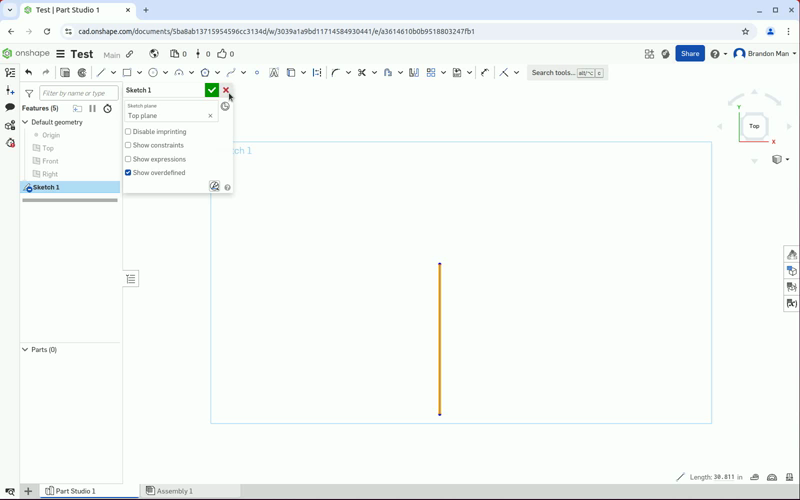
key(shift+h)
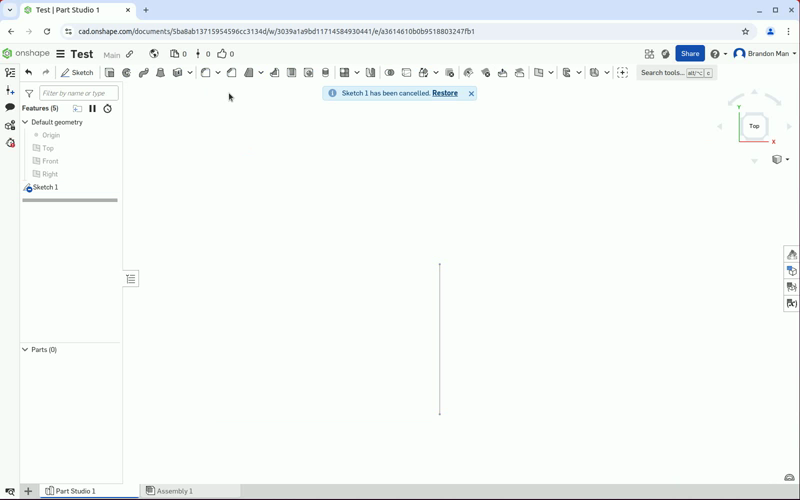
key(shift+s)
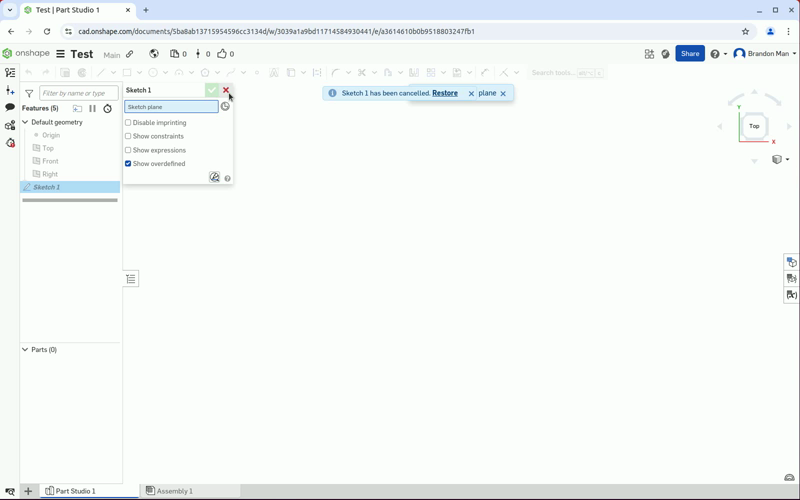
mouse_move(73, 150)
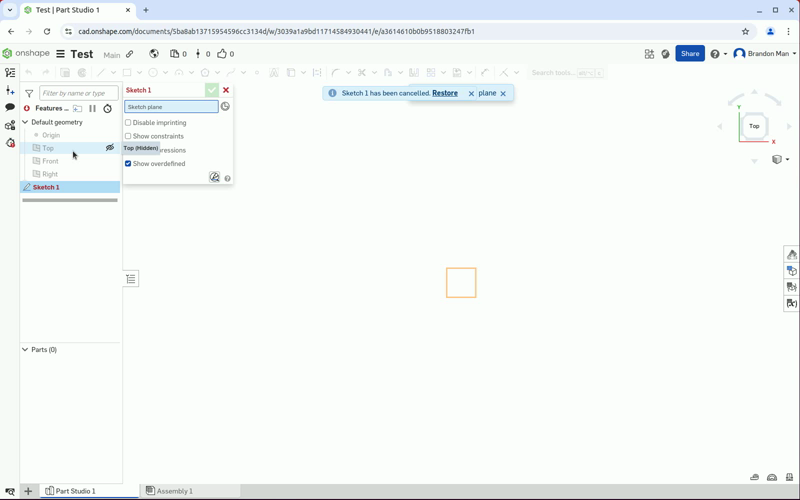
click(73, 150)
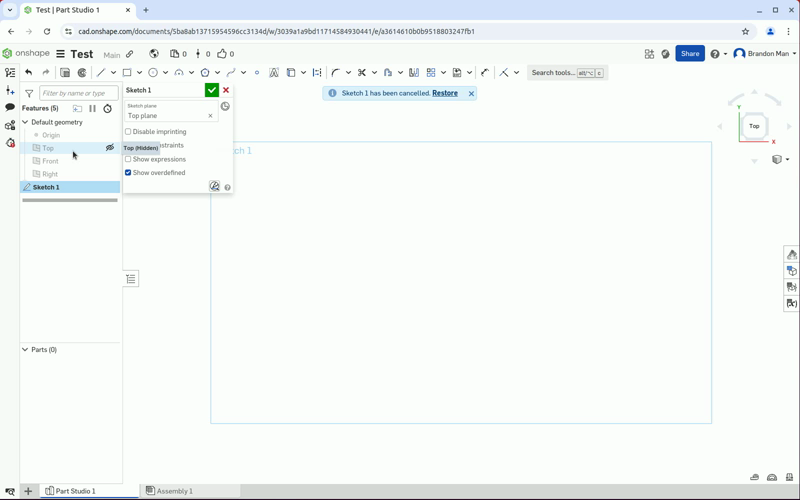
mouse_move(73, 352)
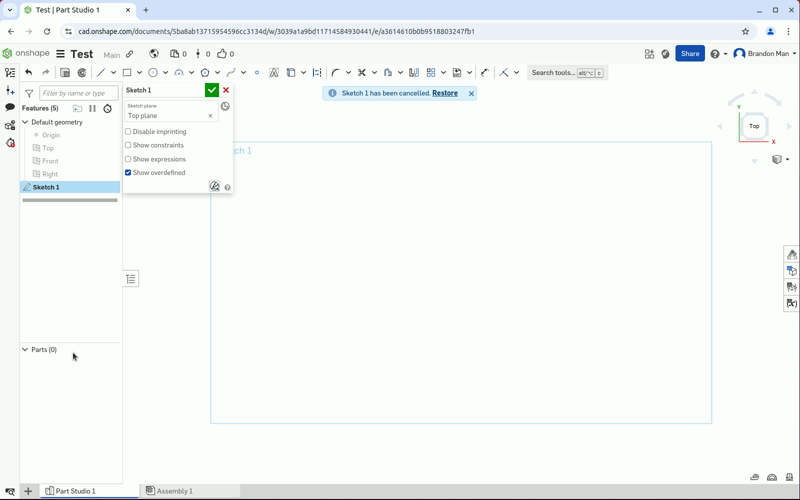
key(y)
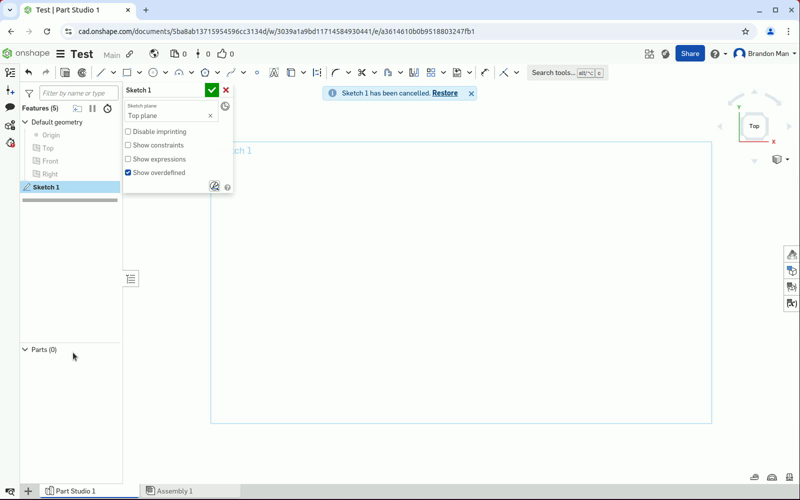
key(l)
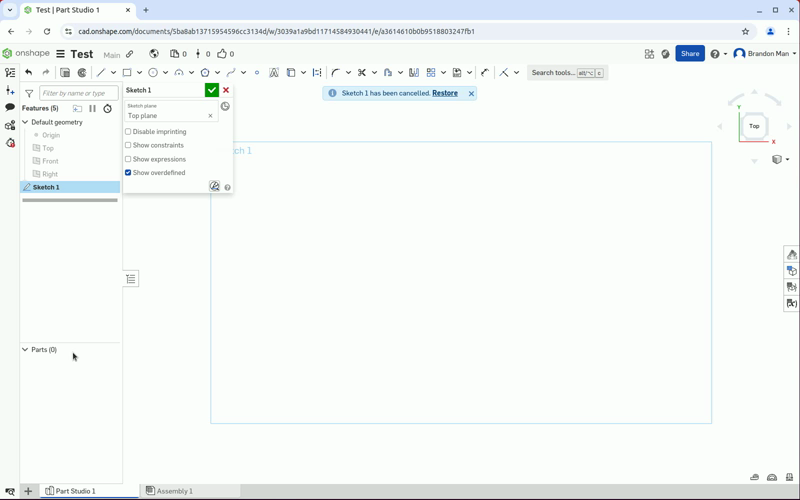
key_down(shift)
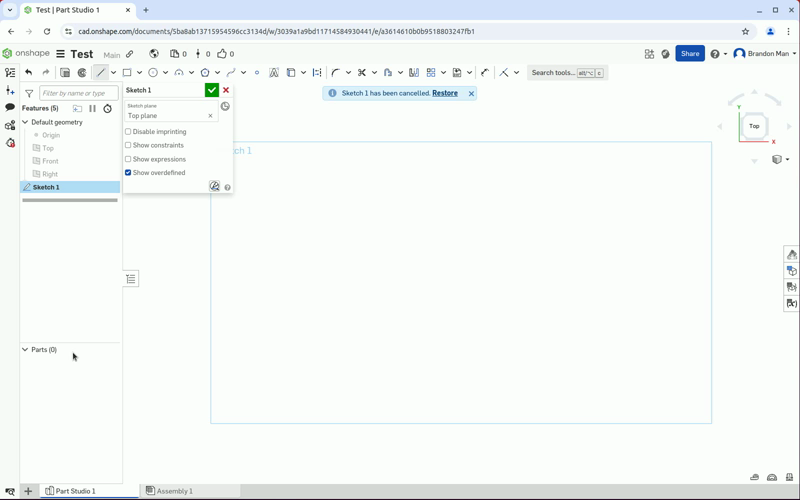
mouse_move(460, 282)
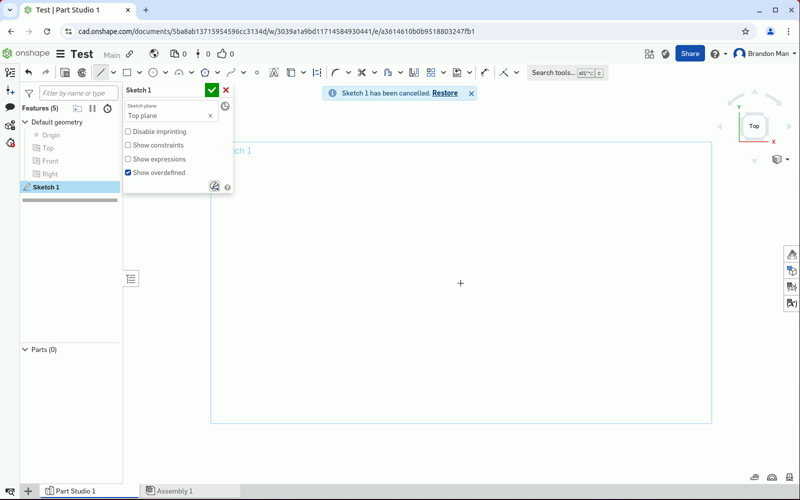
click(460, 282)
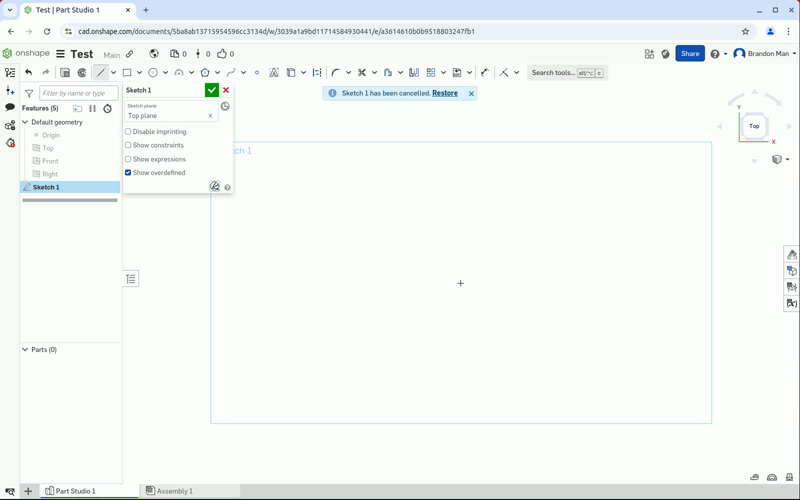
key_up(shift)
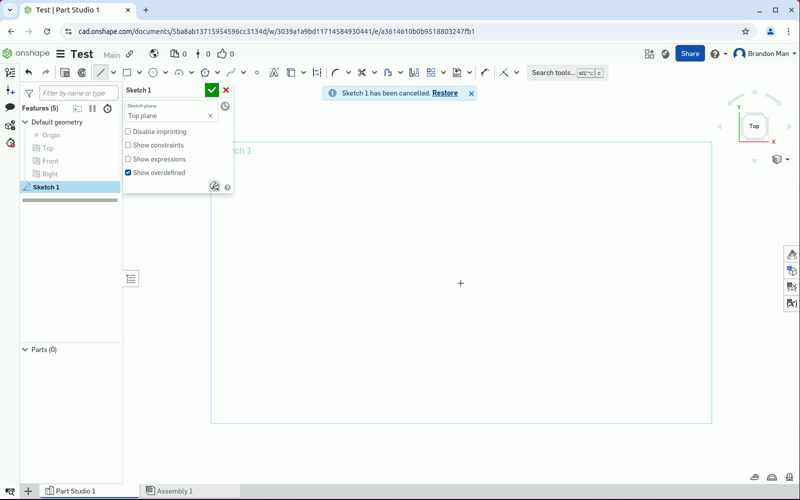
key_down(shift)
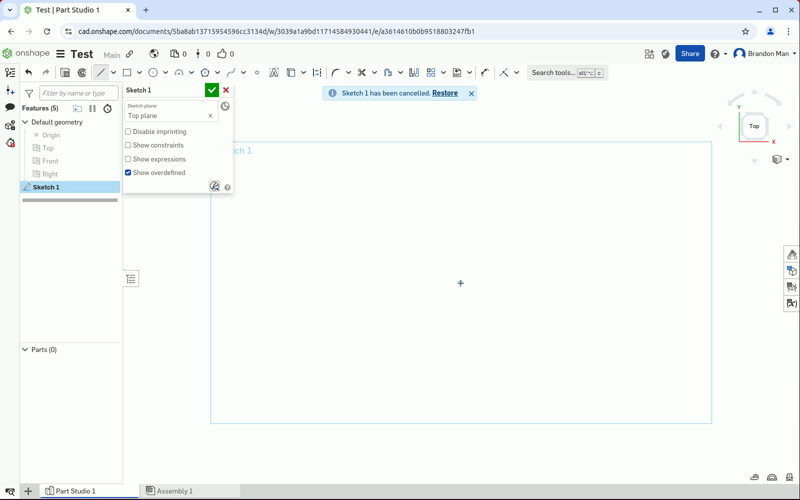
mouse_move(573, 282)
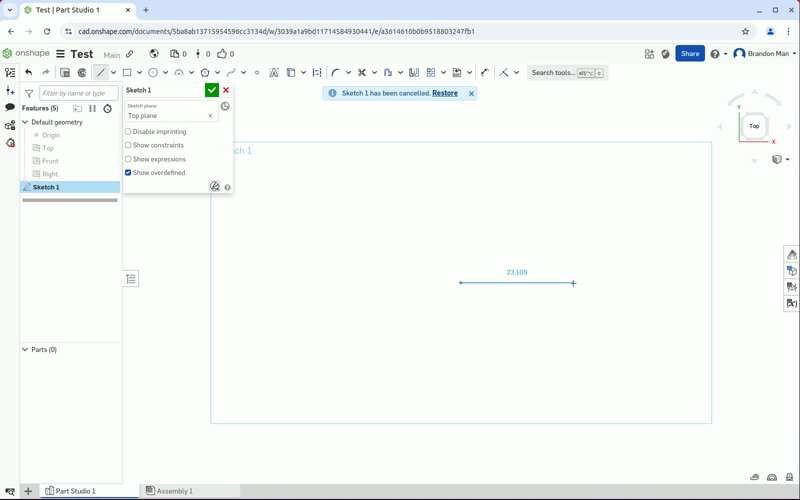
click(573, 282)
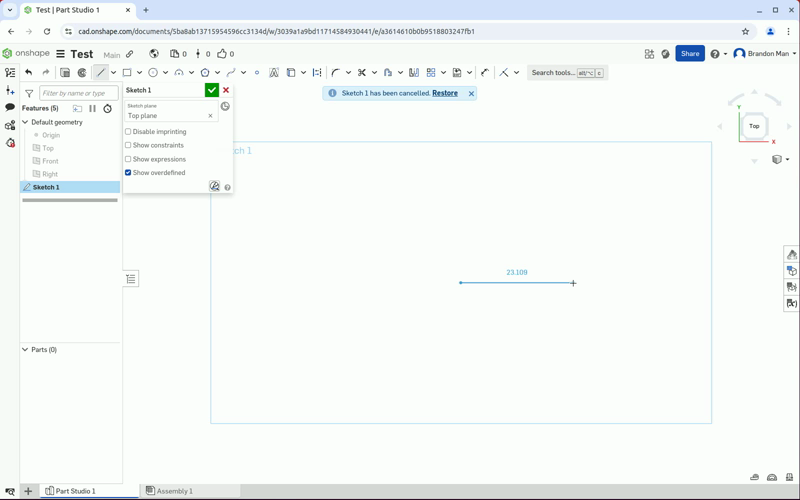
key_up(shift)
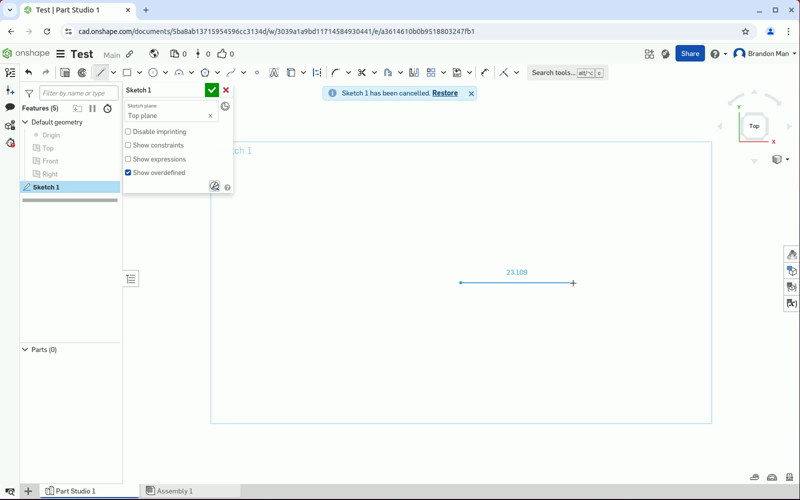
key_down(shift)
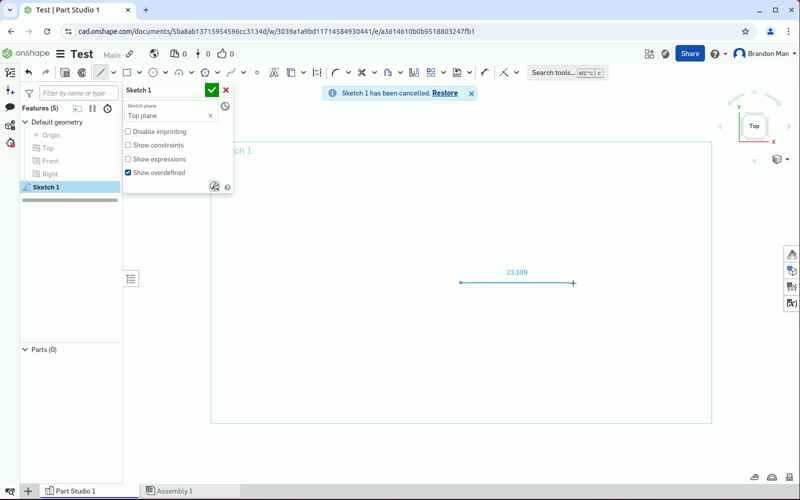
mouse_move(589, 282)
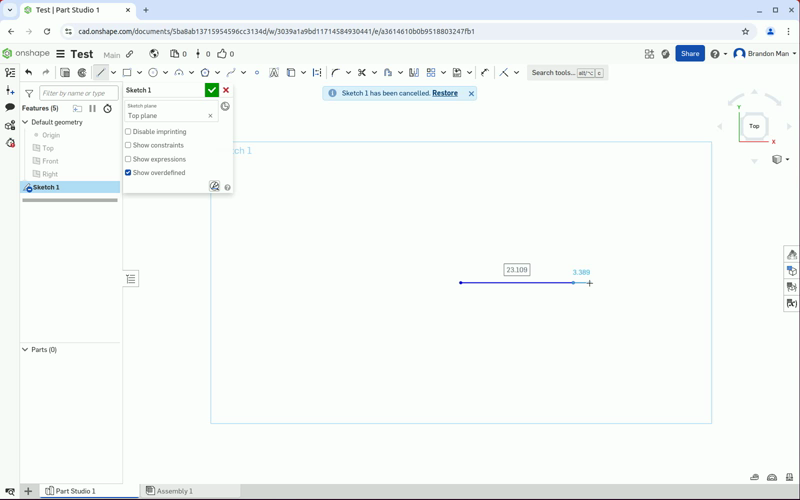
mouse_move(573, 240)
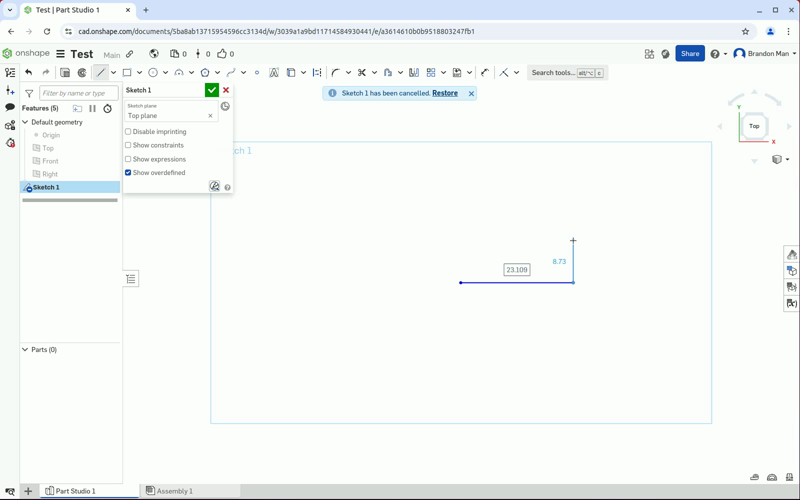
click(573, 240)
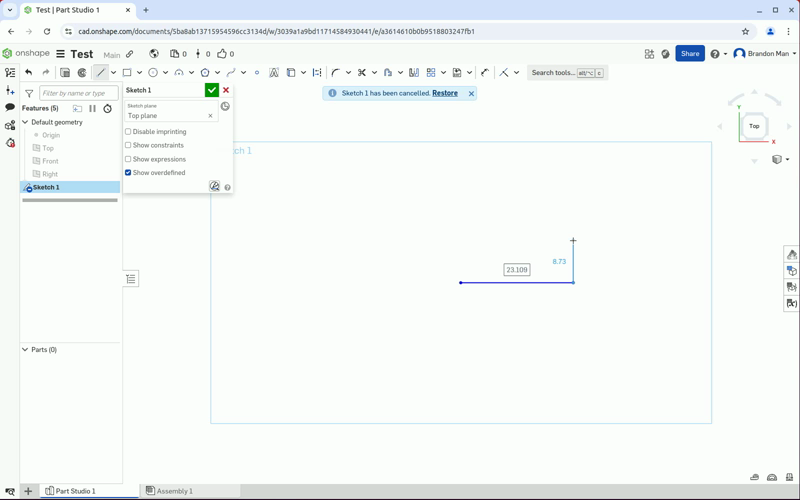
key_up(shift)
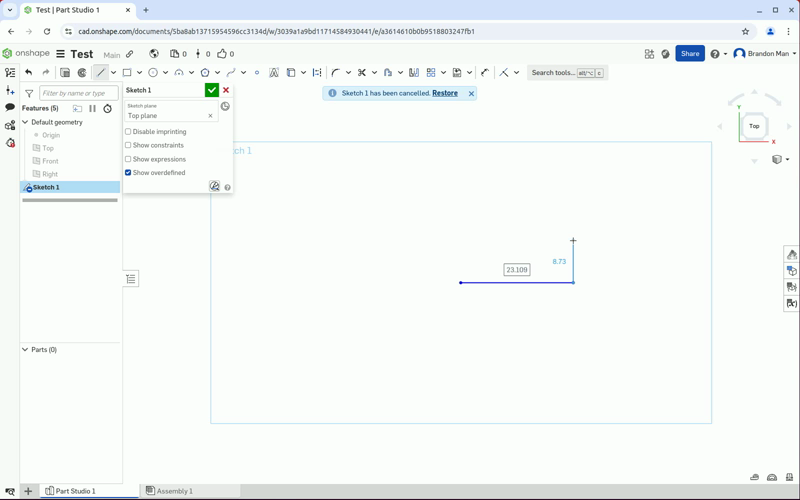
key_down(shift)
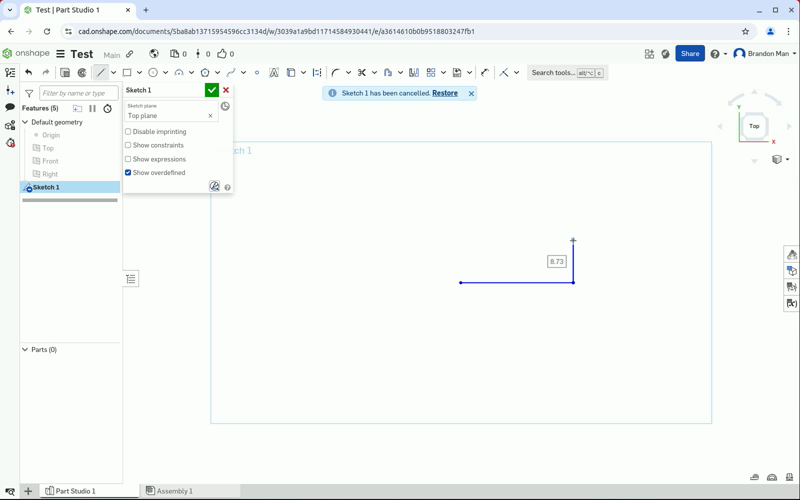
mouse_move(460, 240)
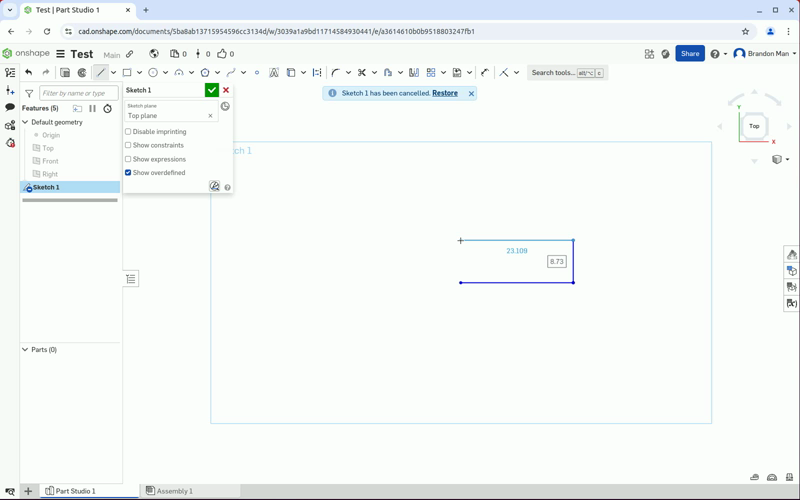
click(460, 240)
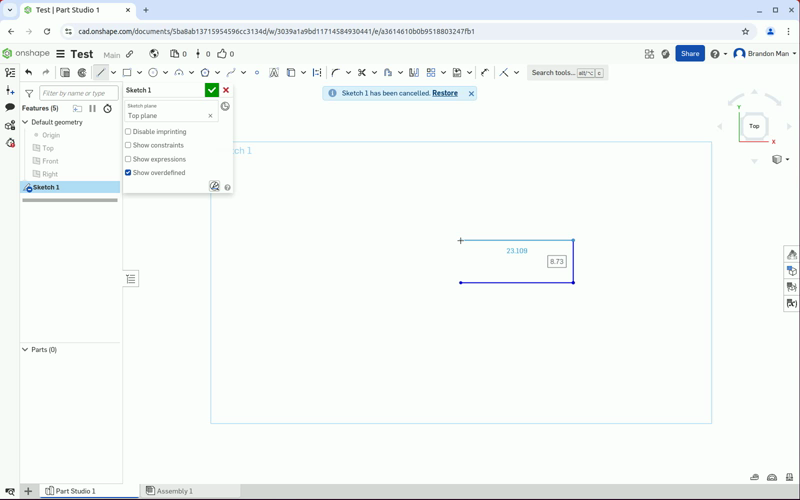
key_up(shift)
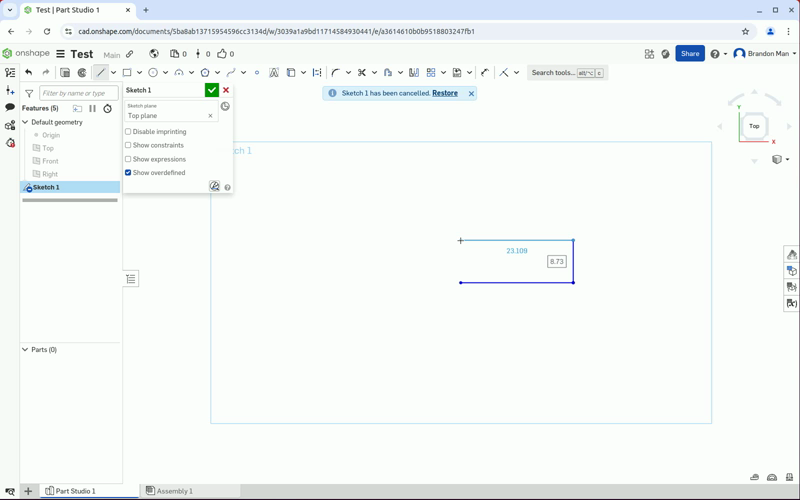
mouse_move(490, 240)
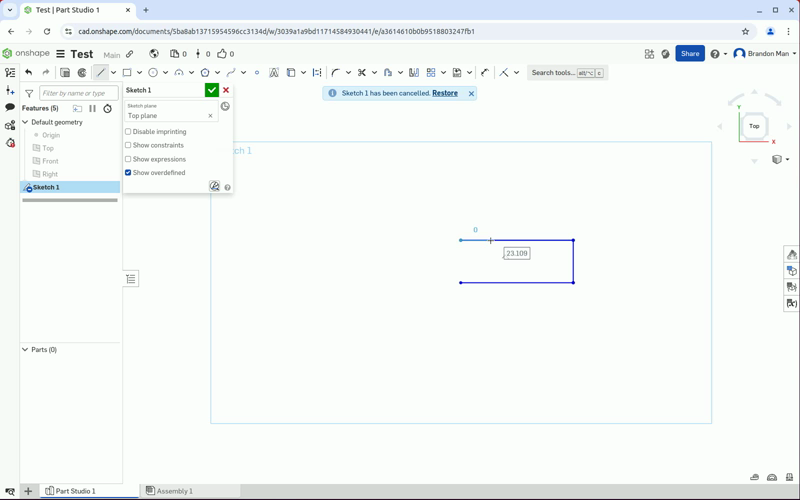
key_down(shift)
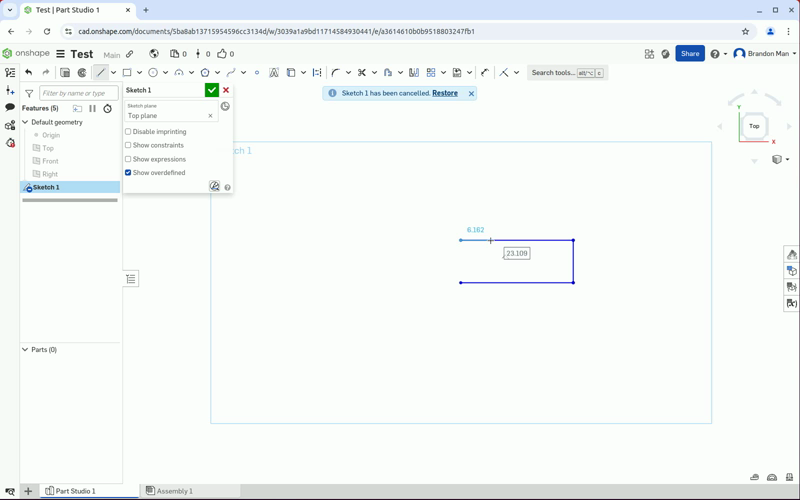
mouse_move(460, 282)
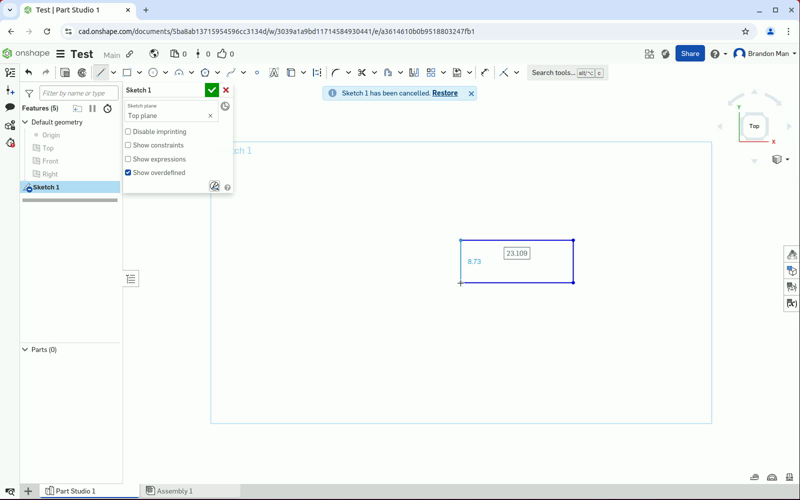
key_up(shift)
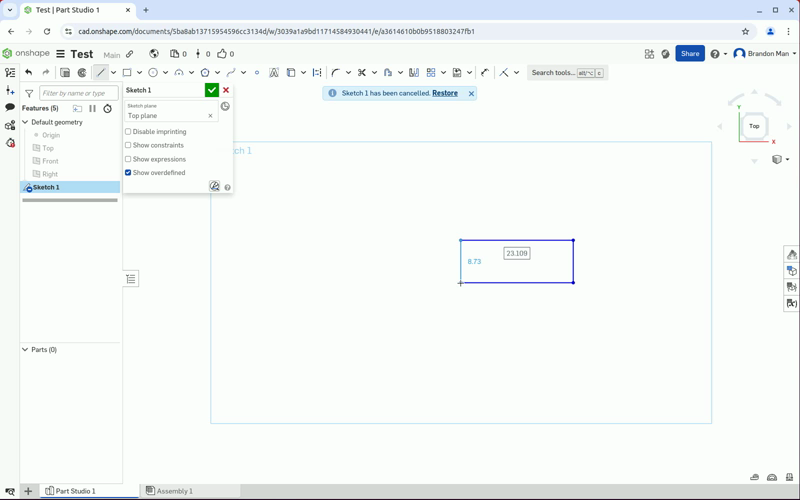
click(460, 282)
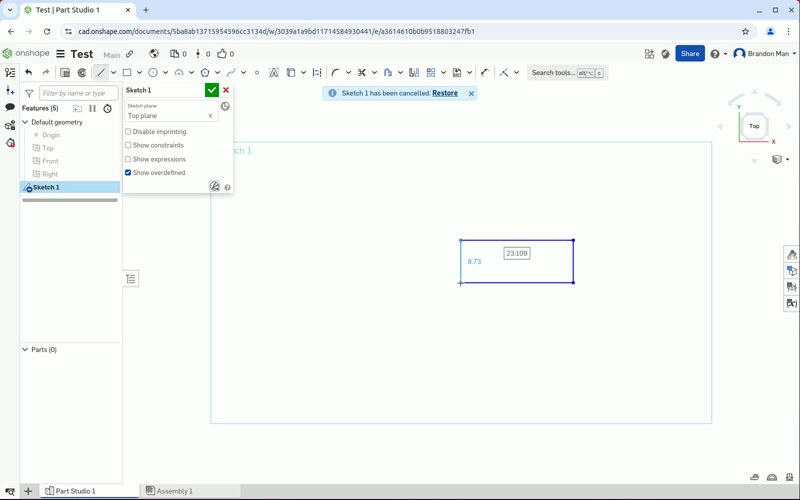
key(esc)
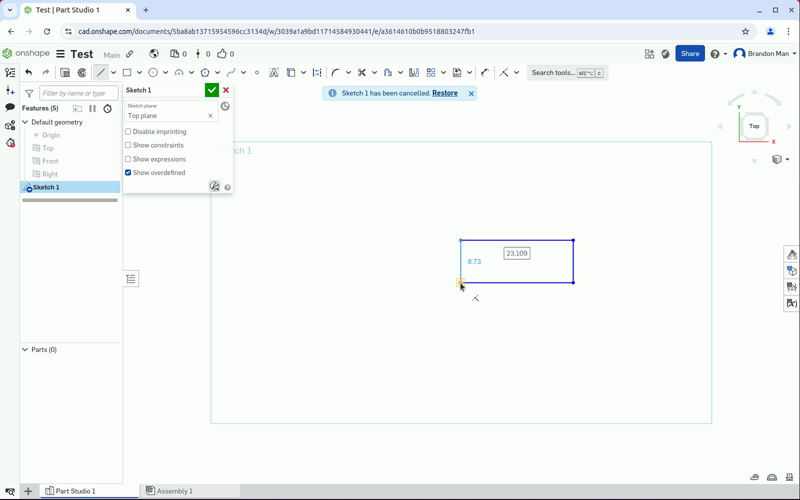
mouse_move(527, 277)
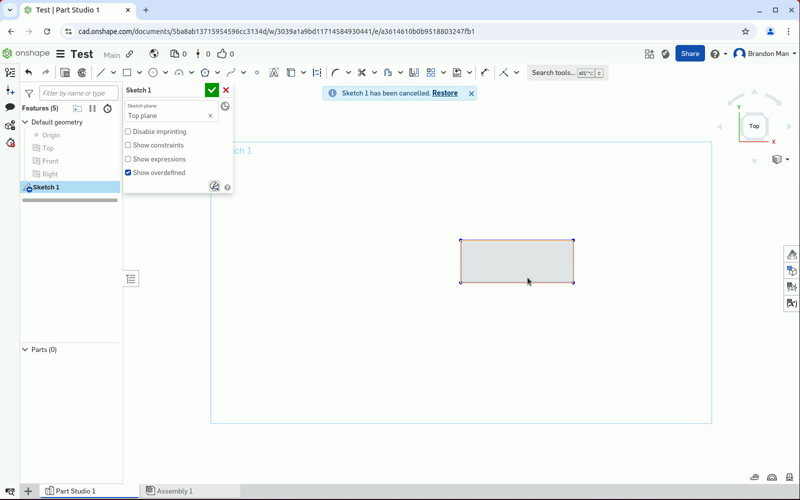
click(527, 277)
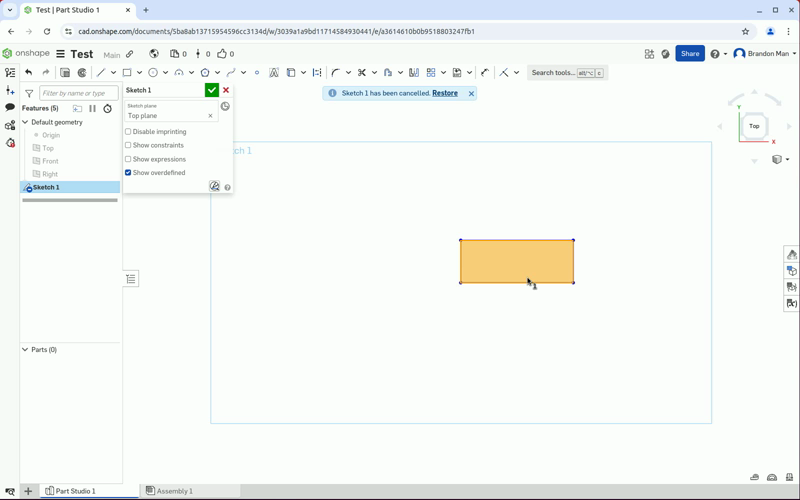
mouse_move(73, 352)
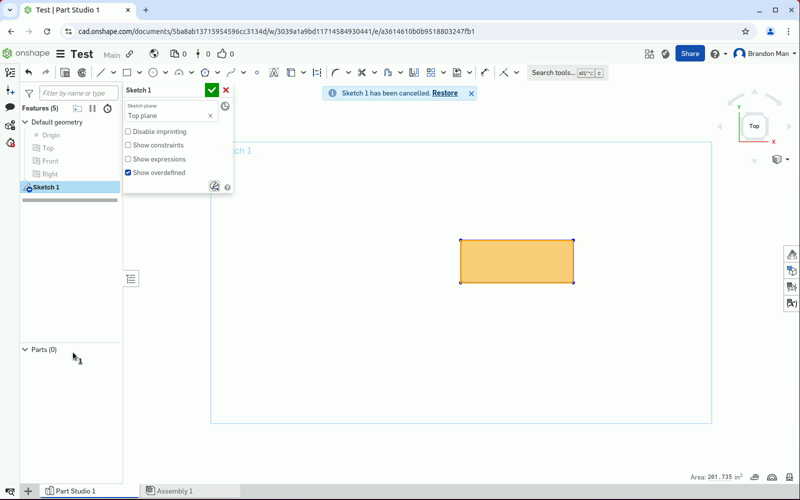
key(shift+y)
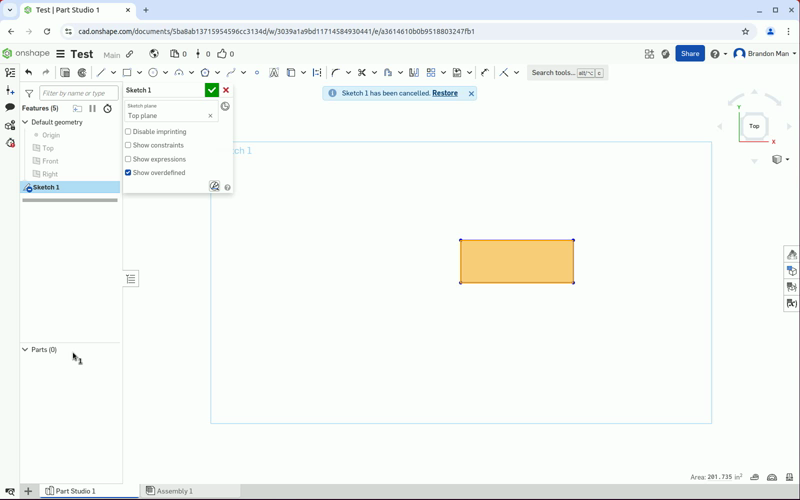
key(shift+e)
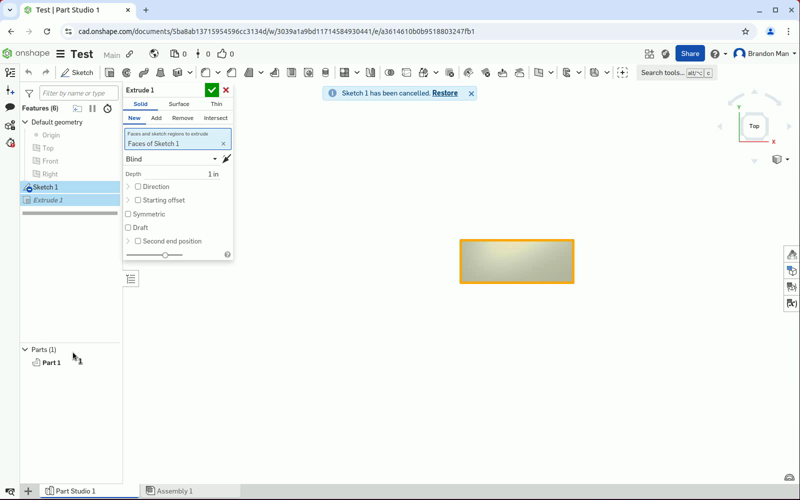
mouse_move(143, 106)
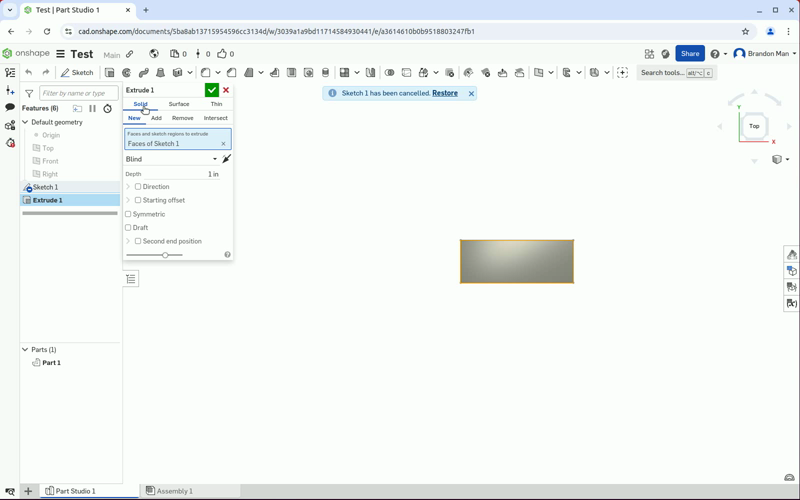
click(143, 106)
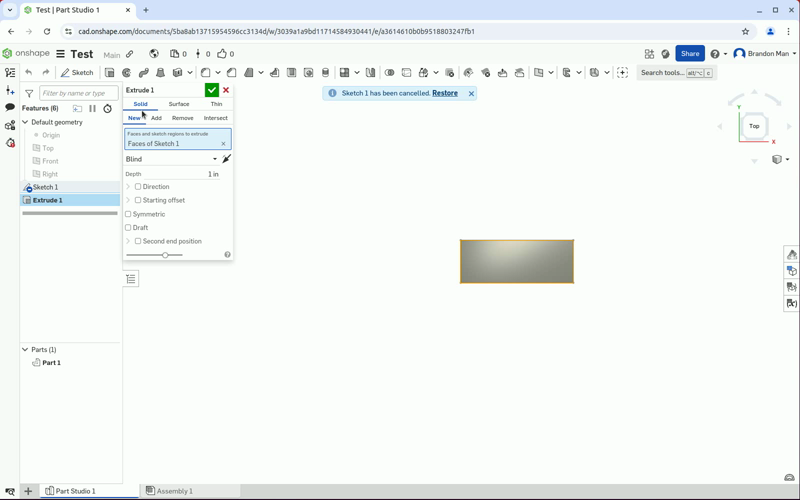
mouse_move(137, 120)
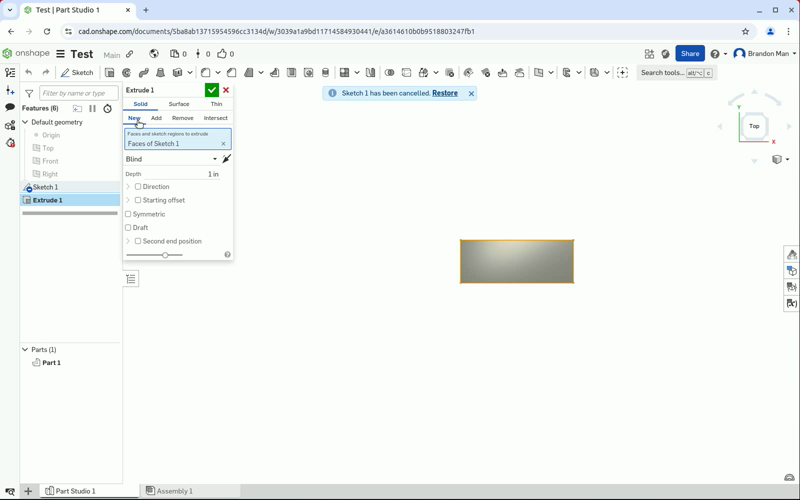
click(137, 120)
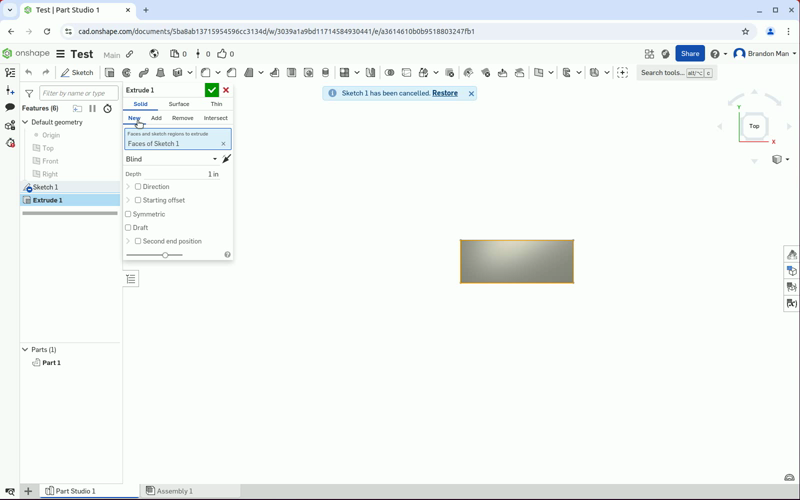
key(tab, 4)
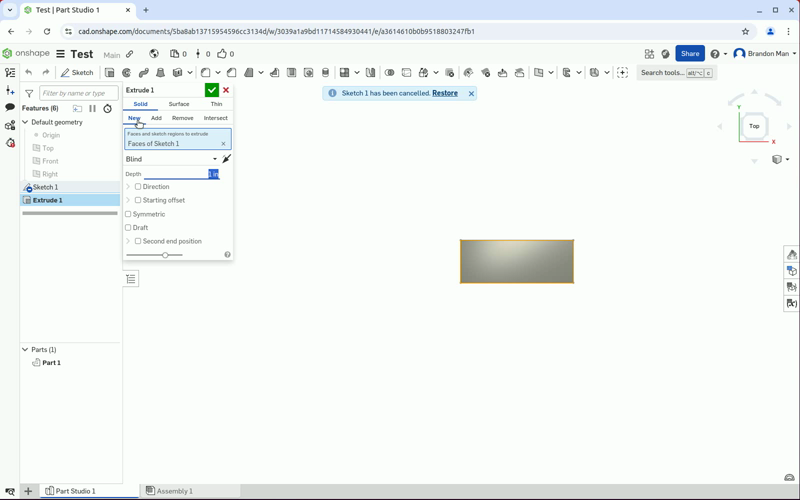
text(5.777)
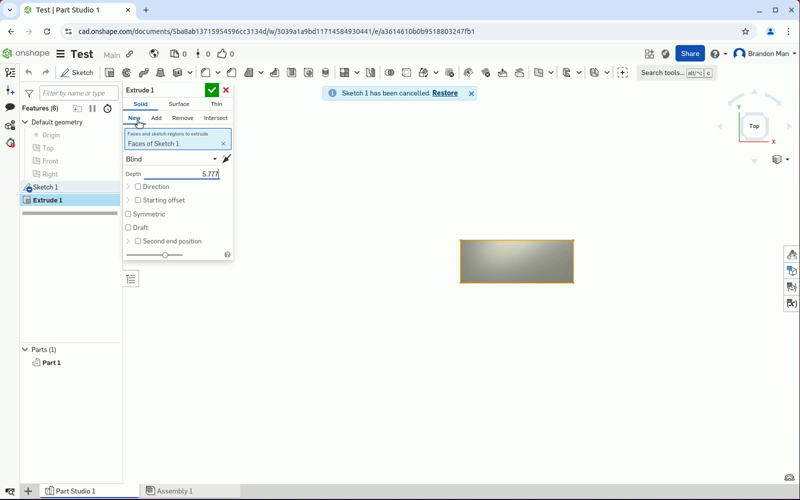
key(enter)
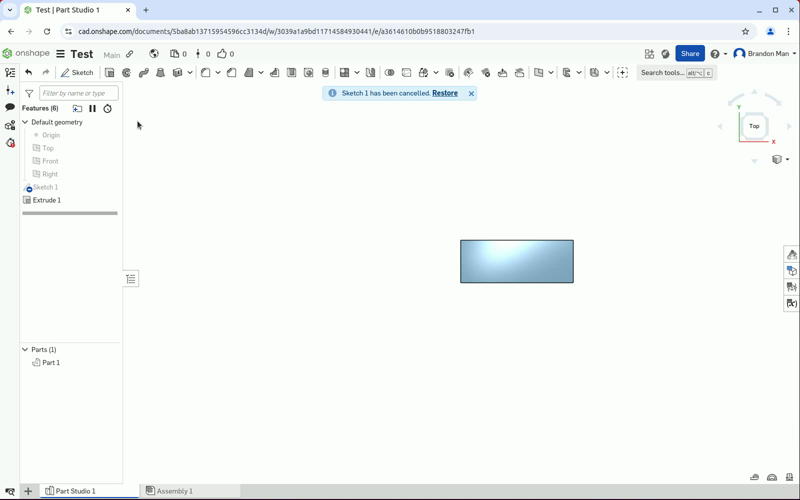
key(shift+h)
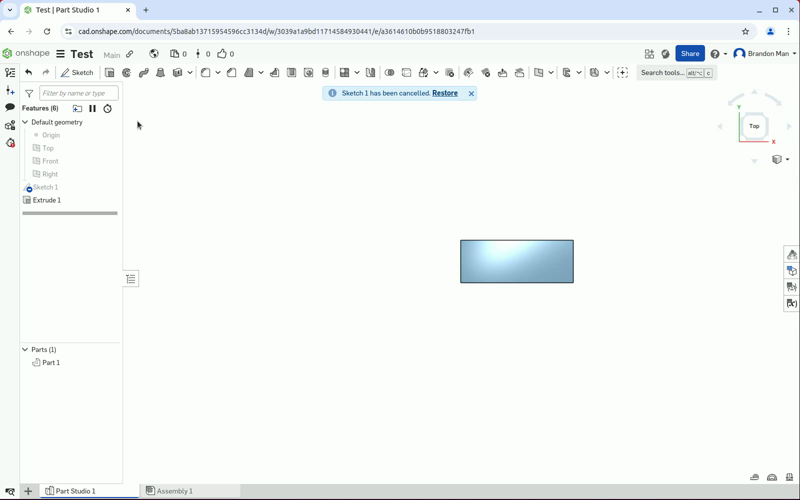
key(shift+h)
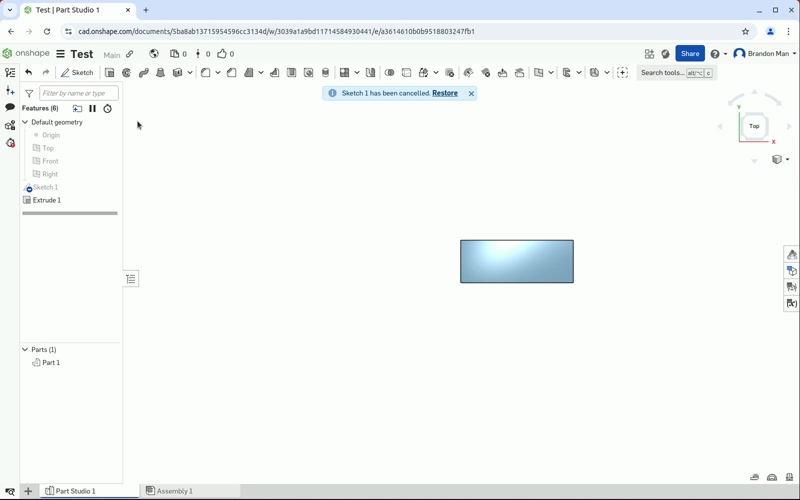
mouse_move(73, 189)
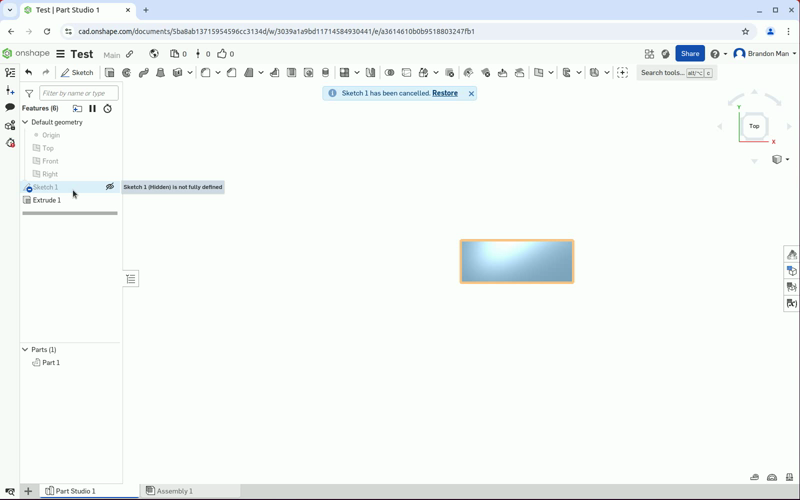
click(73, 189)
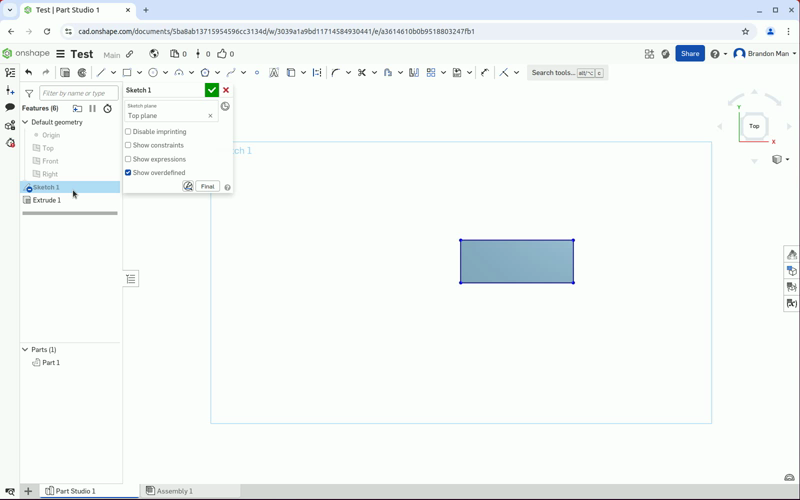
mouse_move(229, 92)
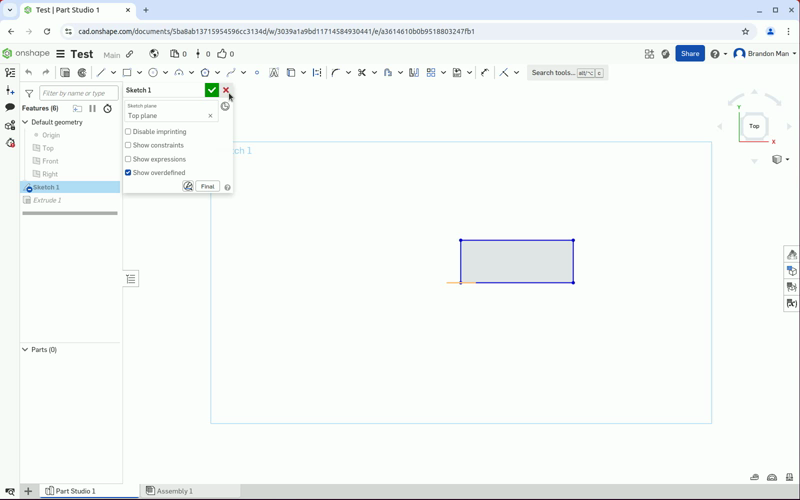
click(229, 92)
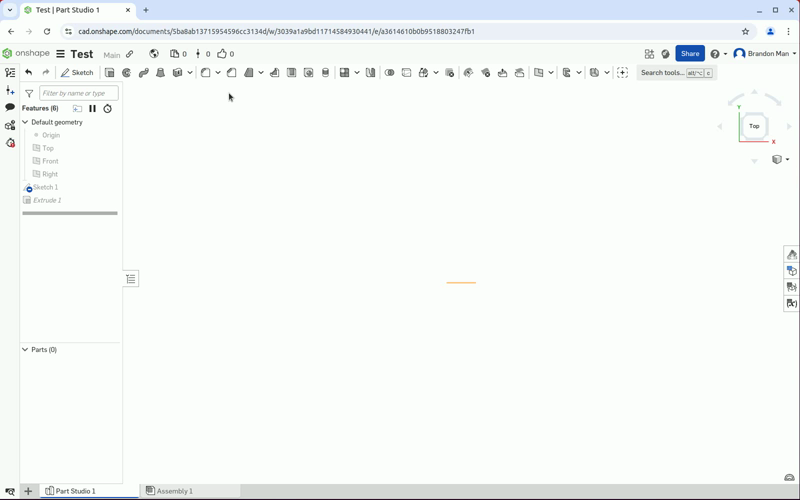
mouse_move(541, 75)
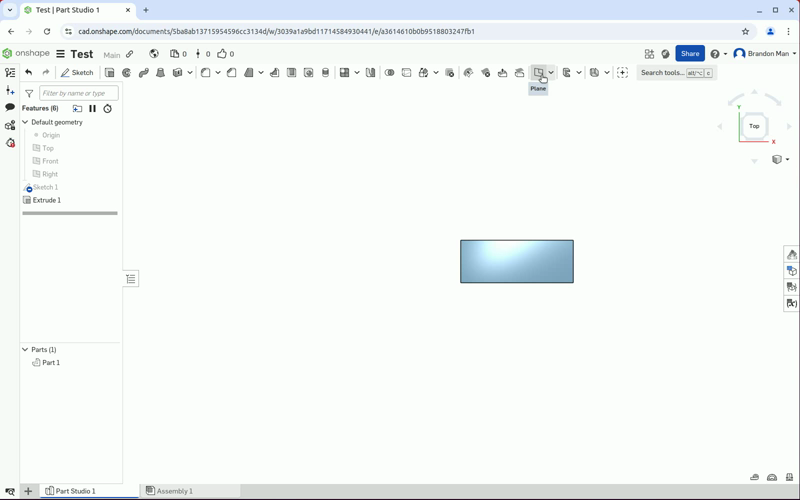
click(541, 75)
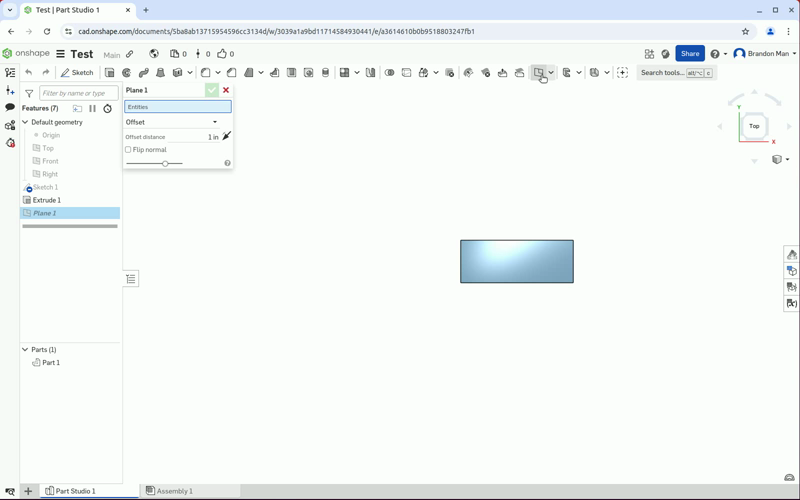
mouse_move(73, 150)
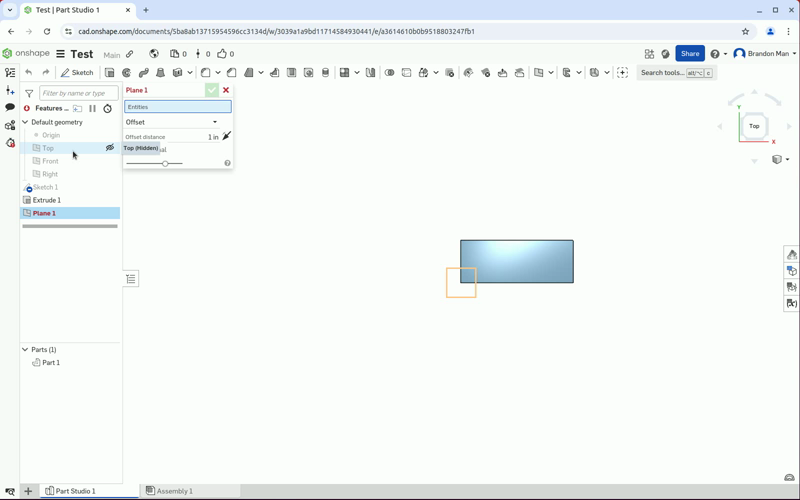
click(73, 150)
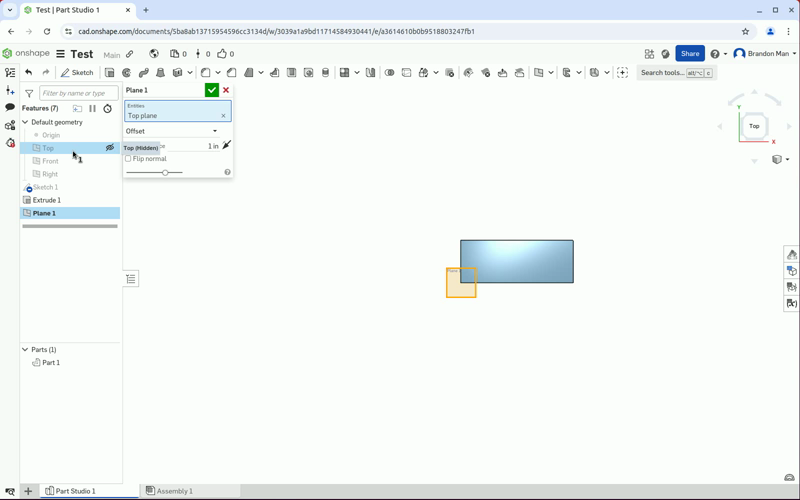
key(tab, 2)
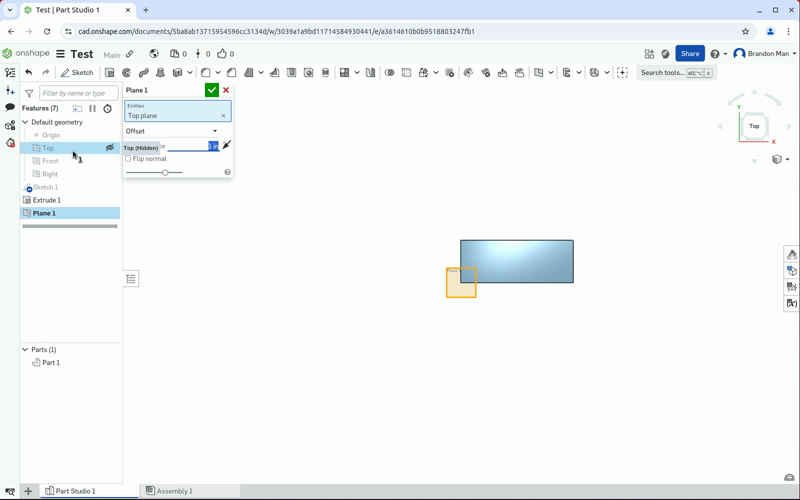
text(5.792)
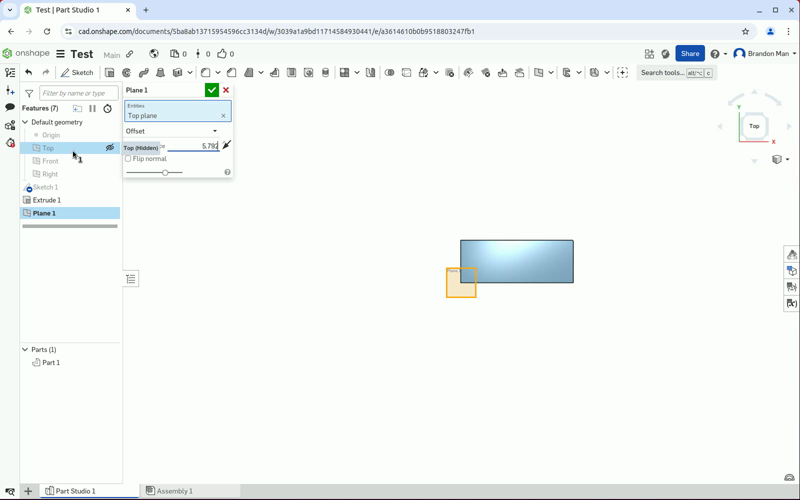
key(enter, 2)
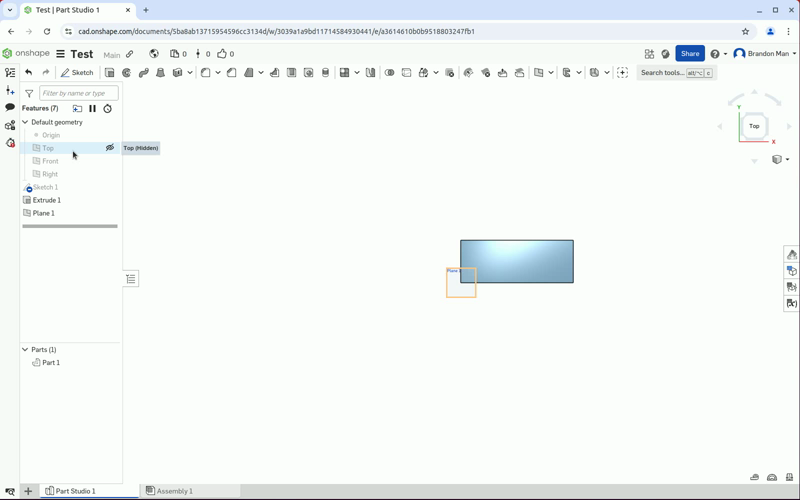
key(shift+s)
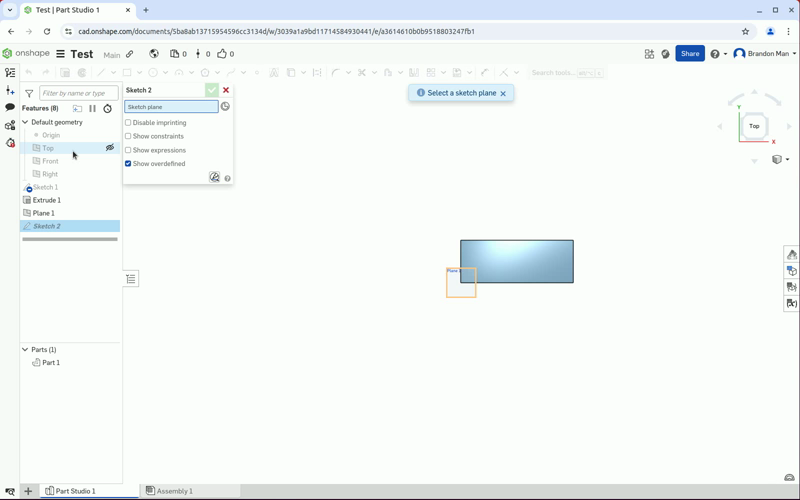
mouse_move(73, 215)
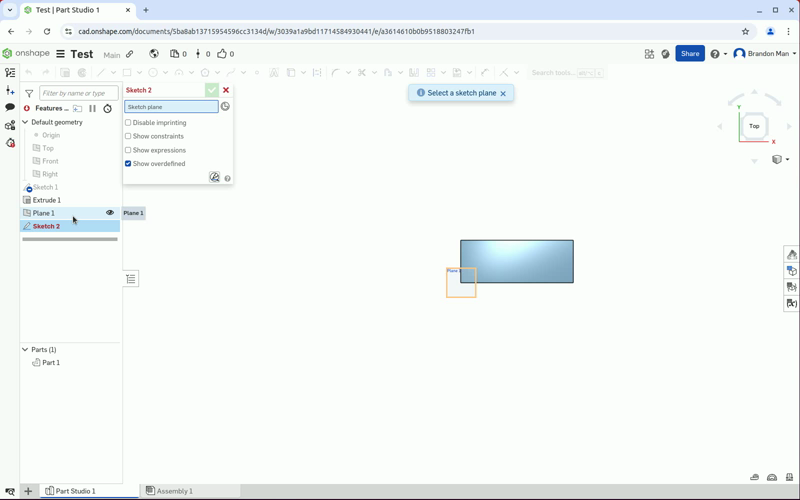
click(73, 215)
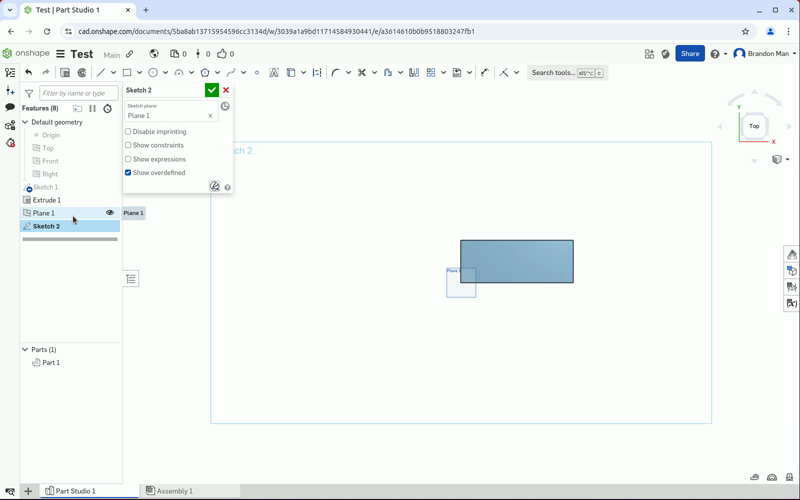
mouse_move(73, 352)
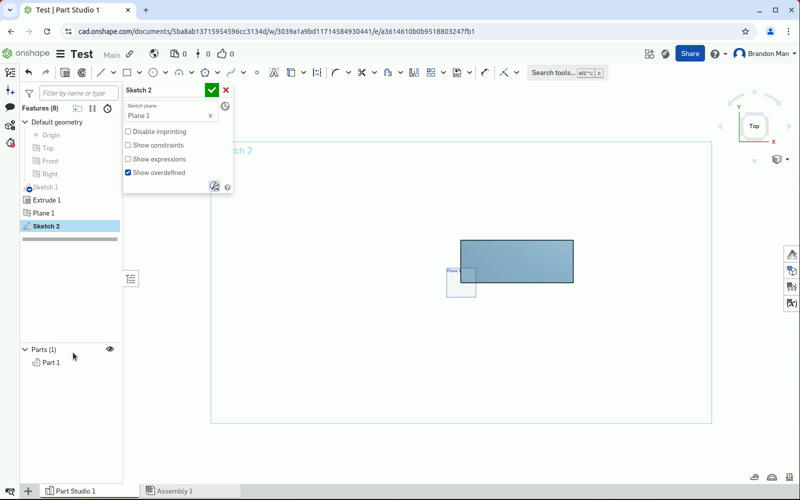
key(y)
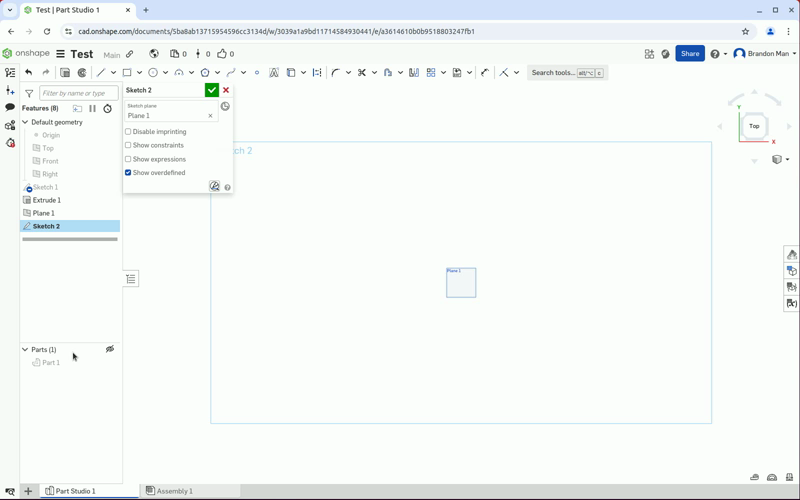
key(l)
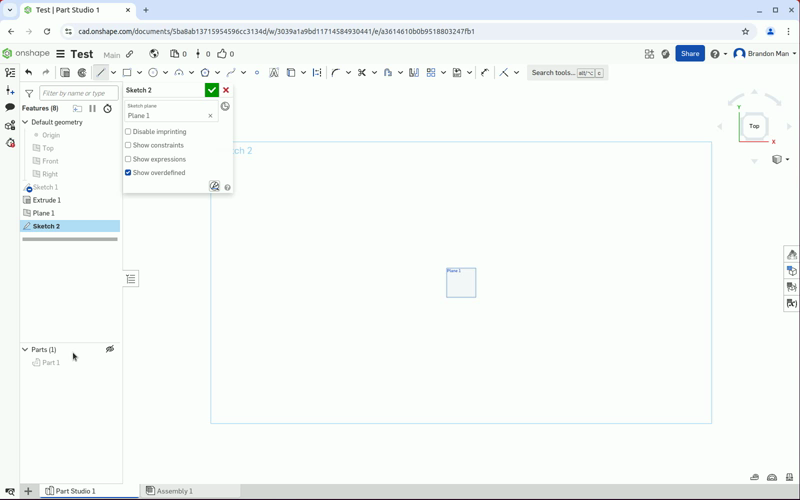
key_down(shift)
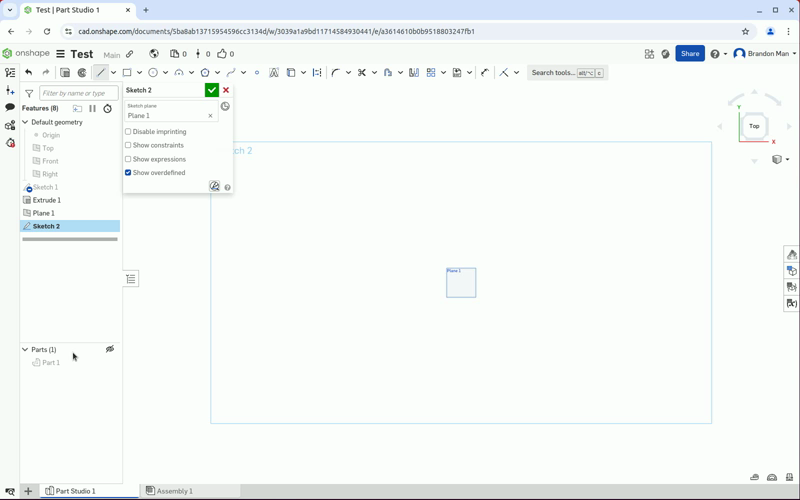
mouse_move(460, 254)
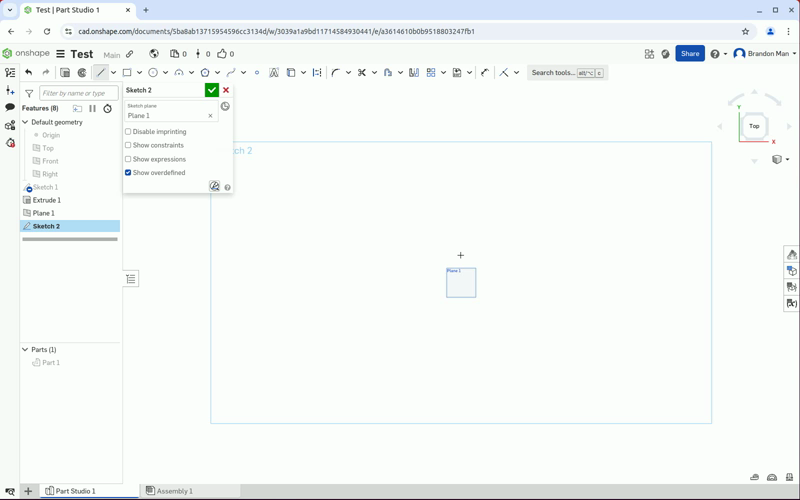
click(460, 254)
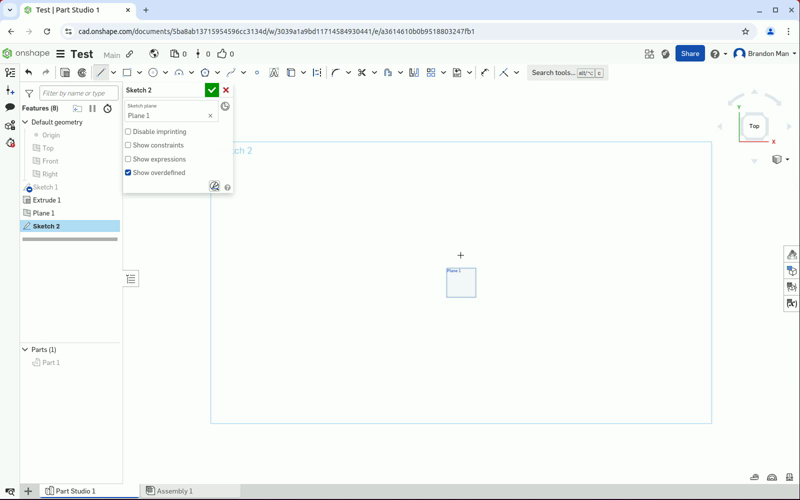
key_up(shift)
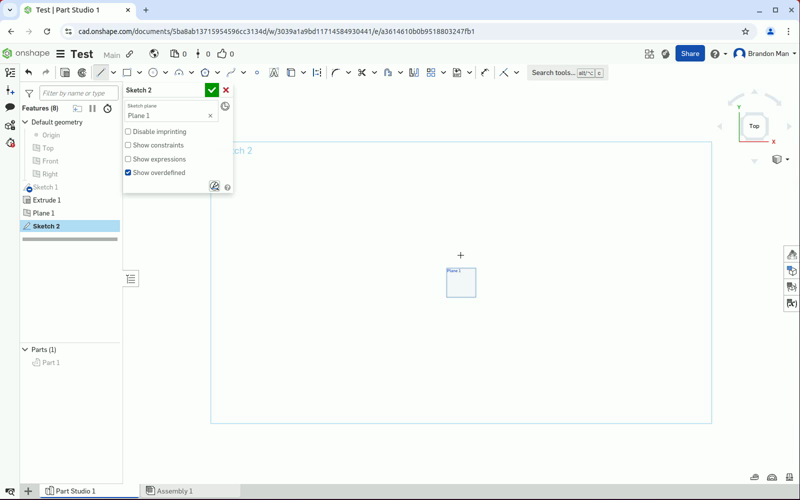
key_down(shift)
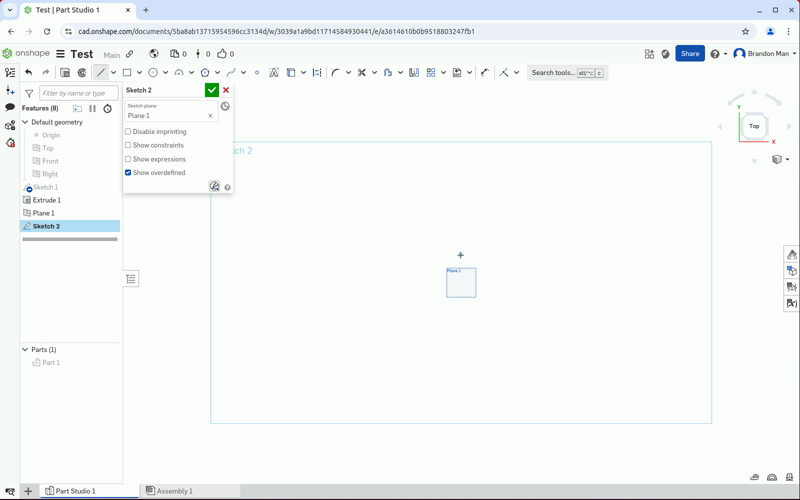
mouse_move(490, 254)
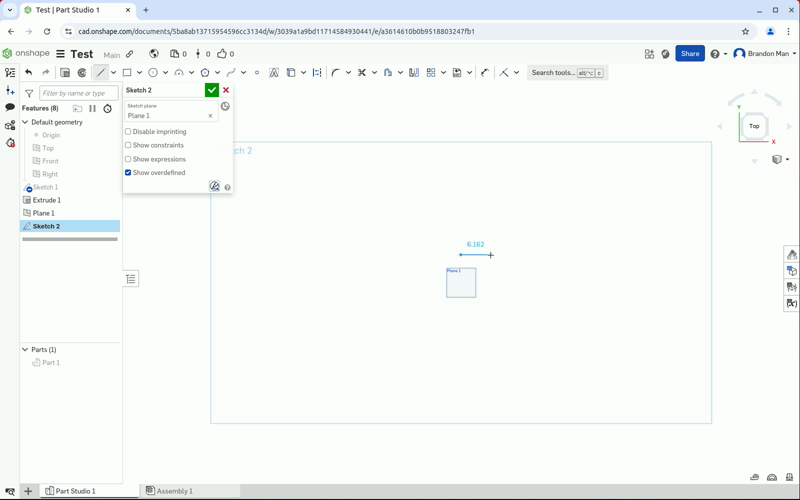
mouse_move(489, 254)
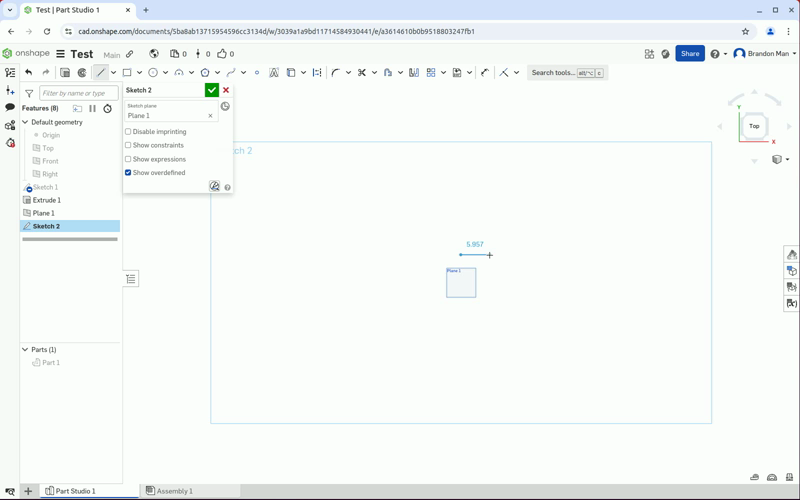
click(489, 254)
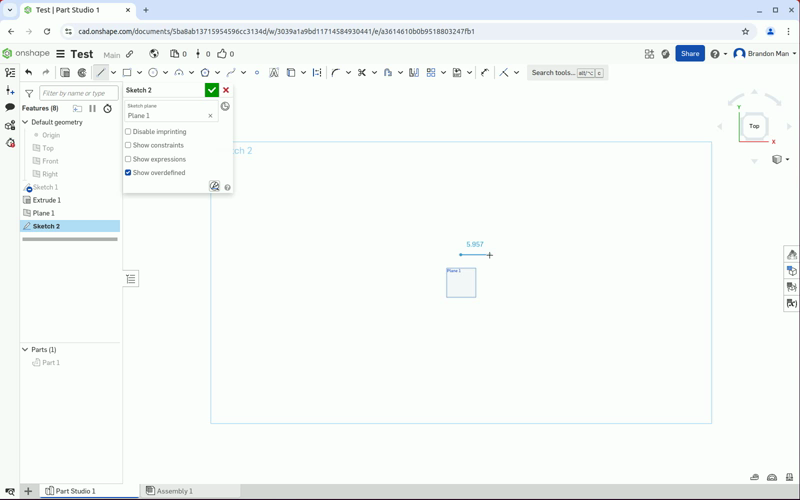
key_up(shift)
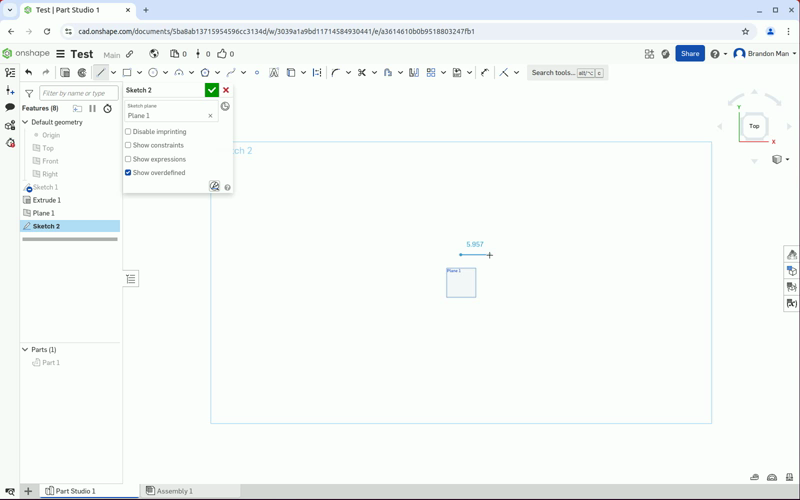
key_down(shift)
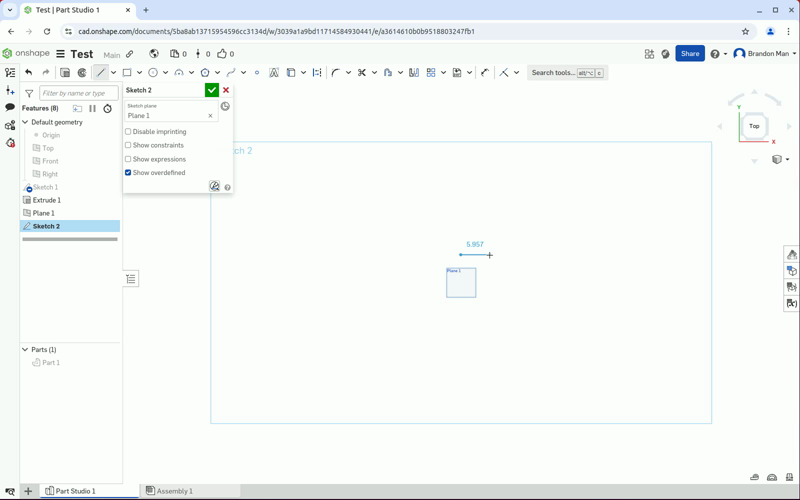
mouse_move(519, 254)
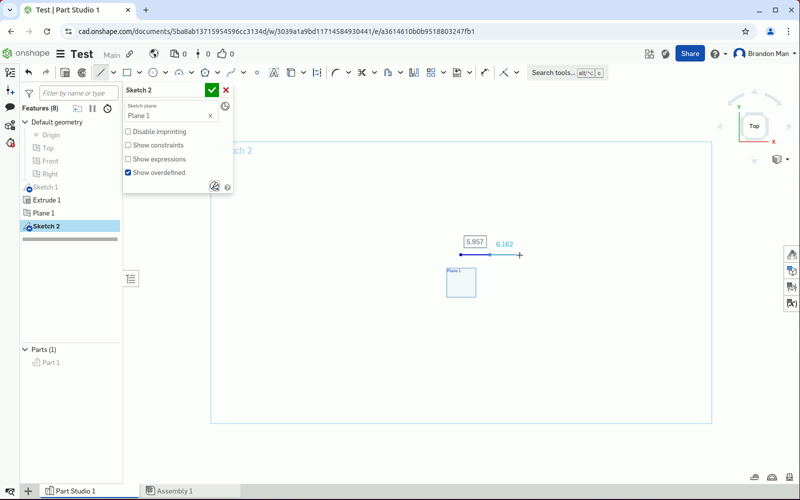
mouse_move(489, 240)
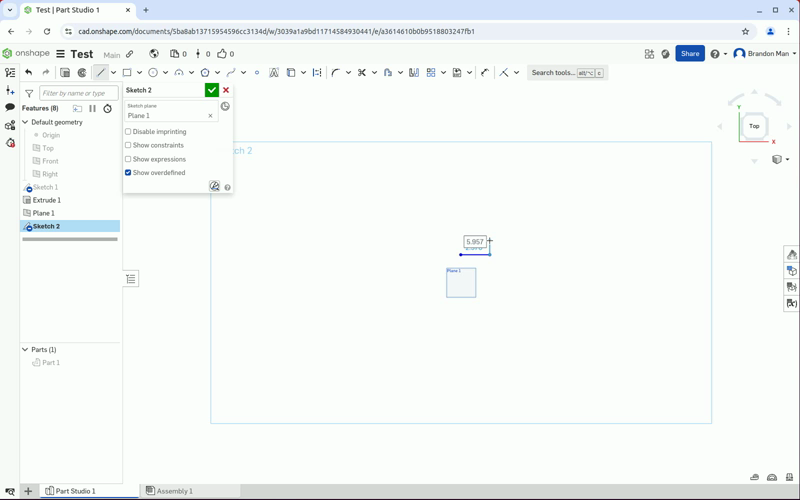
click(489, 240)
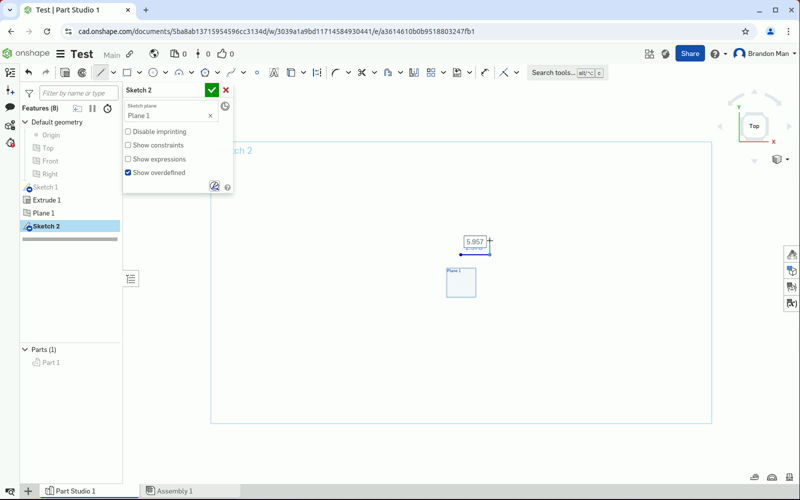
key_up(shift)
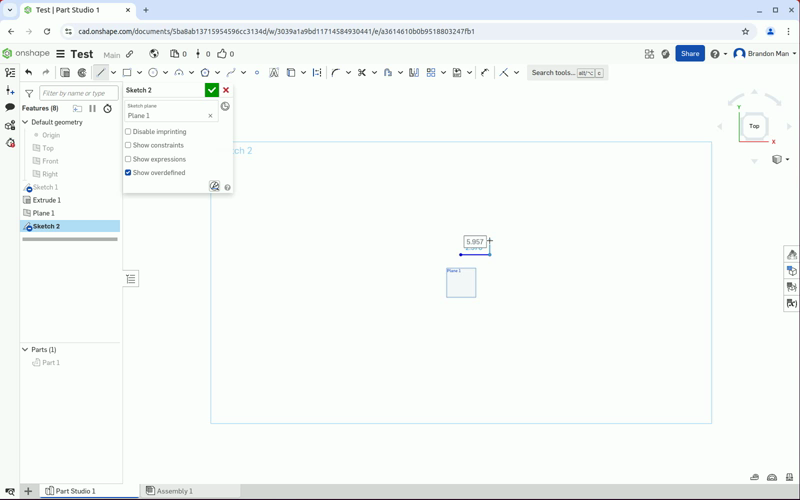
key_down(shift)
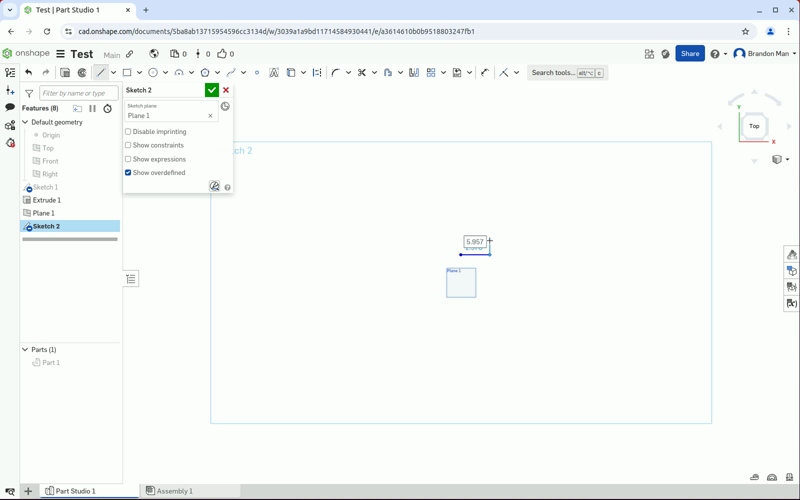
mouse_move(519, 240)
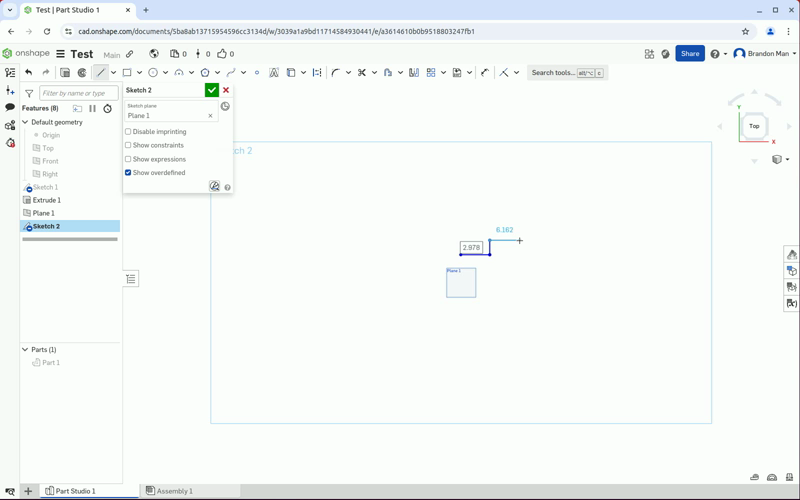
mouse_move(460, 240)
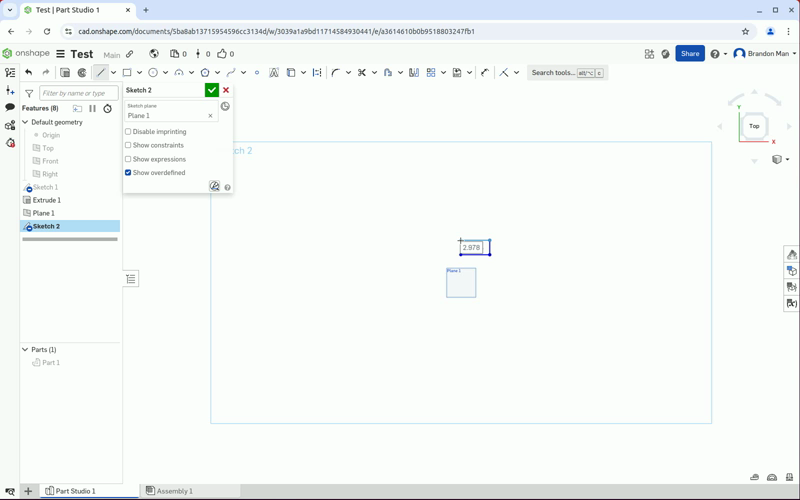
click(460, 240)
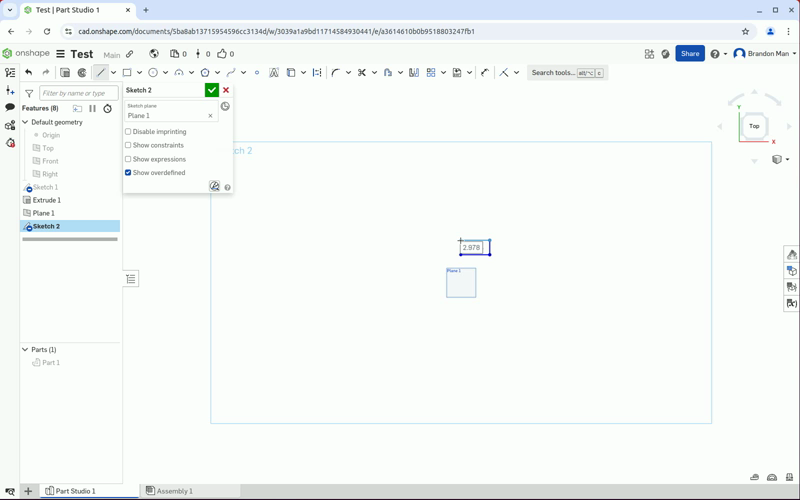
key_up(shift)
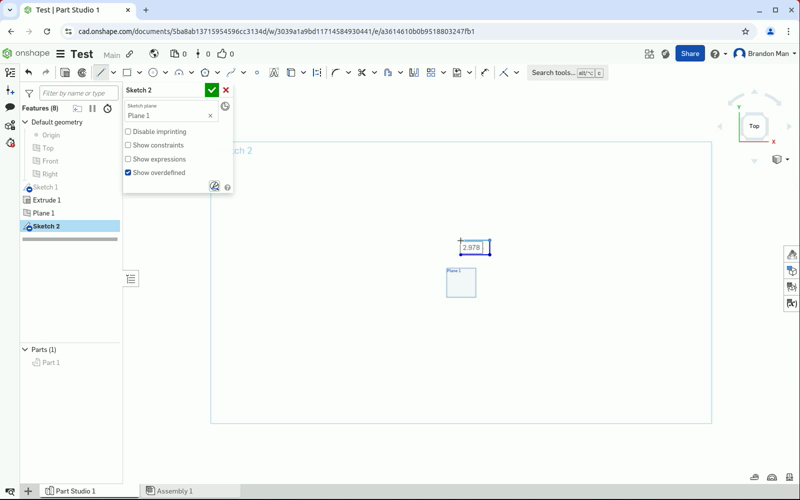
mouse_move(490, 240)
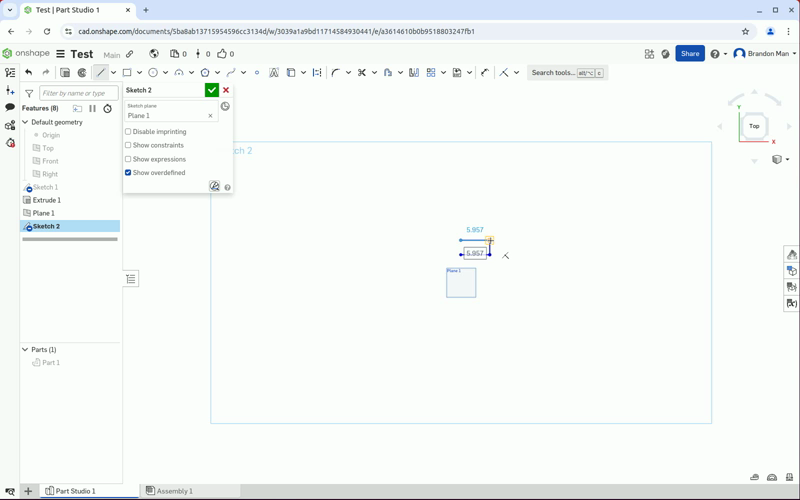
key_down(shift)
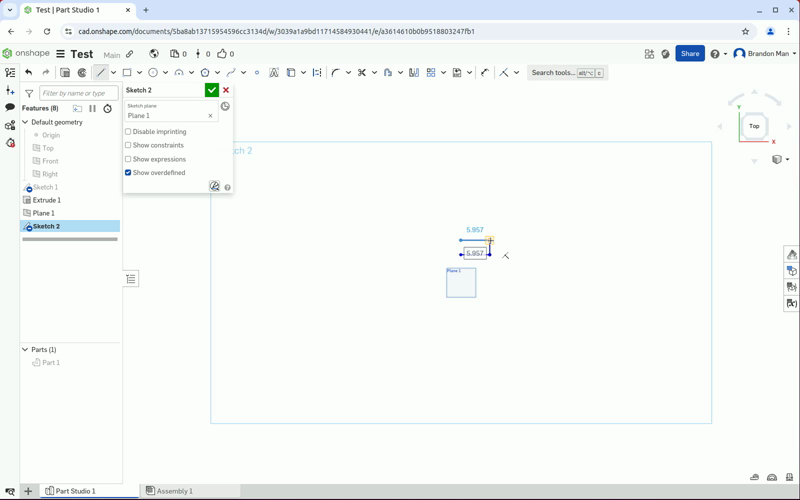
mouse_move(460, 254)
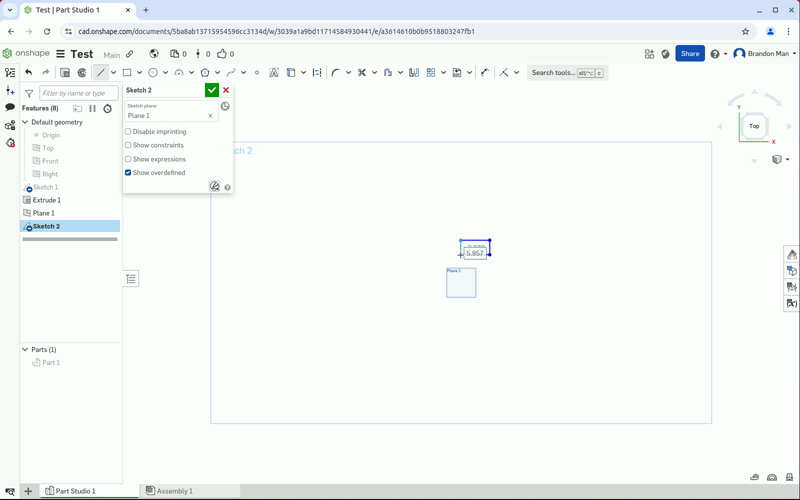
key_up(shift)
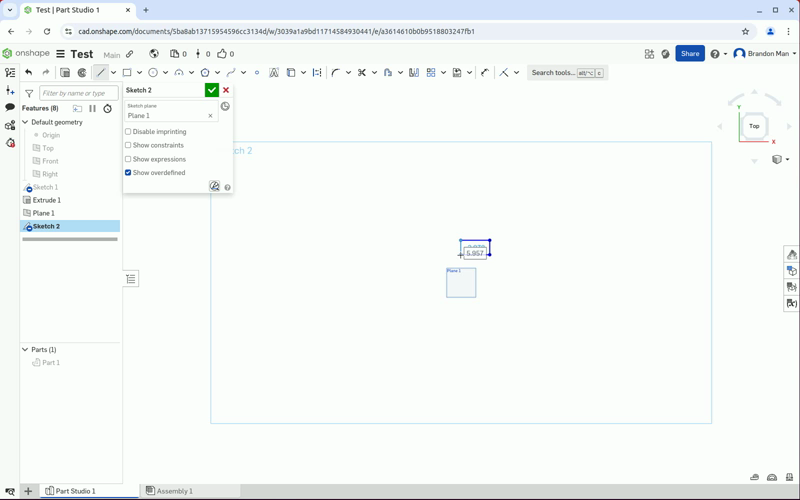
click(460, 254)
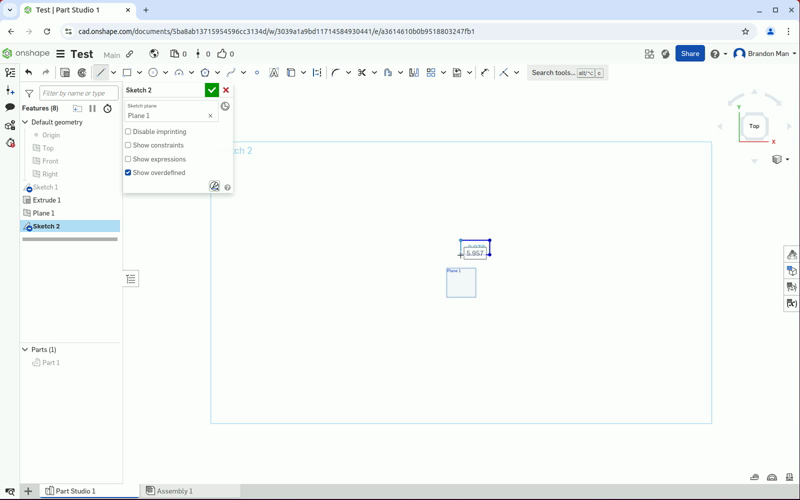
key(esc)
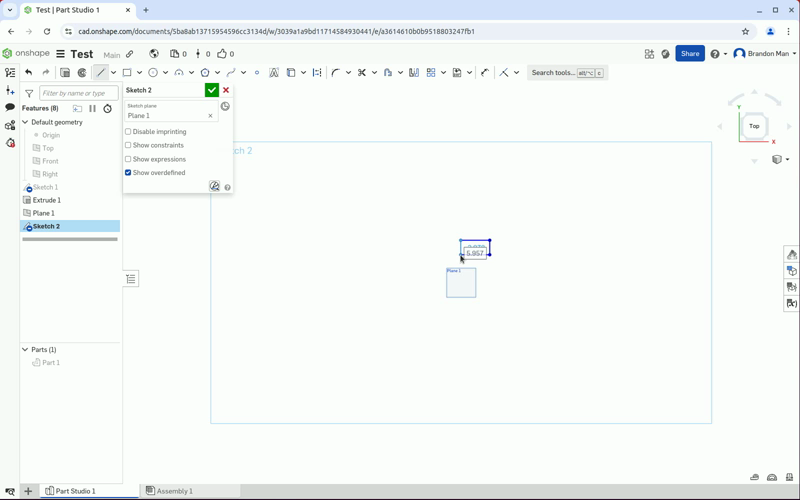
mouse_move(462, 254)
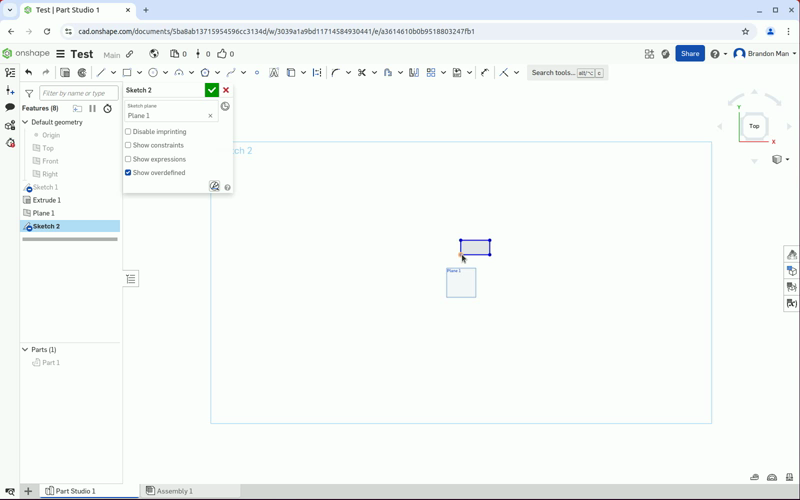
scroll(6)
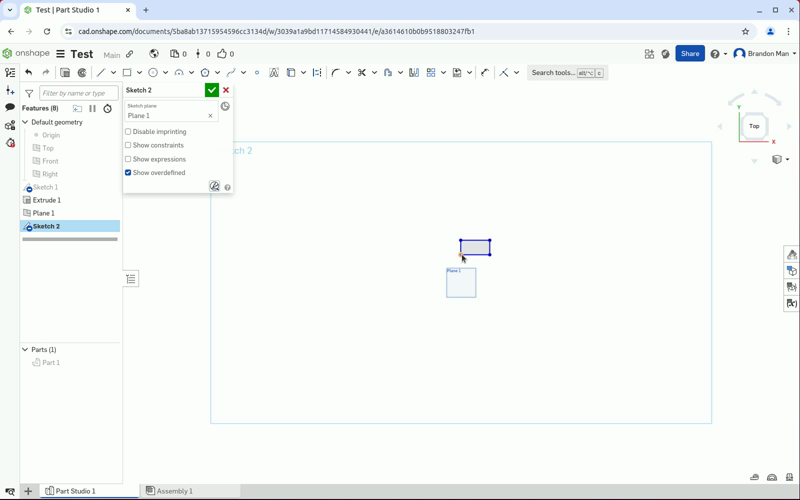
scroll(6)
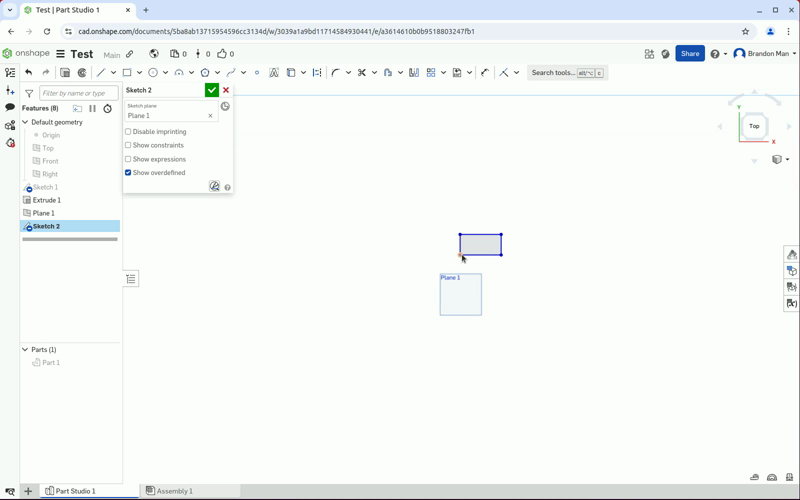
scroll(6)
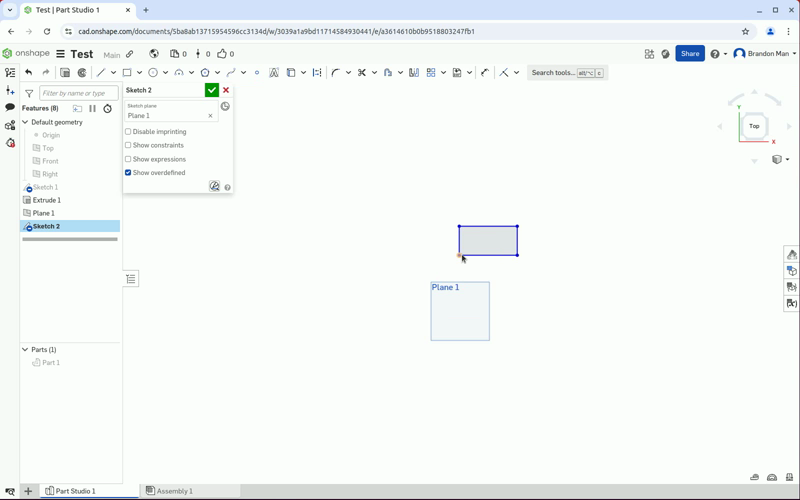
scroll(6)
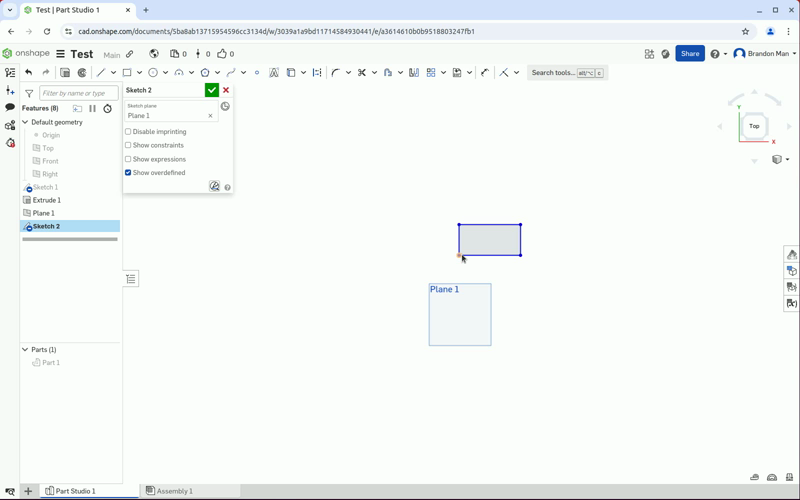
scroll(6)
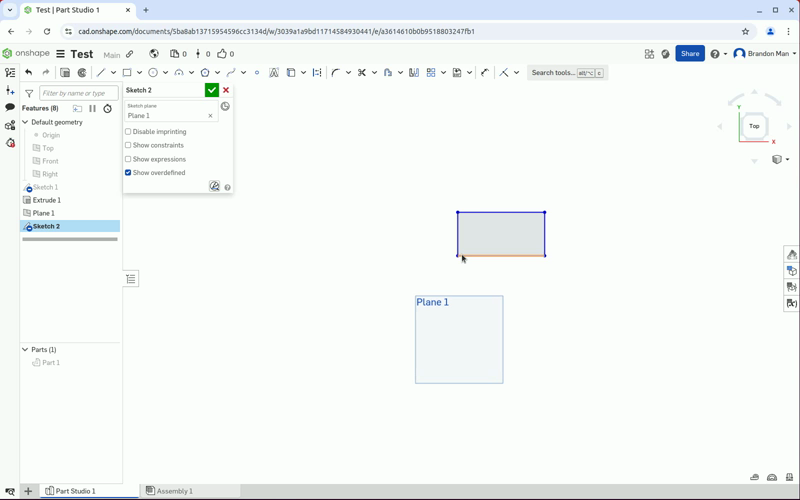
scroll(6)
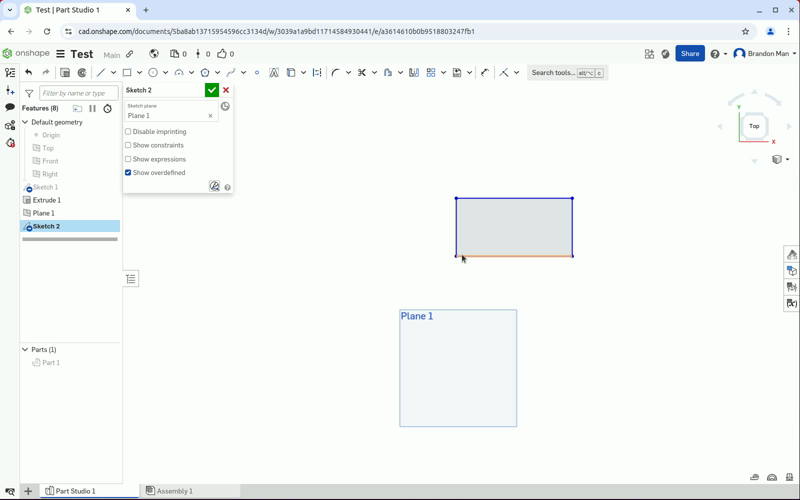
scroll(6)
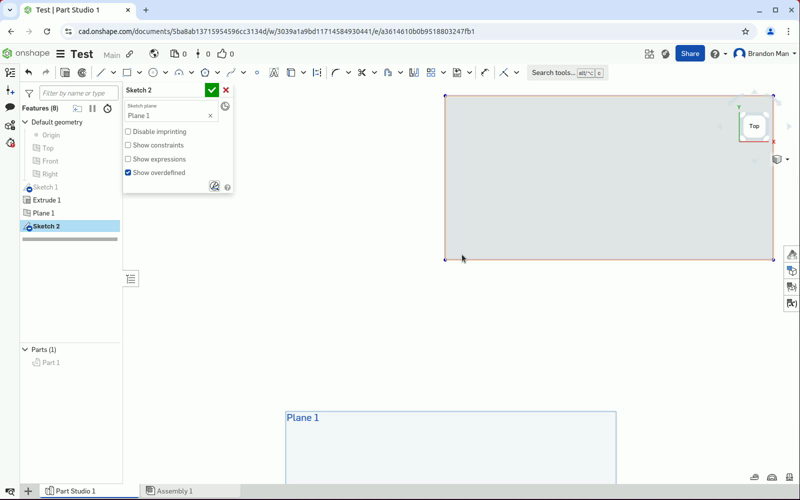
click(462, 254)
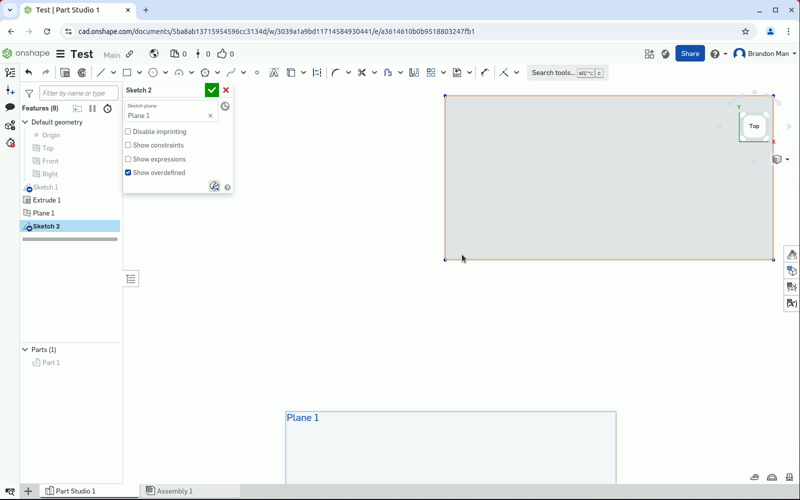
scroll(-6)
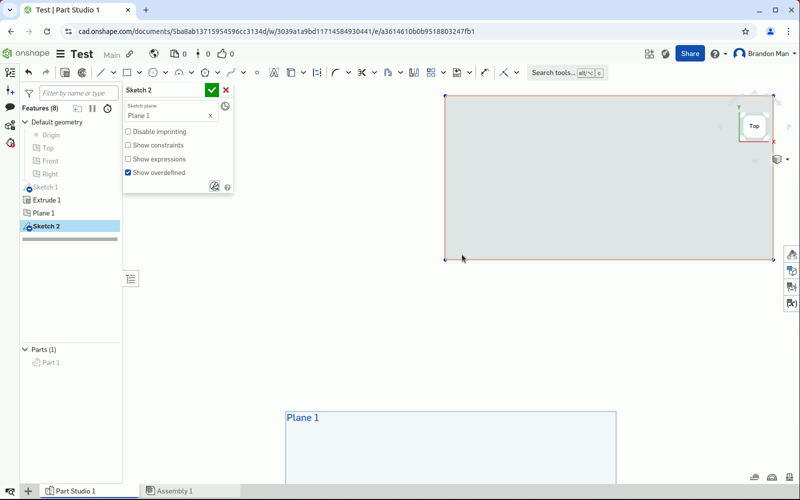
scroll(-6)
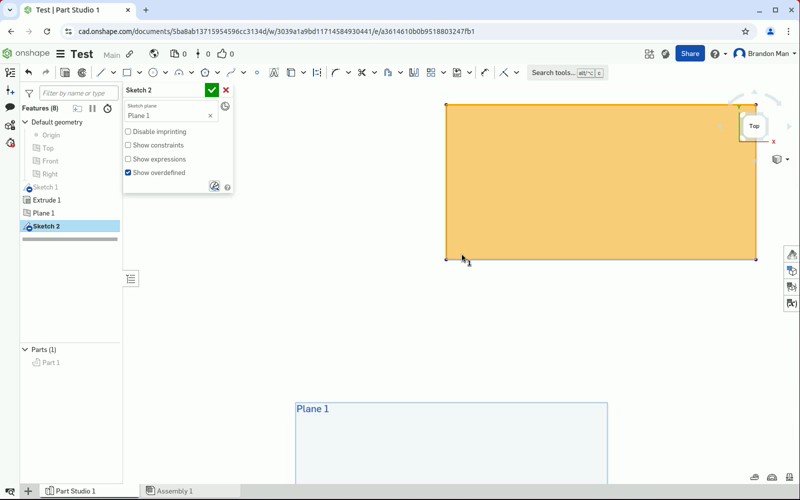
scroll(-6)
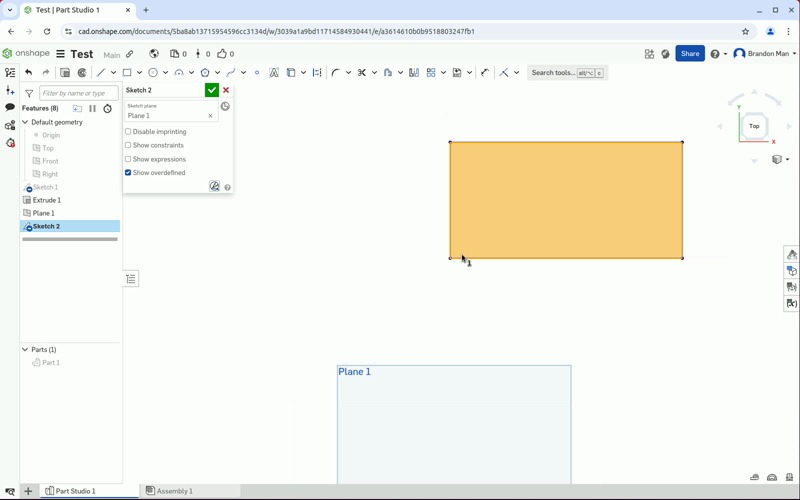
scroll(-6)
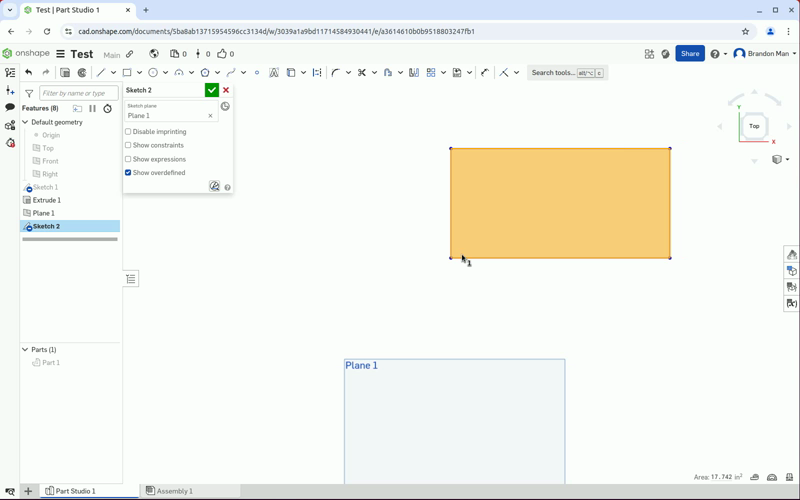
scroll(-6)
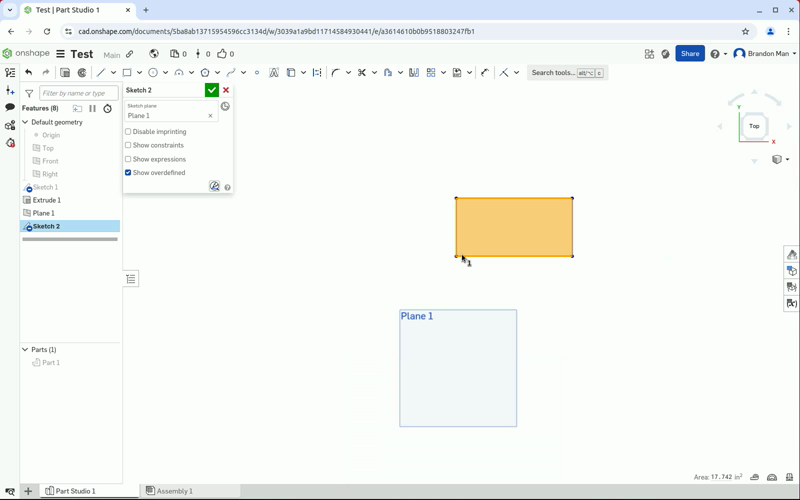
scroll(-6)
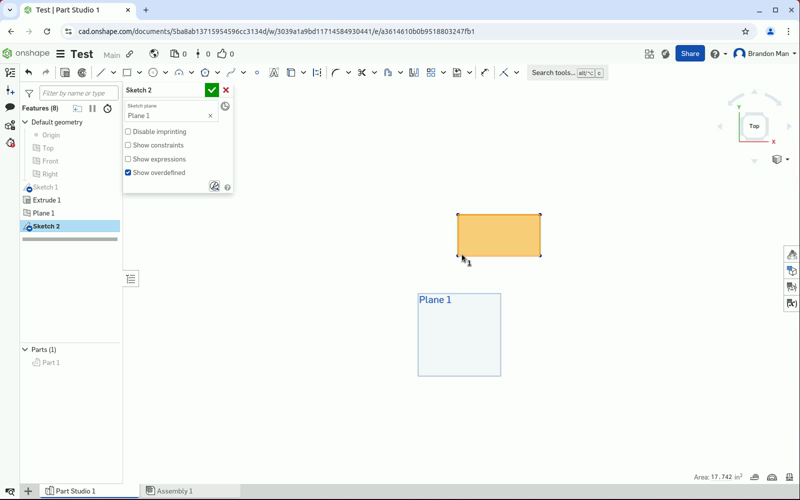
scroll(-6)
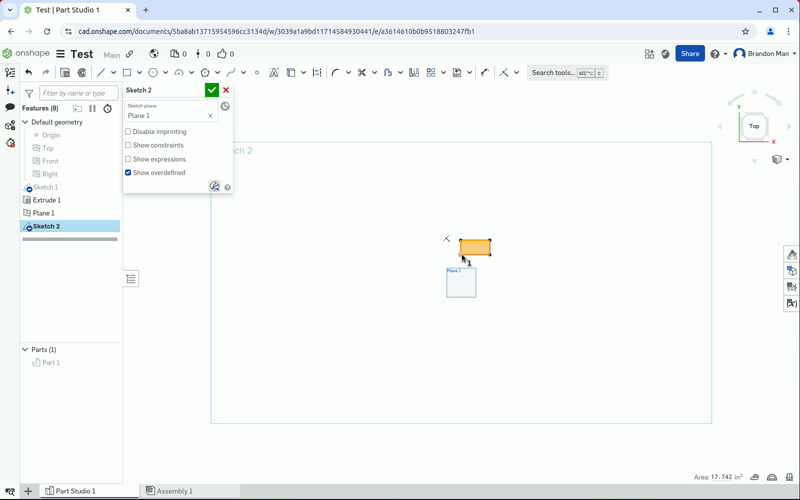
mouse_move(73, 352)
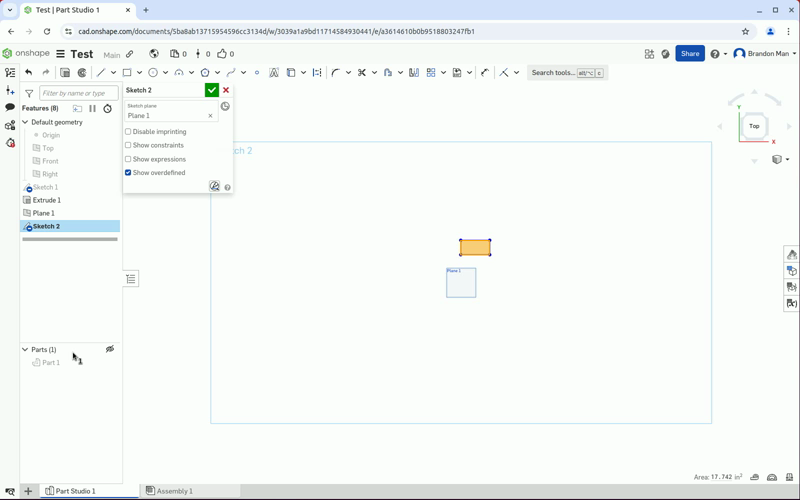
key(shift+y)
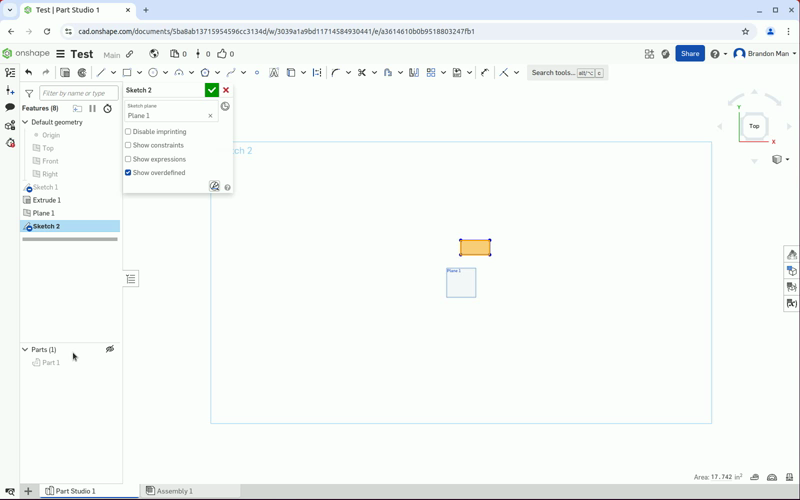
key(shift+e)
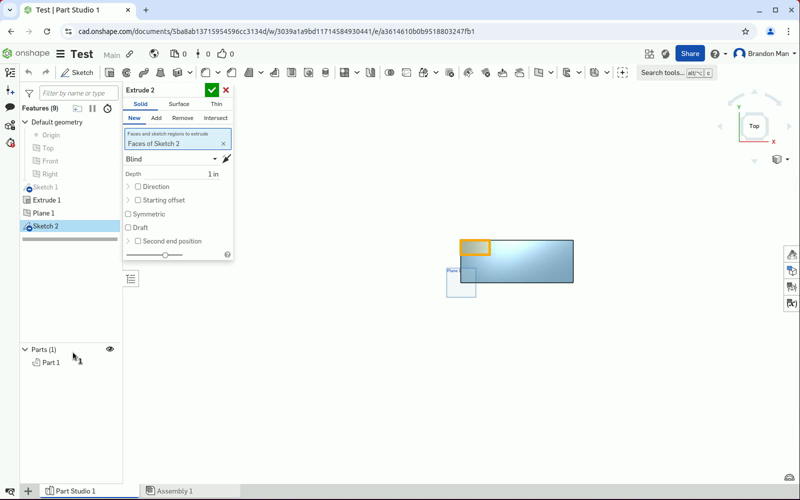
mouse_move(143, 106)
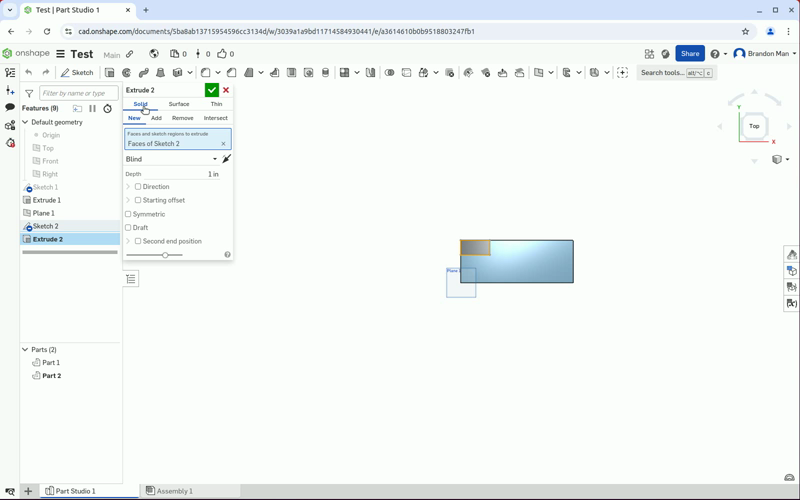
click(143, 106)
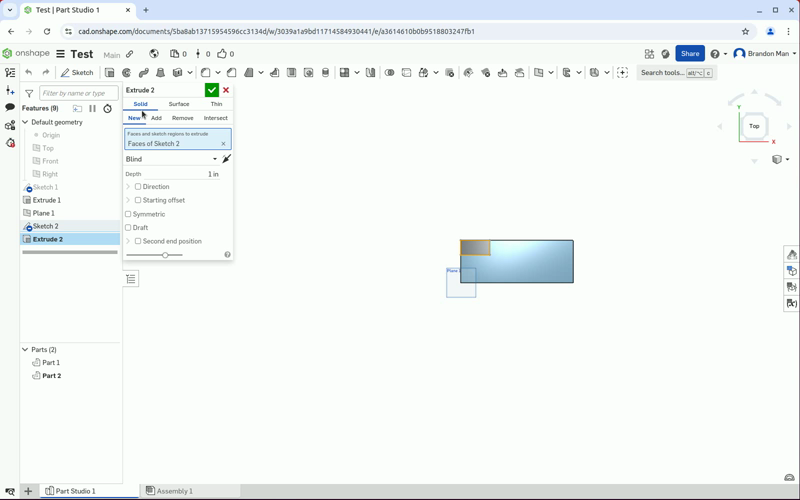
mouse_move(137, 120)
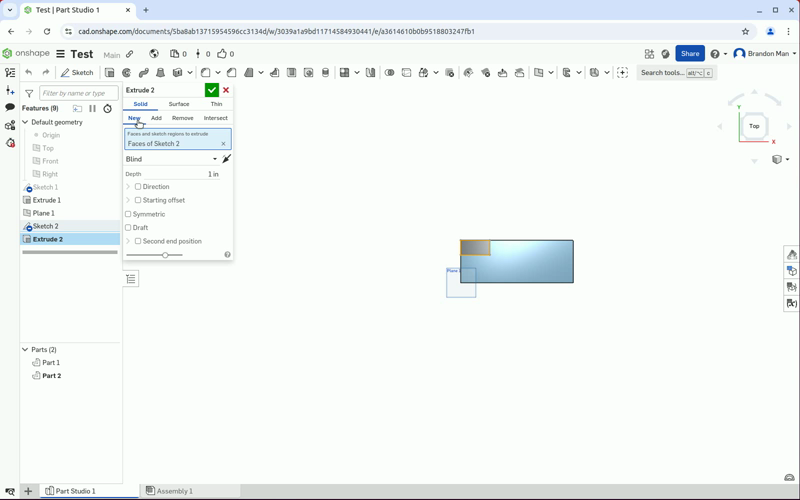
click(137, 120)
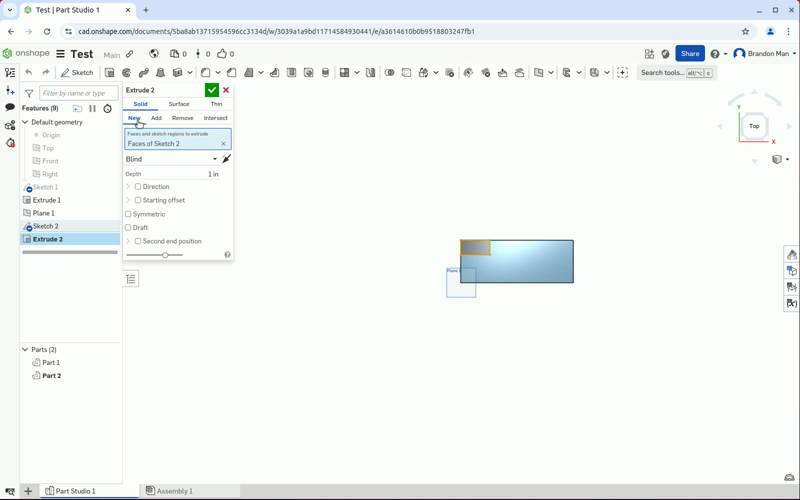
key(tab, 4)
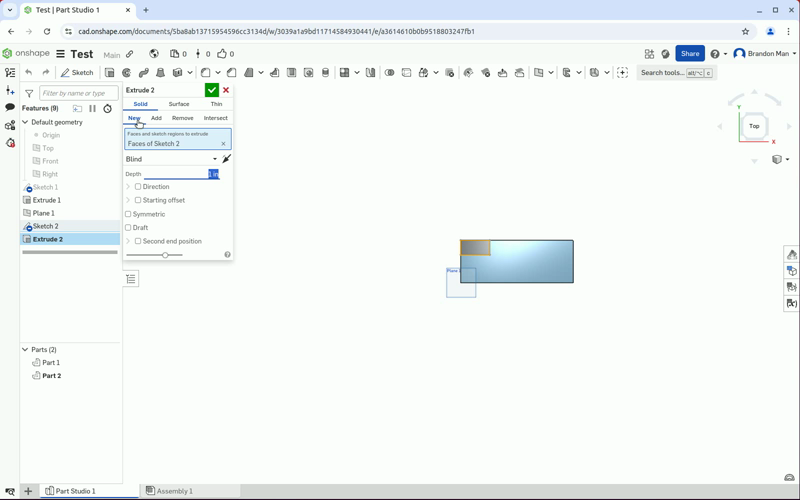
text(5.777)
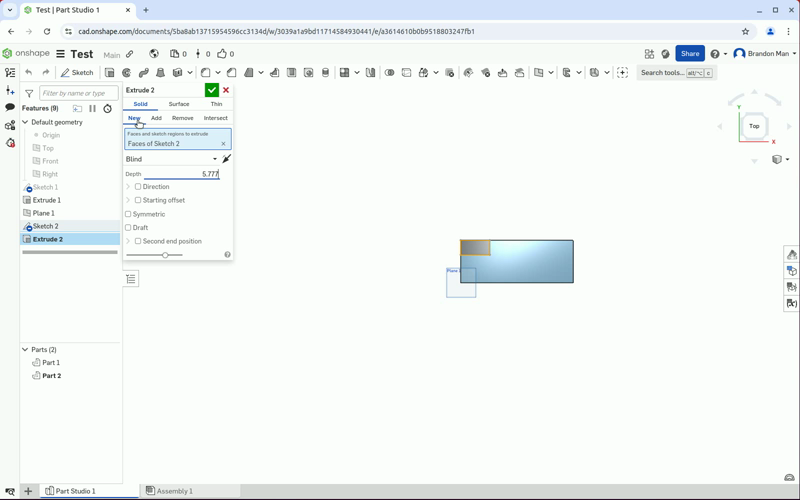
key(enter)
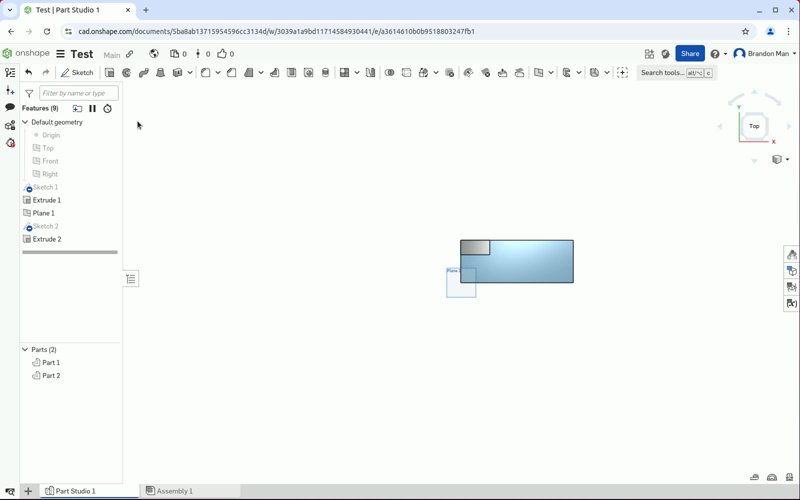
key(shift+h)
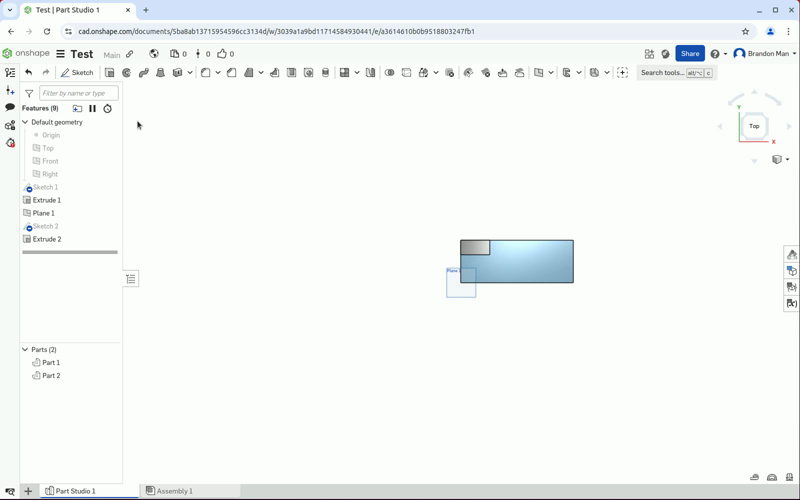
key(shift+h)
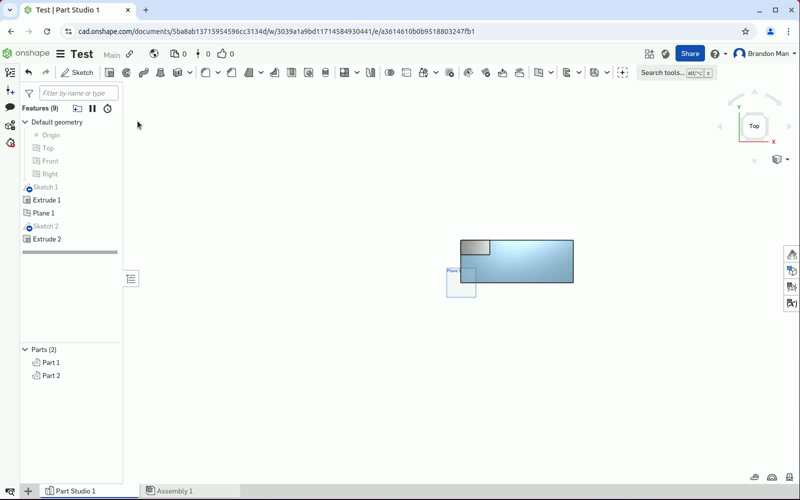
mouse_move(73, 189)
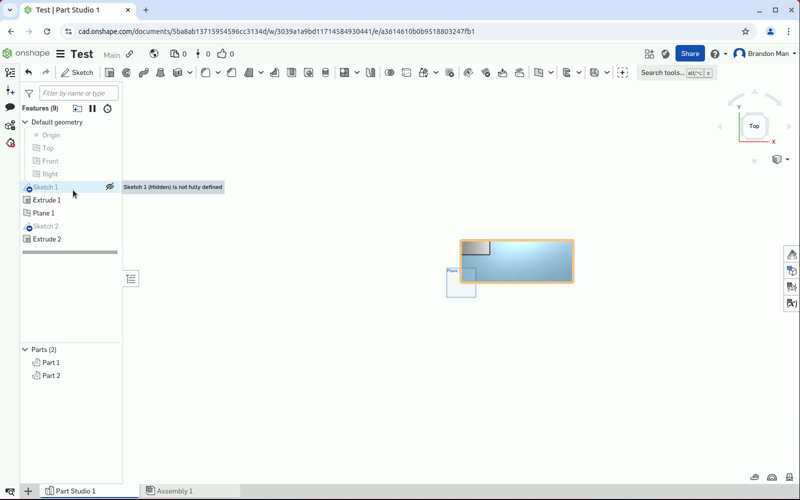
click(73, 189)
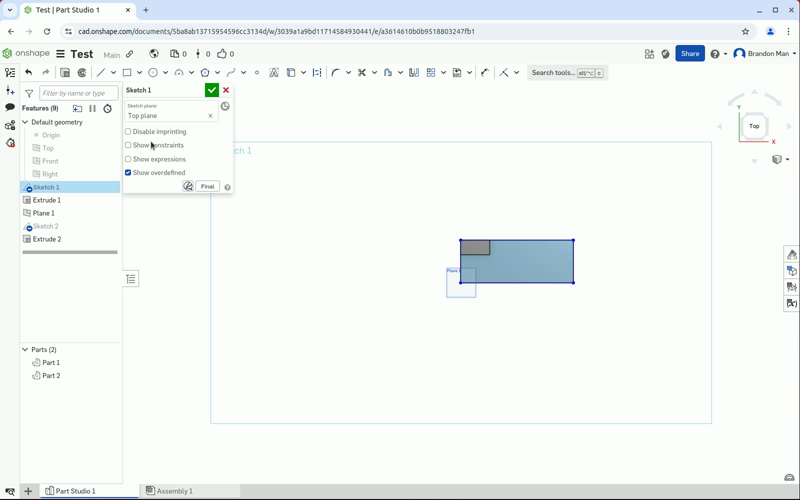
mouse_move(229, 92)
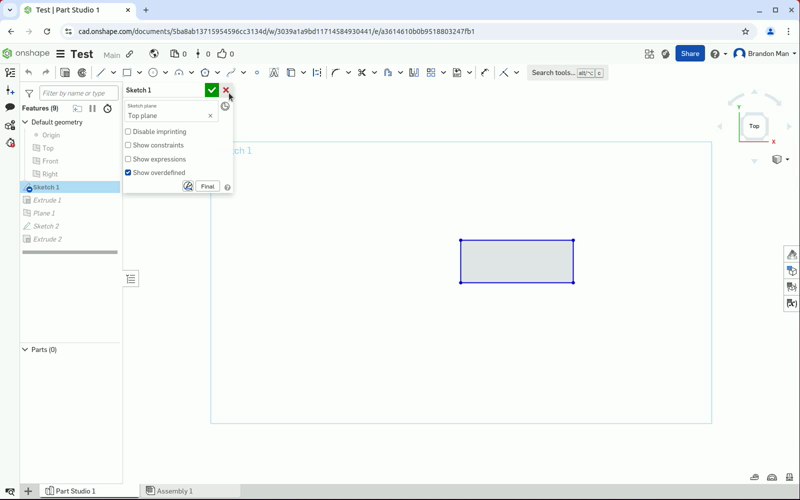
click(229, 92)
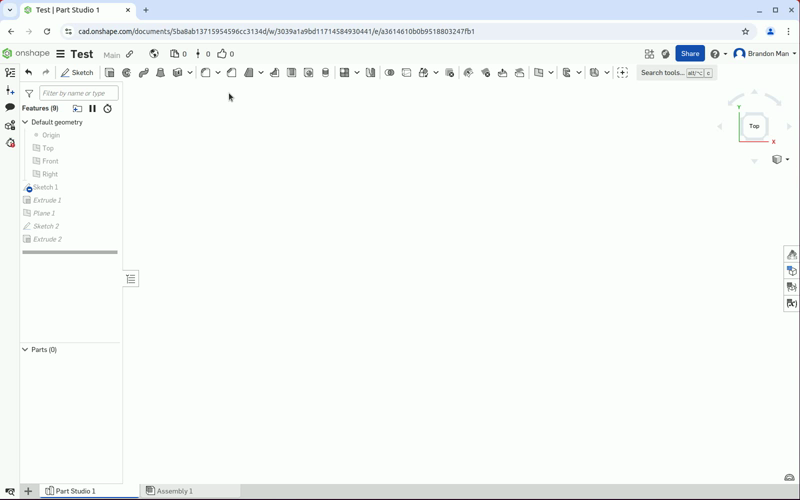
mouse_move(73, 352)
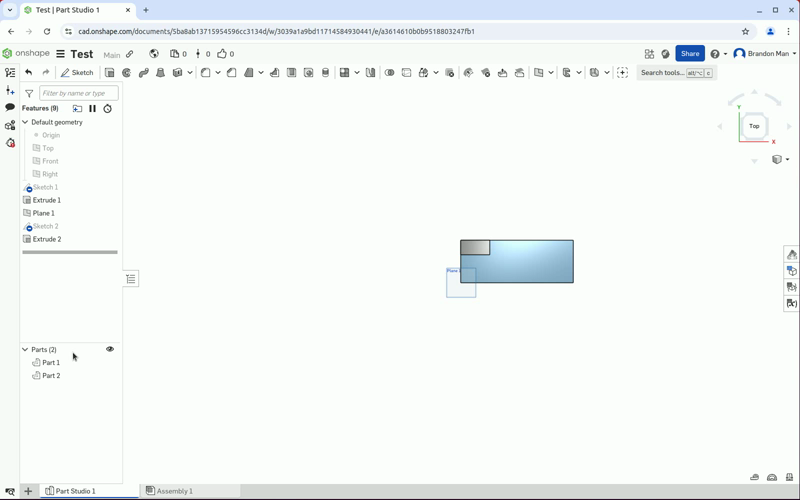
key(y)
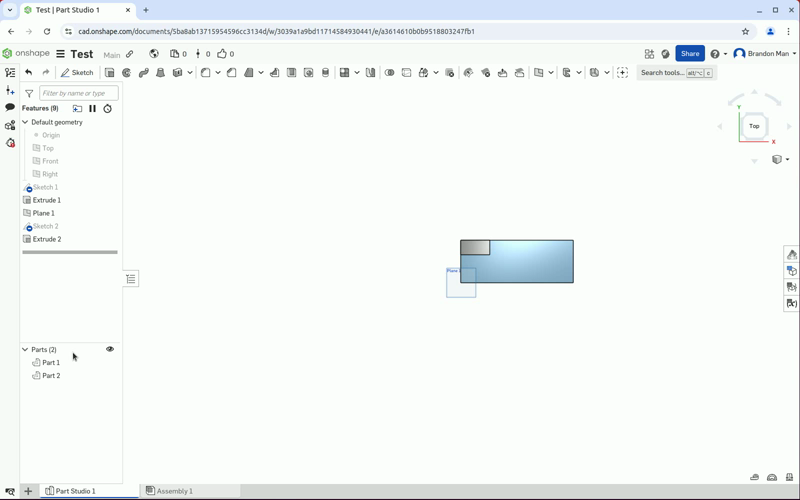
key(shift+p)
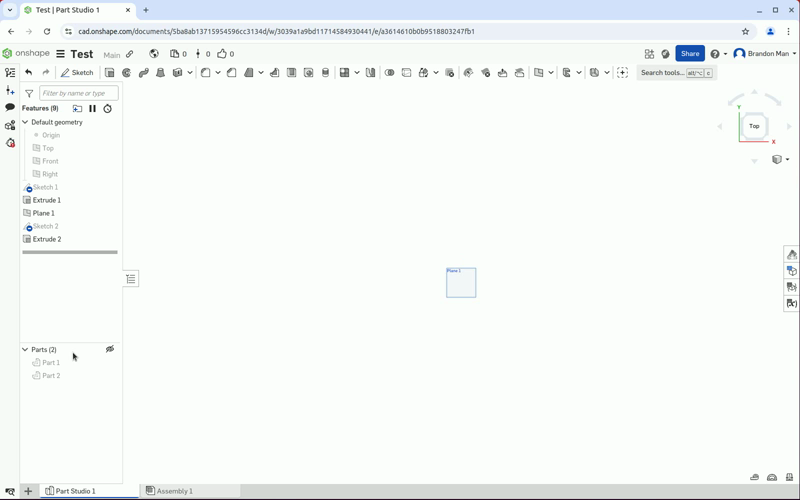
key(space)
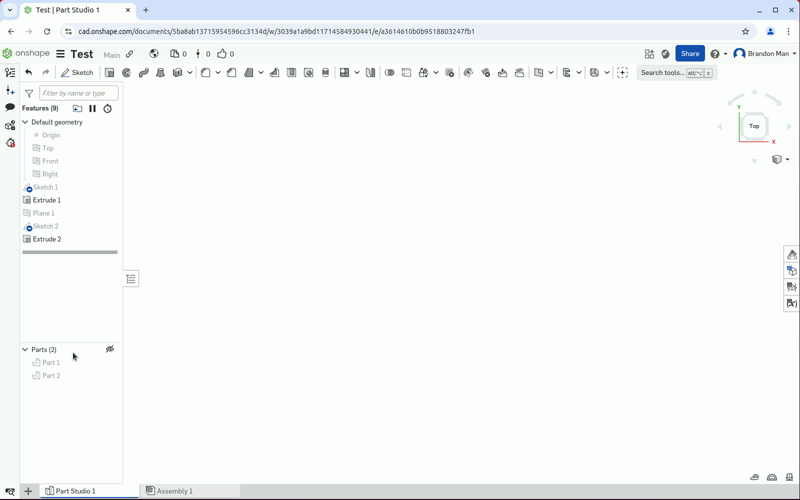
key_down(shift)
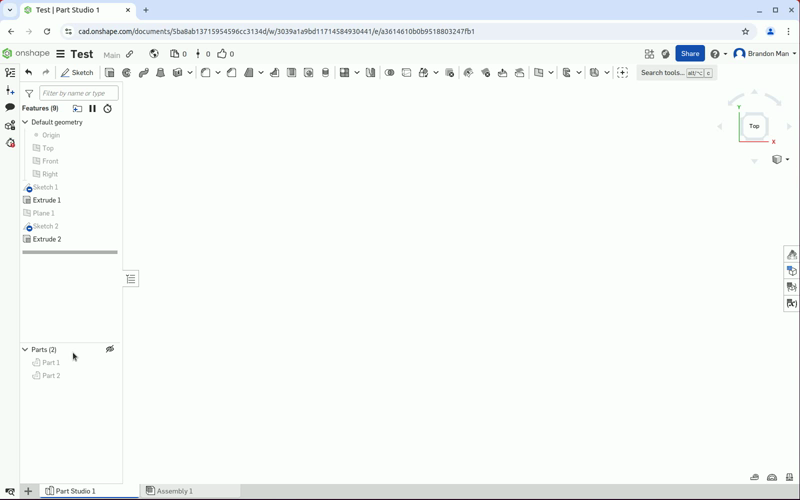
key(up)
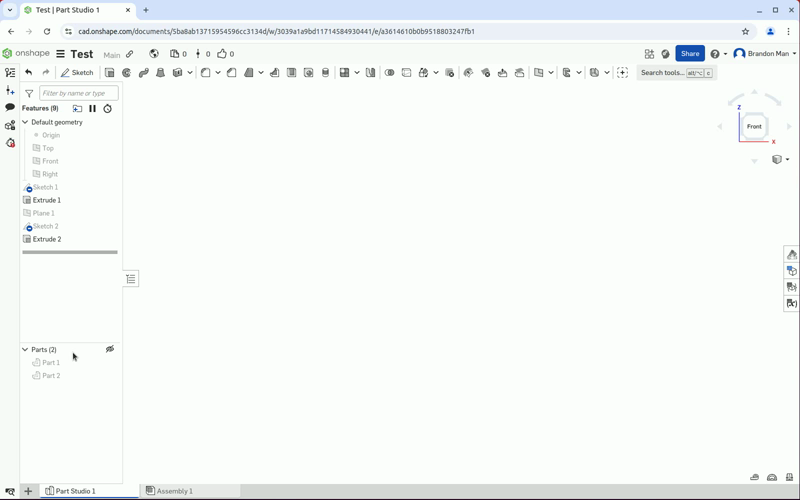
key_up(shift)
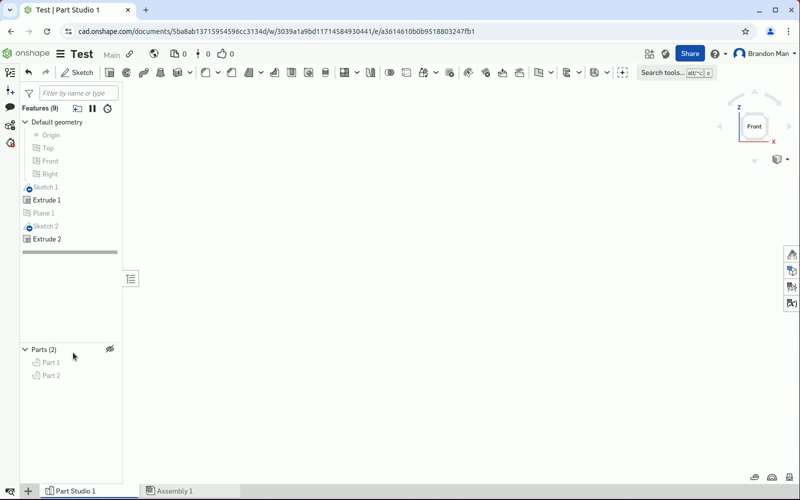
mouse_move(73, 352)
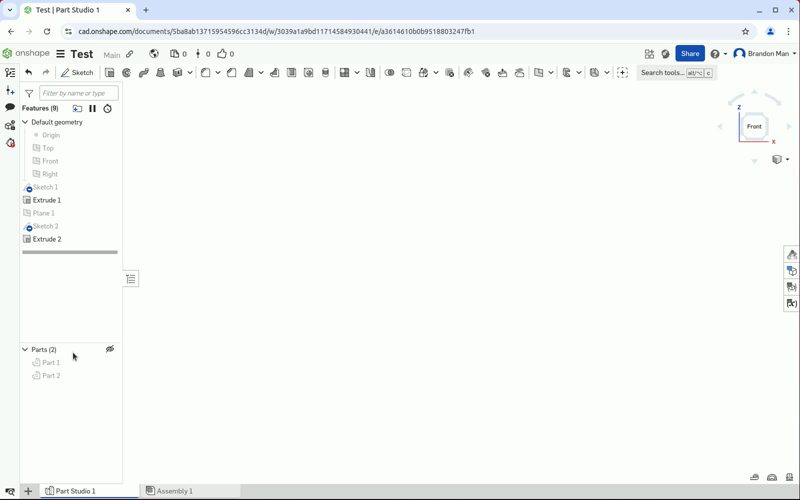
key(shift+y)
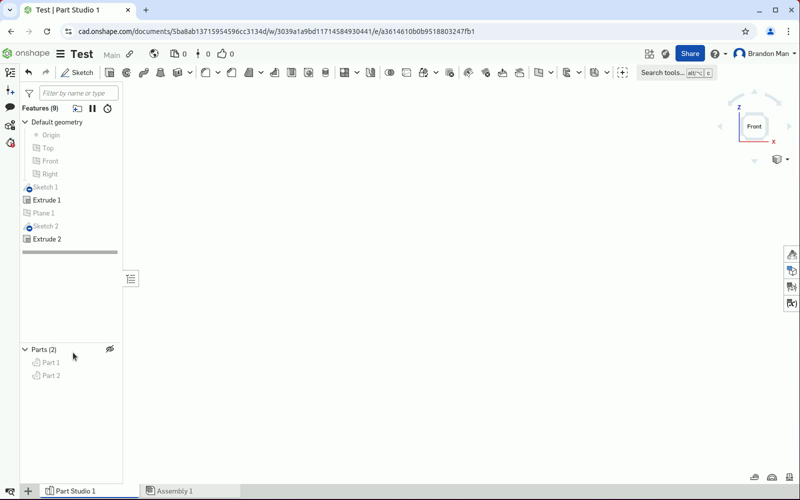
key(shift+s)
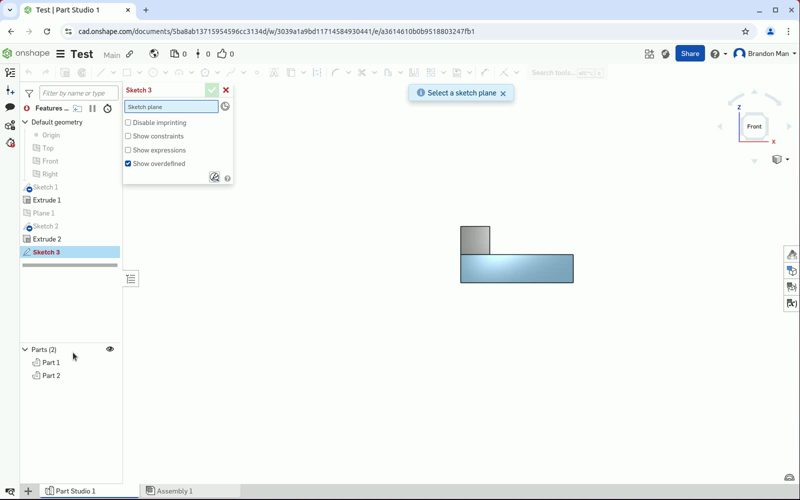
mouse_move(73, 163)
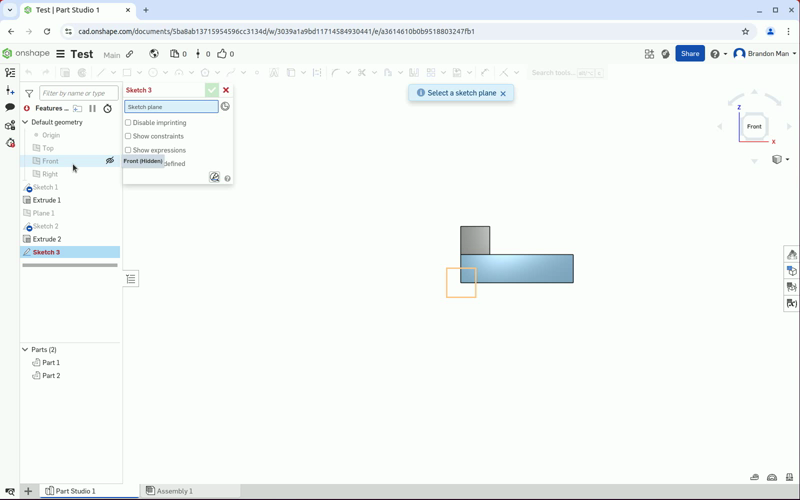
click(73, 163)
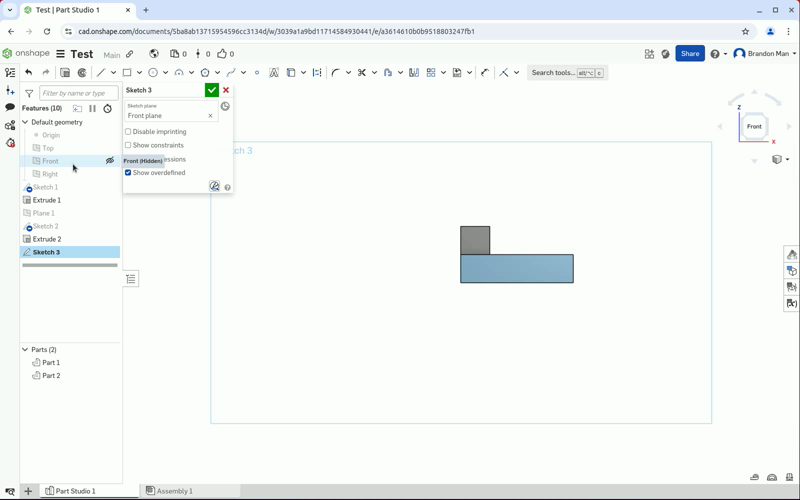
mouse_move(73, 352)
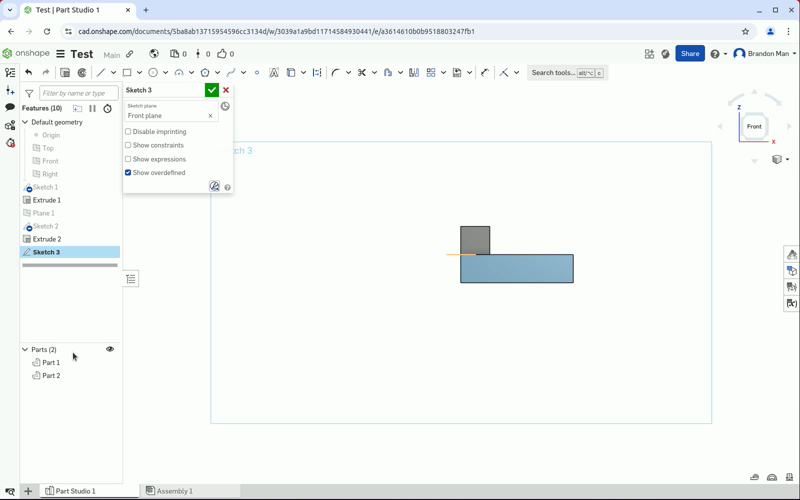
key(y)
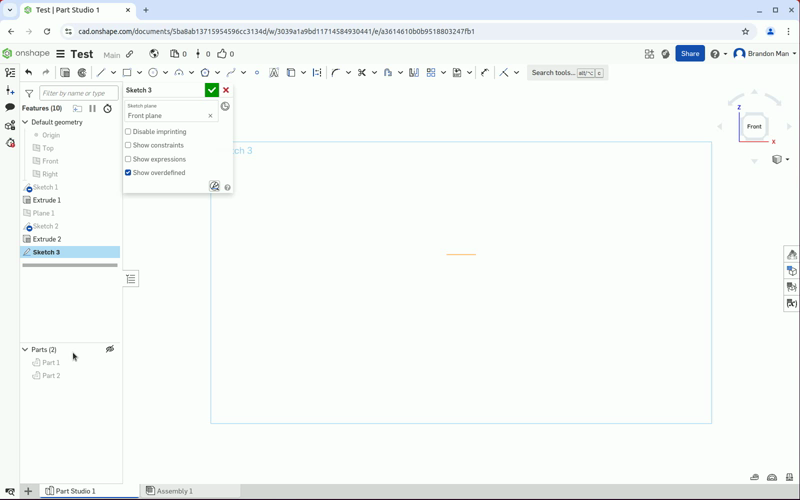
key(l)
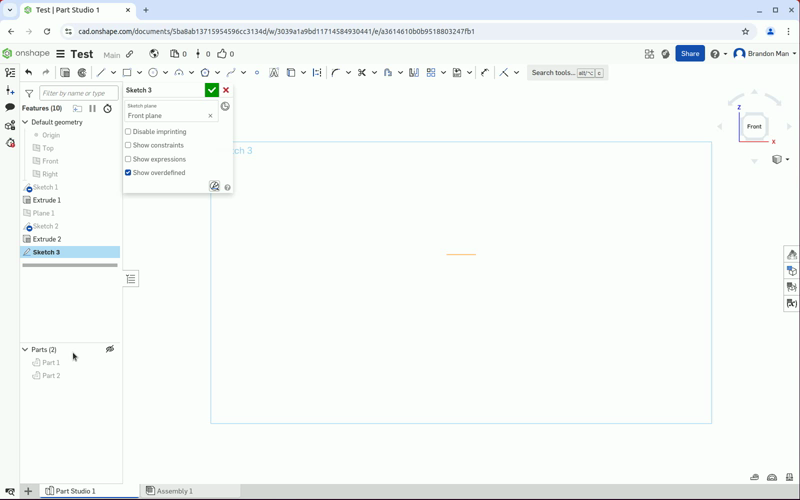
key_down(shift)
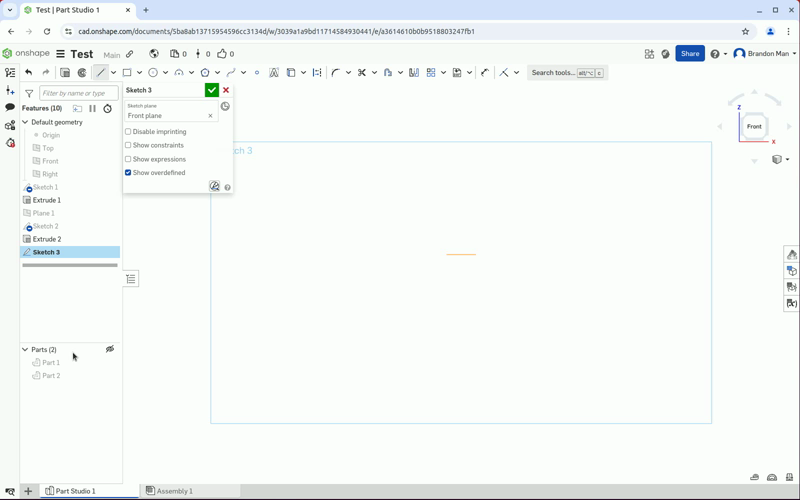
mouse_move(460, 282)
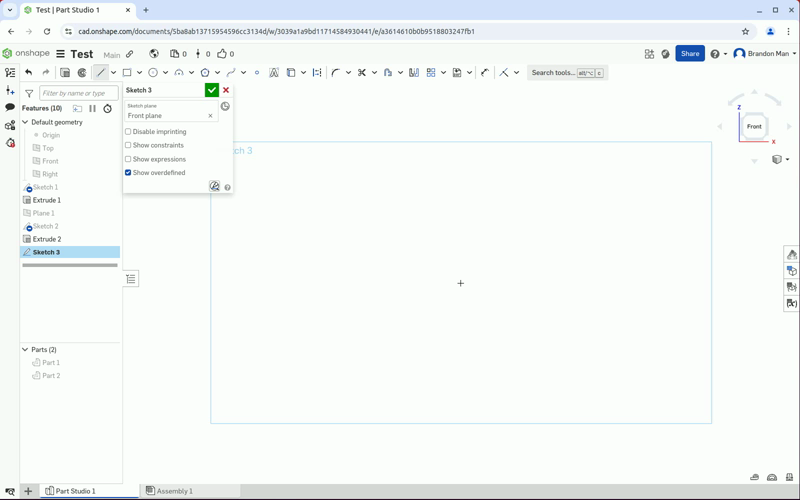
click(460, 282)
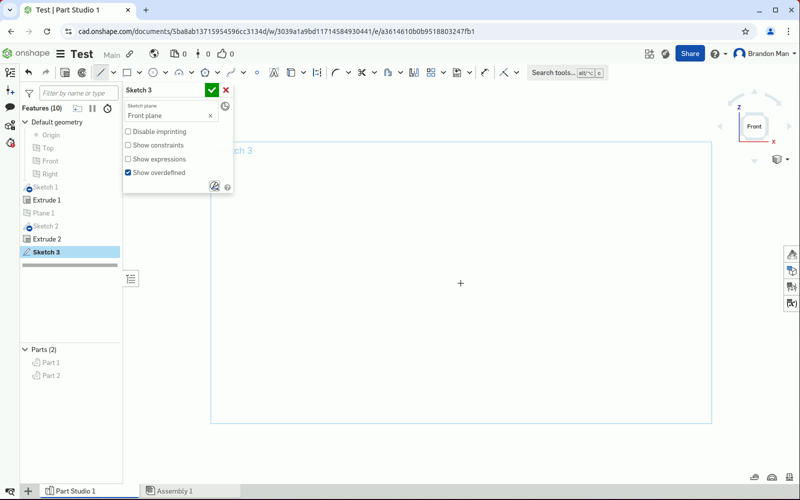
key_up(shift)
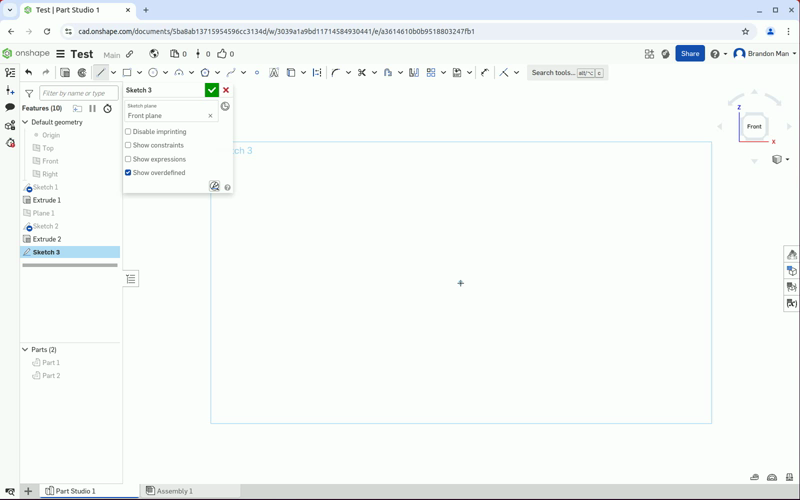
key_down(shift)
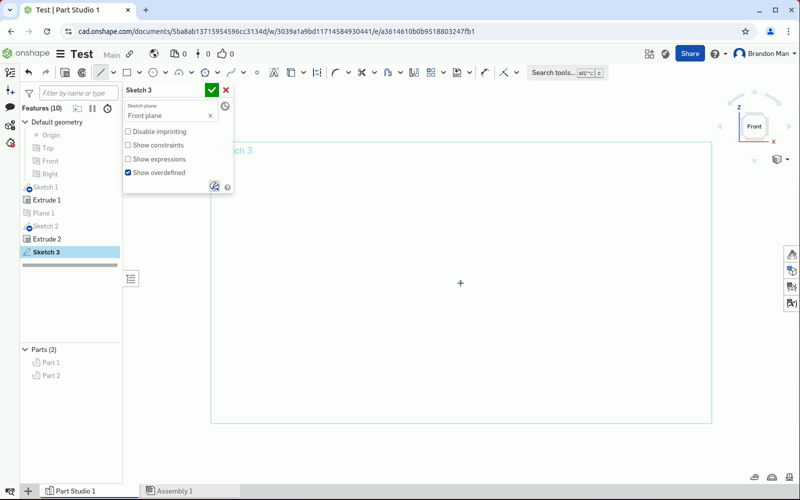
mouse_move(490, 282)
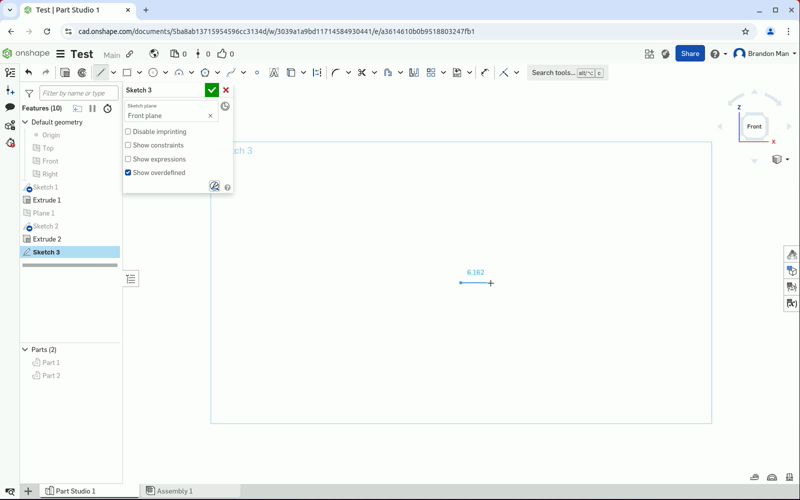
mouse_move(489, 282)
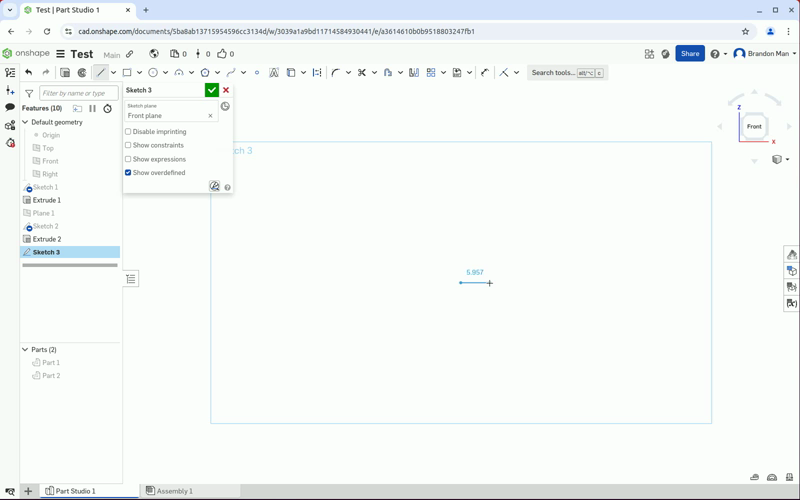
click(489, 282)
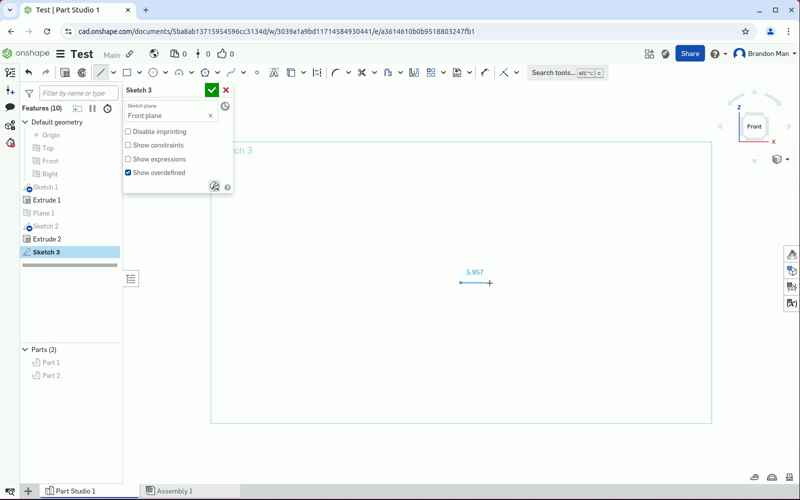
key_up(shift)
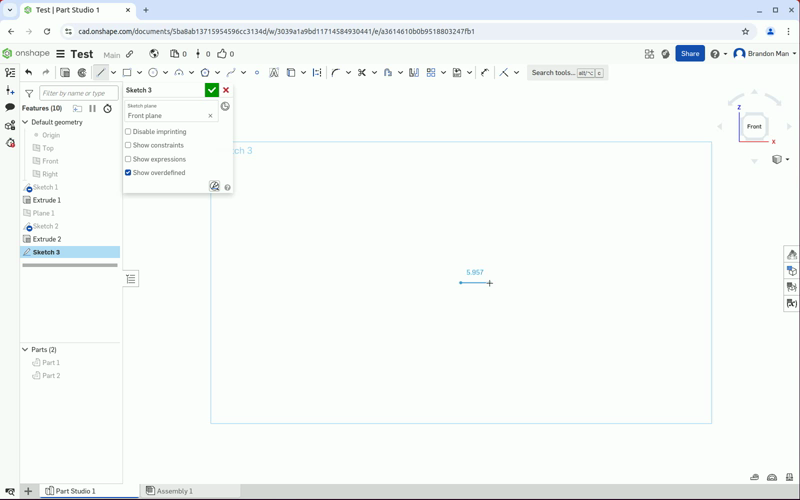
key_down(shift)
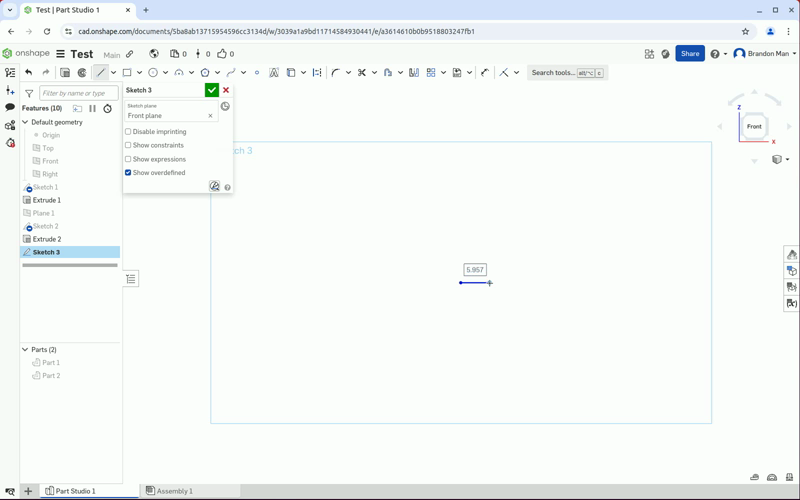
mouse_move(519, 282)
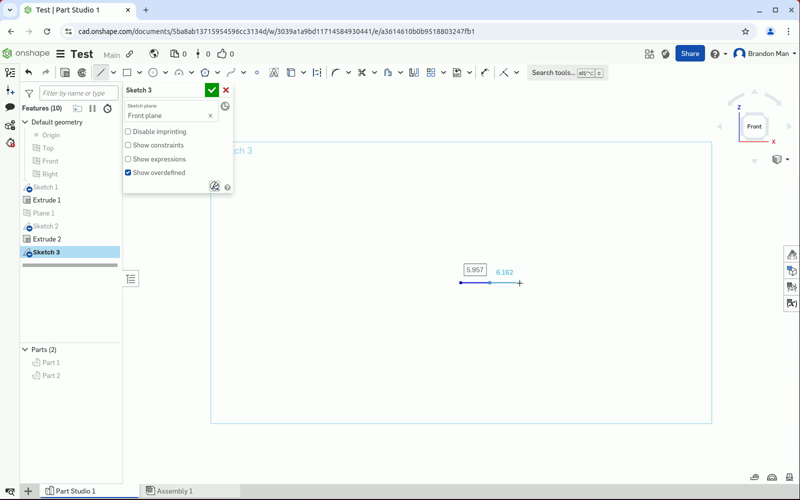
mouse_move(489, 253)
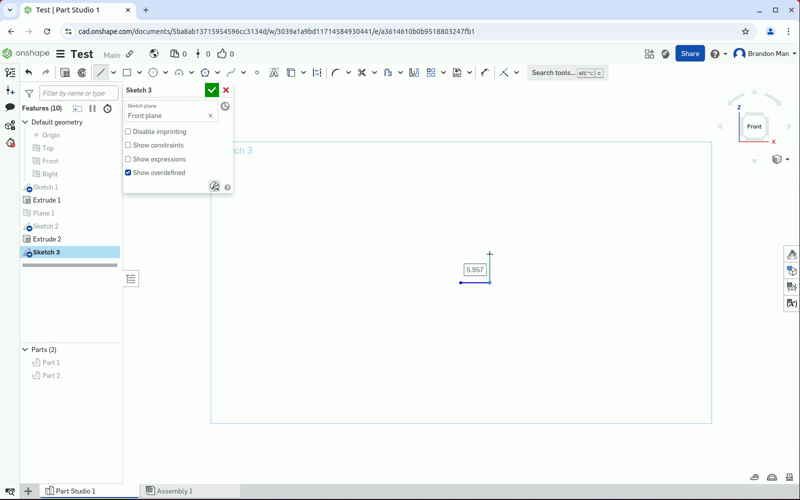
click(489, 253)
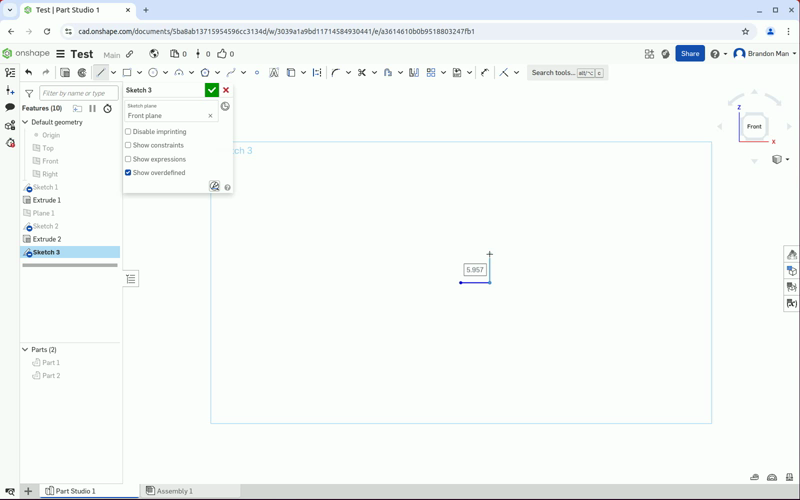
key_up(shift)
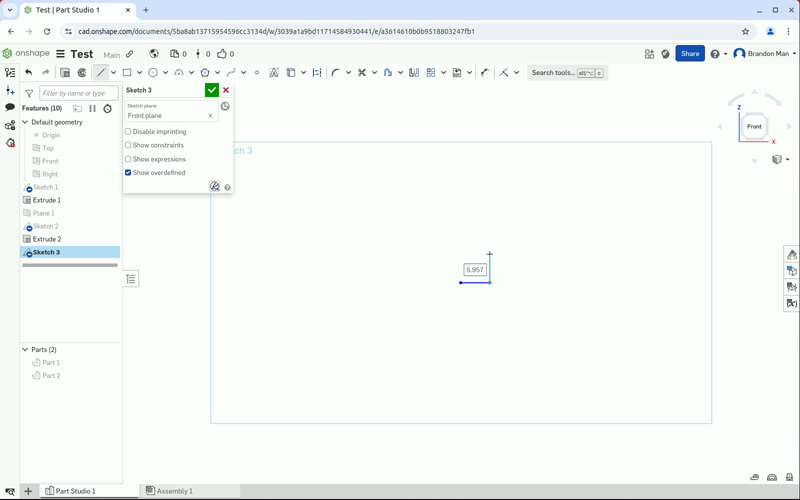
key_down(shift)
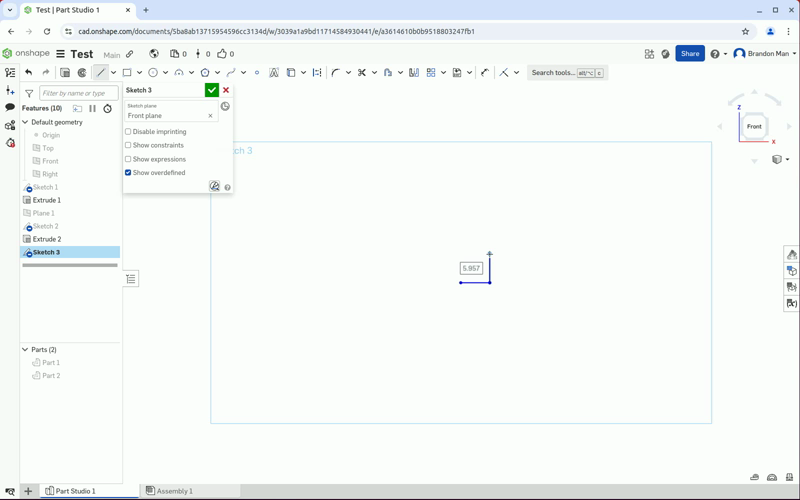
mouse_move(519, 253)
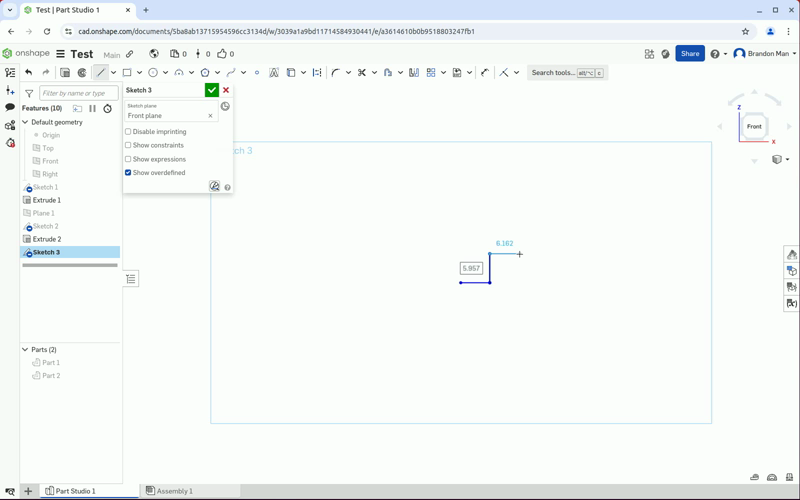
mouse_move(460, 253)
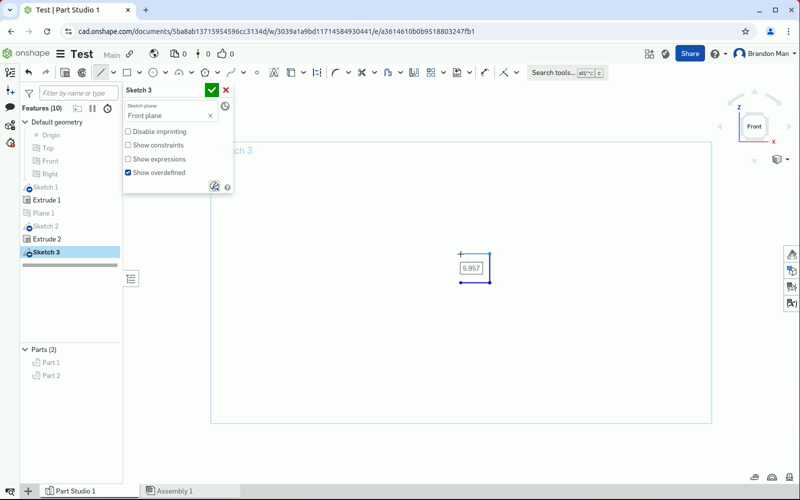
click(460, 253)
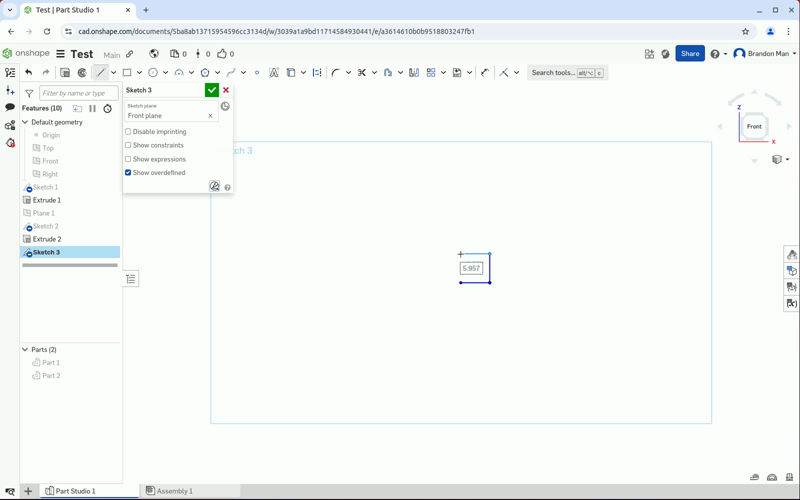
key_up(shift)
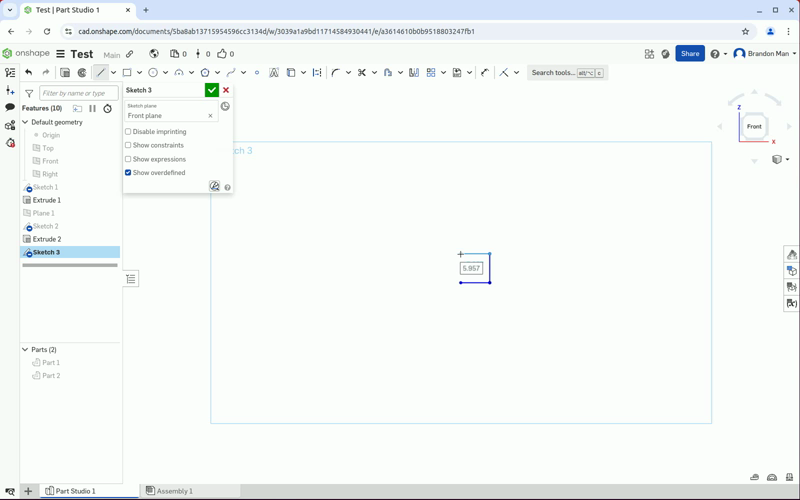
mouse_move(490, 253)
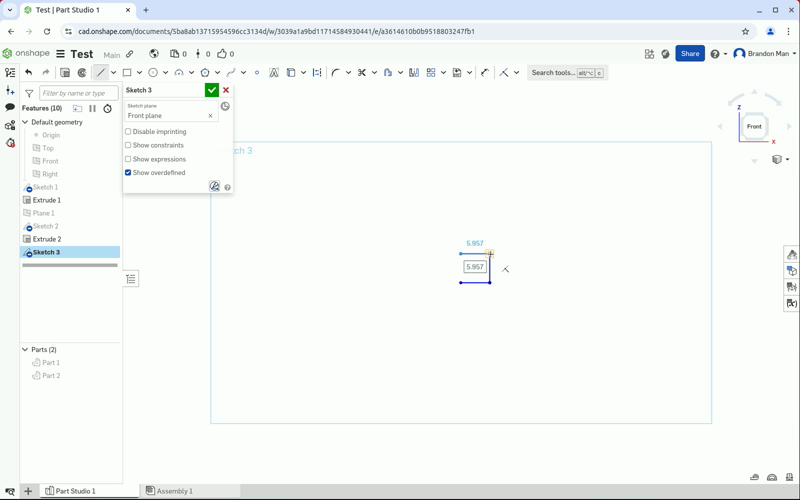
key_down(shift)
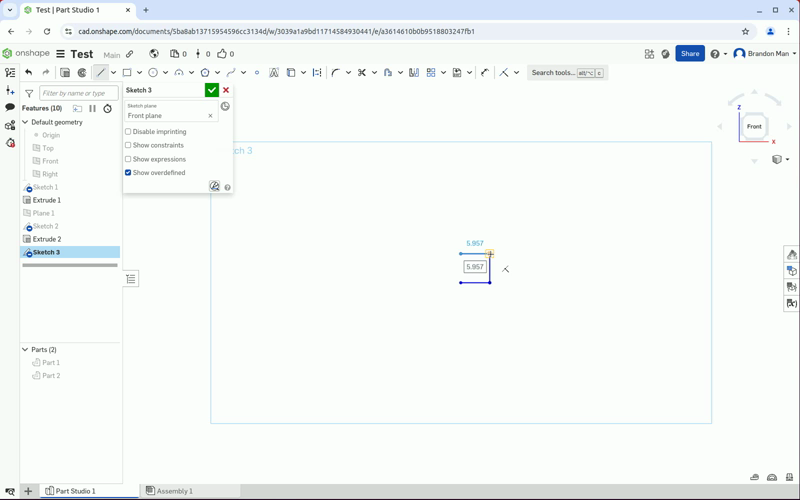
mouse_move(460, 282)
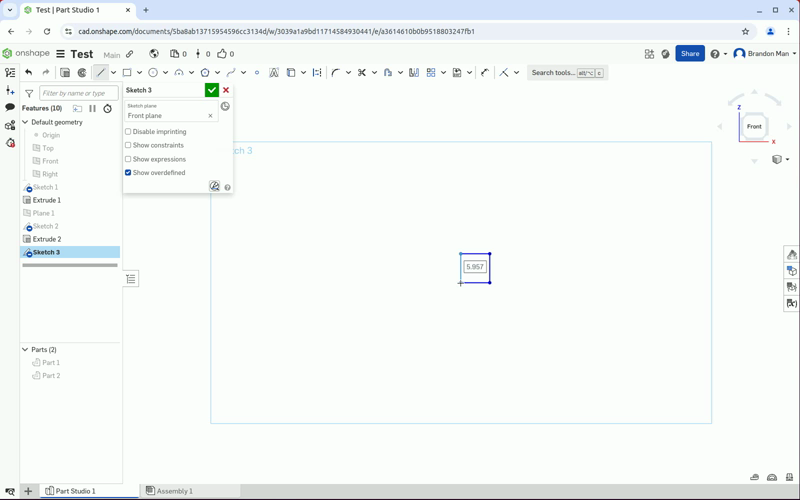
key_up(shift)
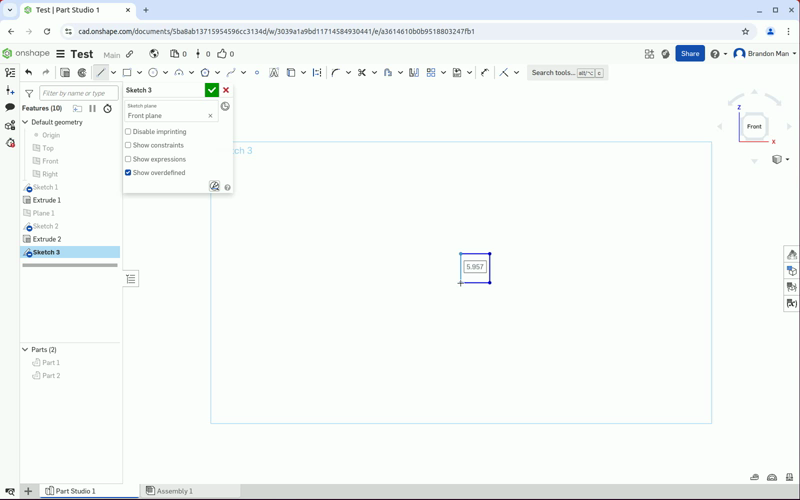
click(460, 282)
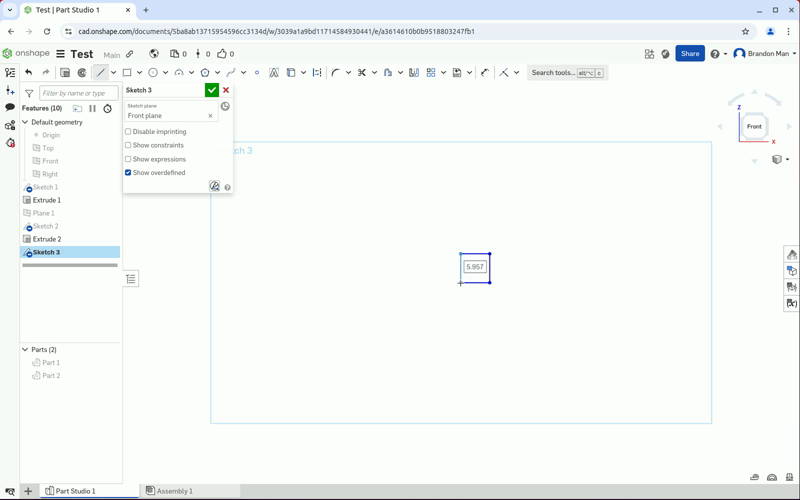
key(esc)
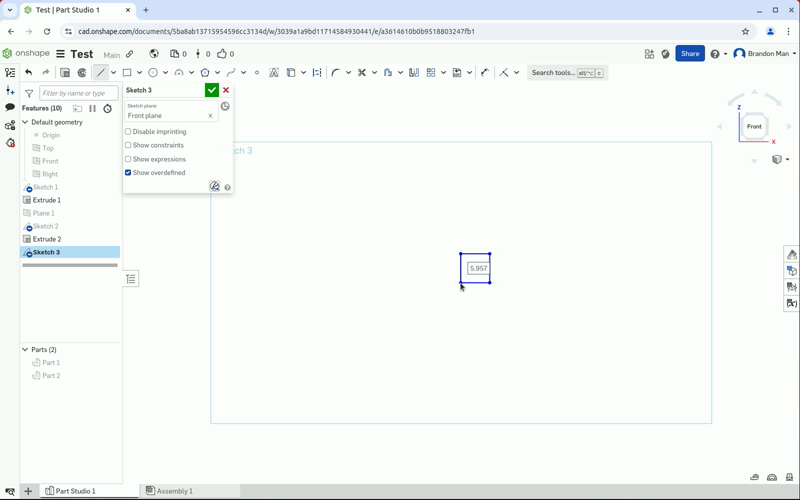
mouse_move(473, 272)
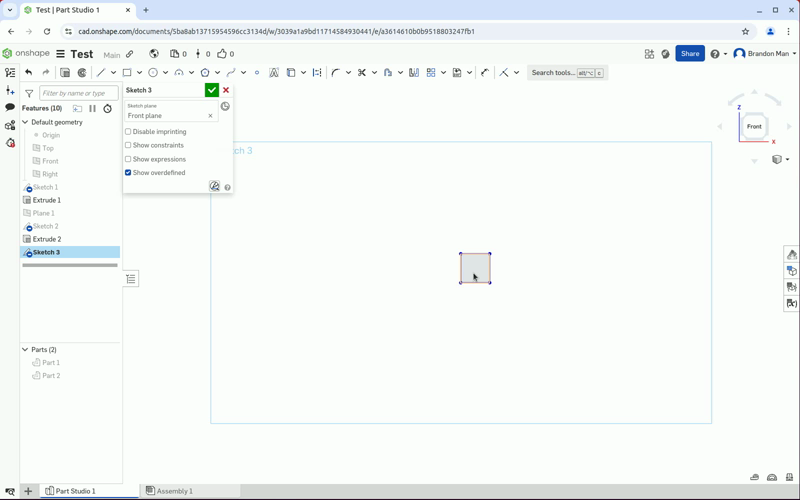
scroll(6)
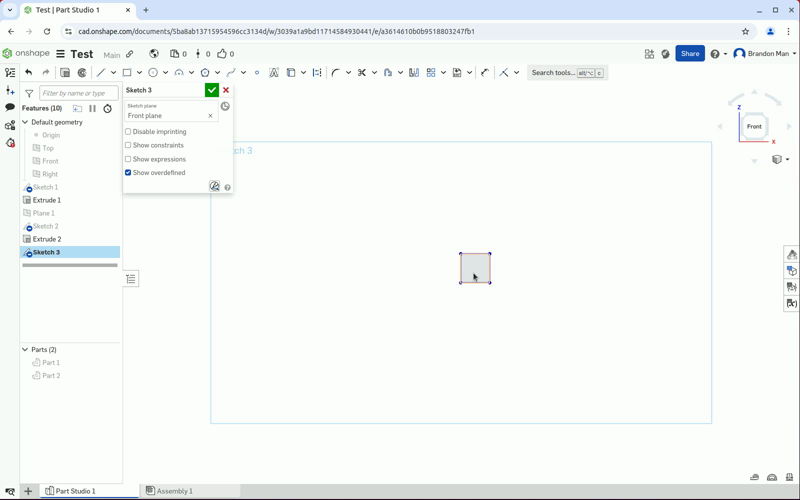
scroll(6)
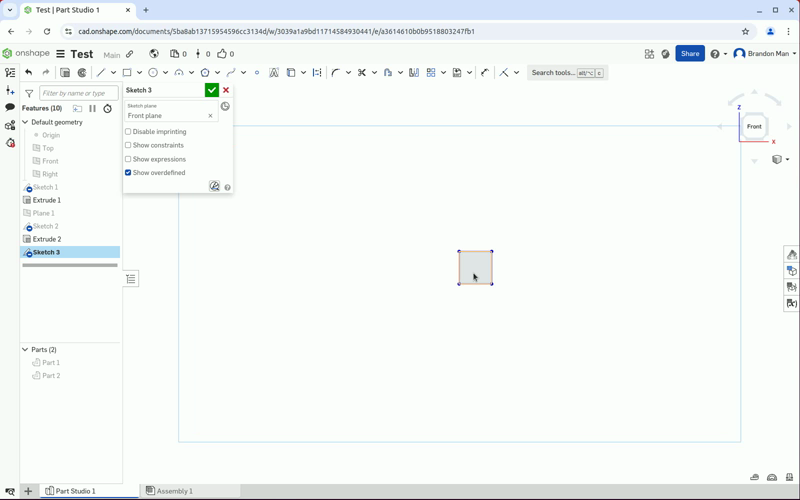
scroll(6)
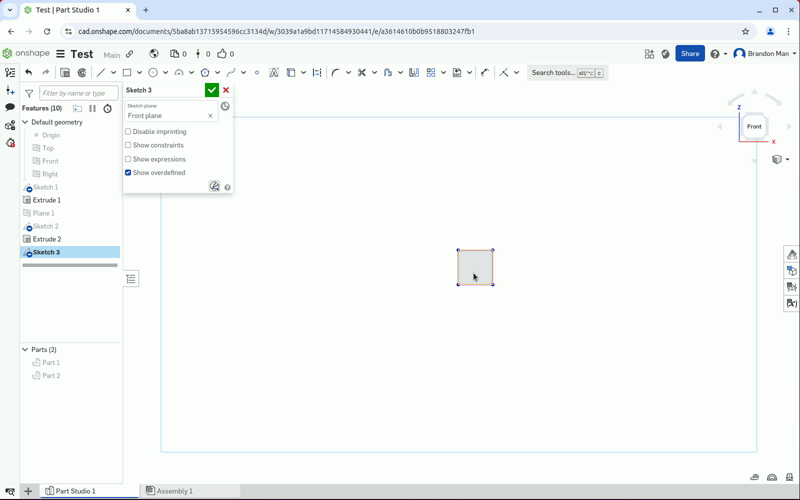
scroll(6)
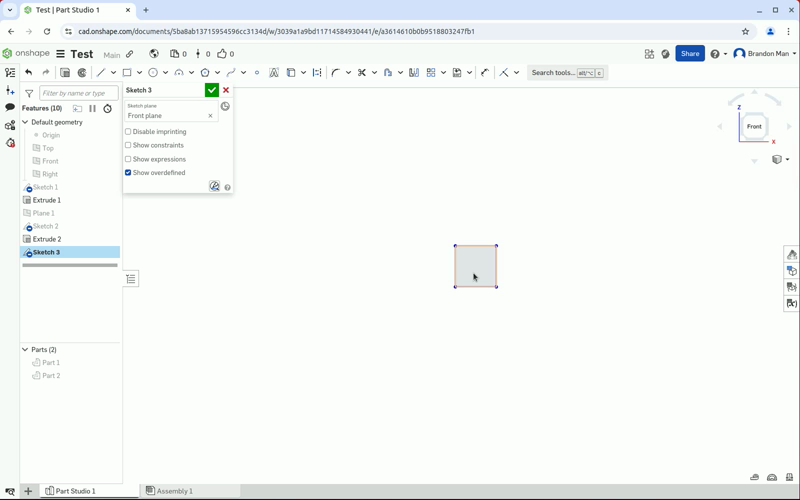
scroll(6)
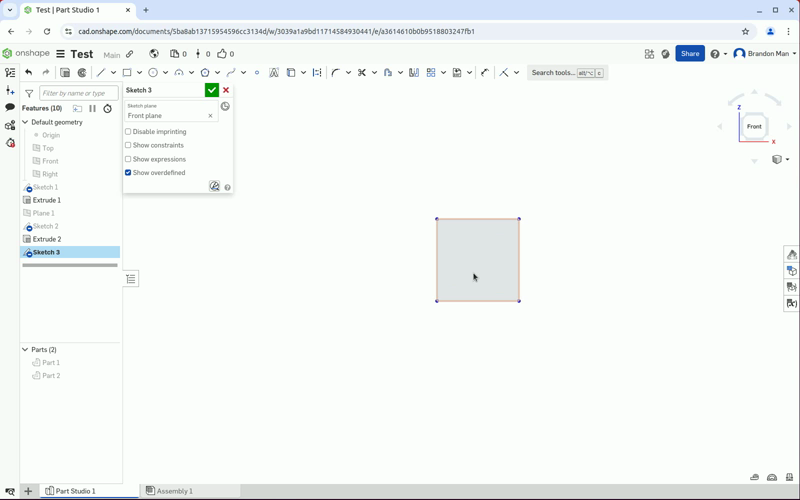
scroll(6)
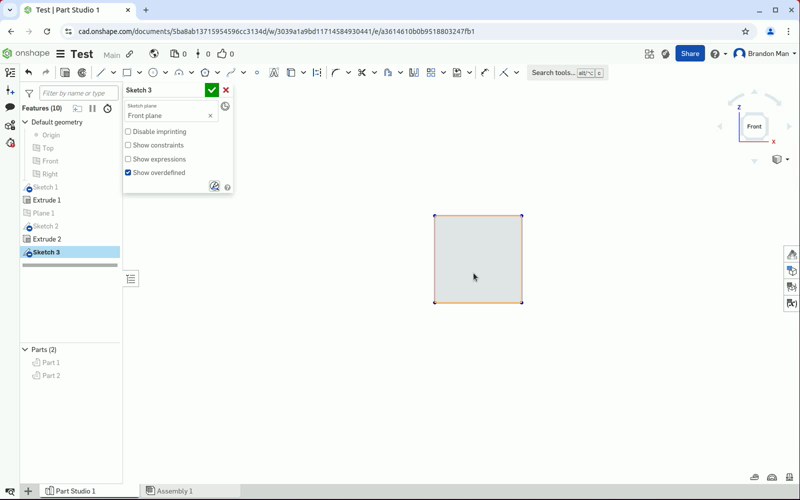
scroll(6)
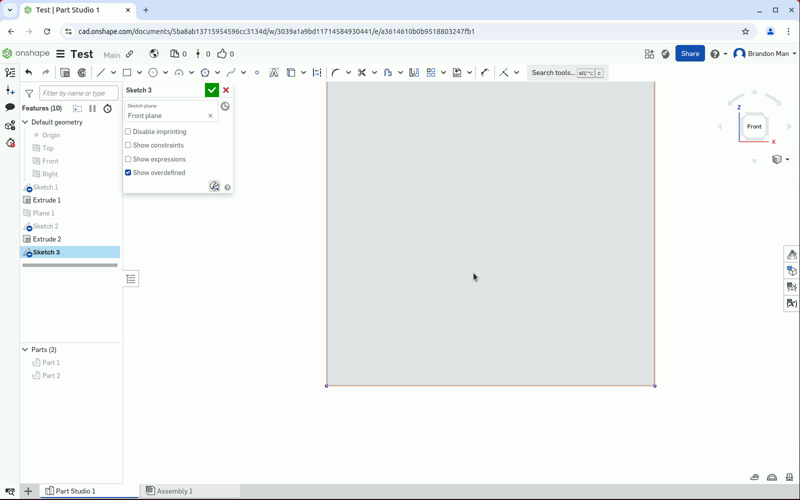
click(473, 272)
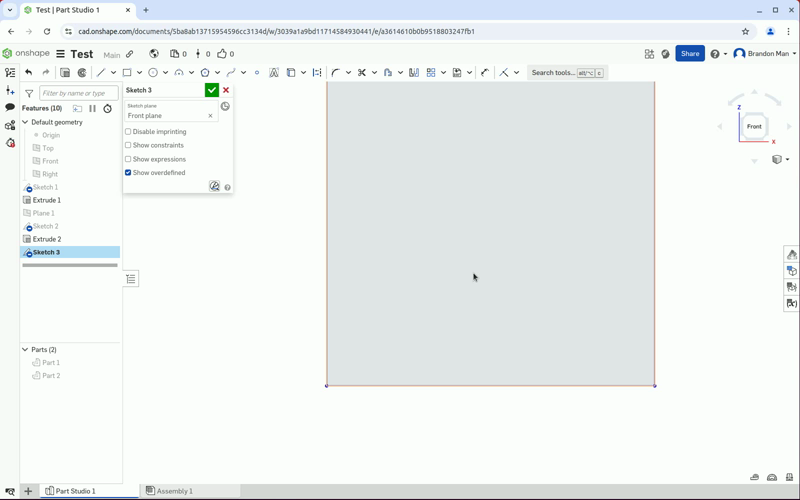
scroll(-6)
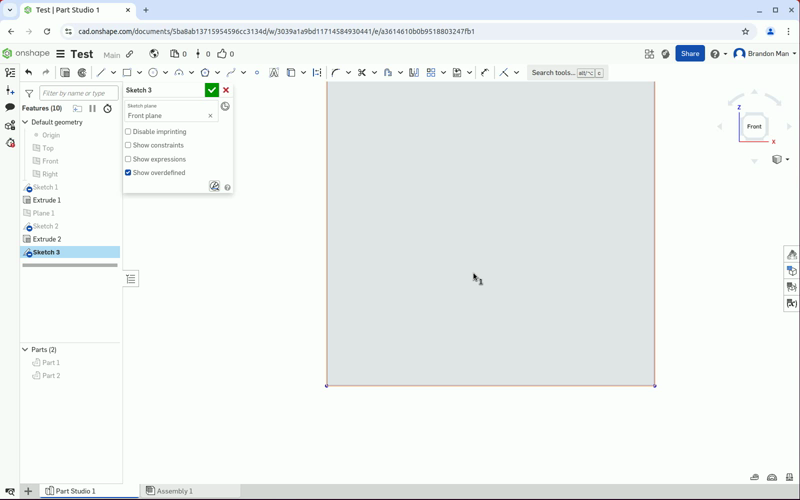
scroll(-6)
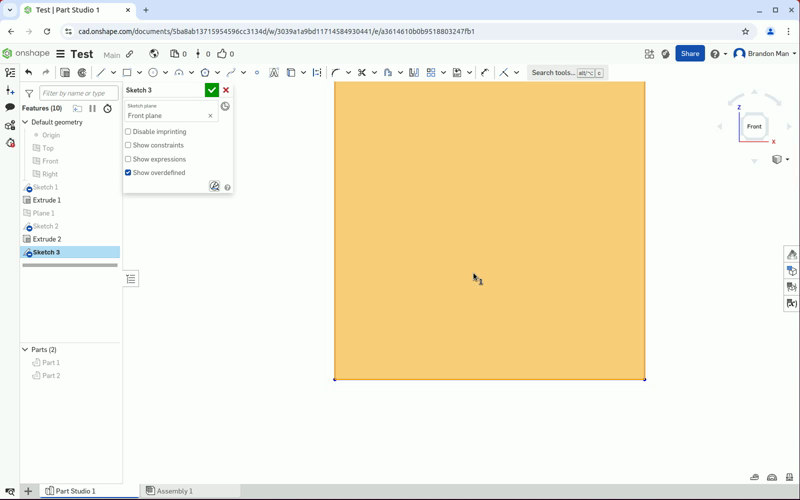
scroll(-6)
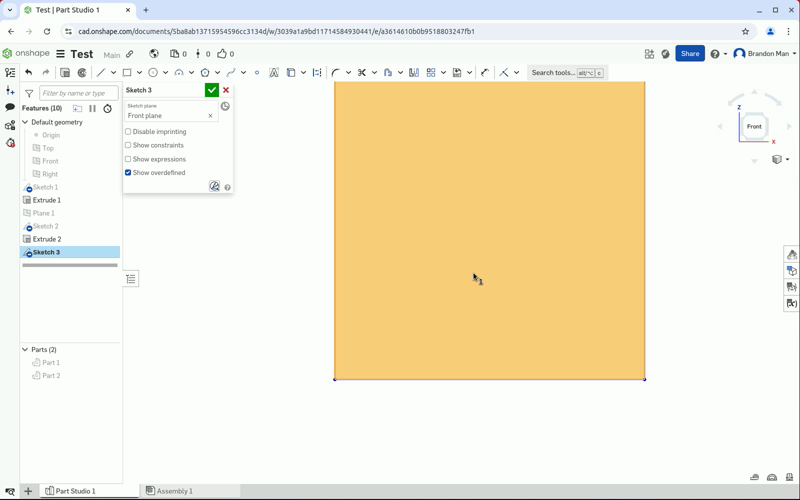
scroll(-6)
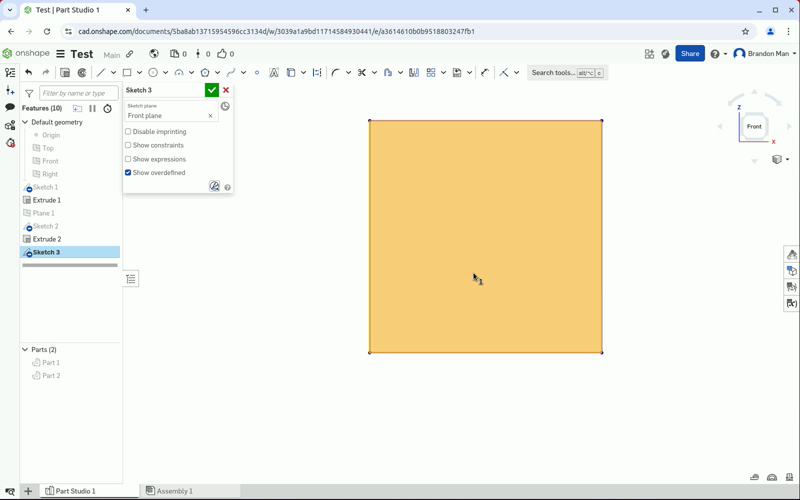
scroll(-6)
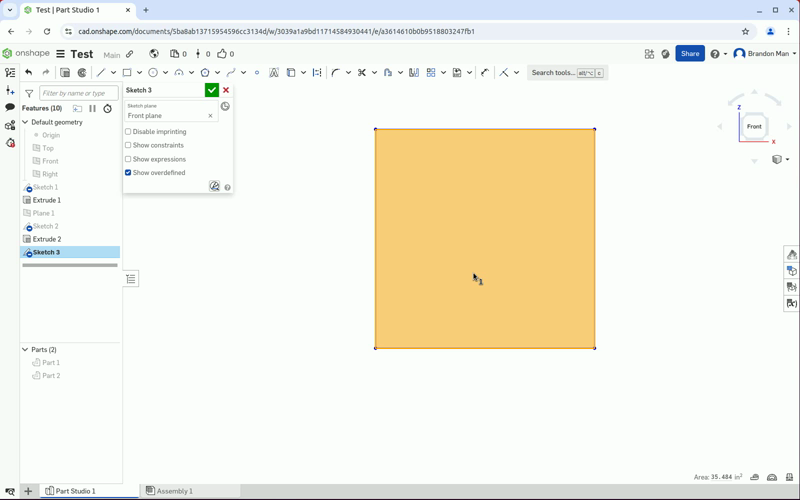
scroll(-6)
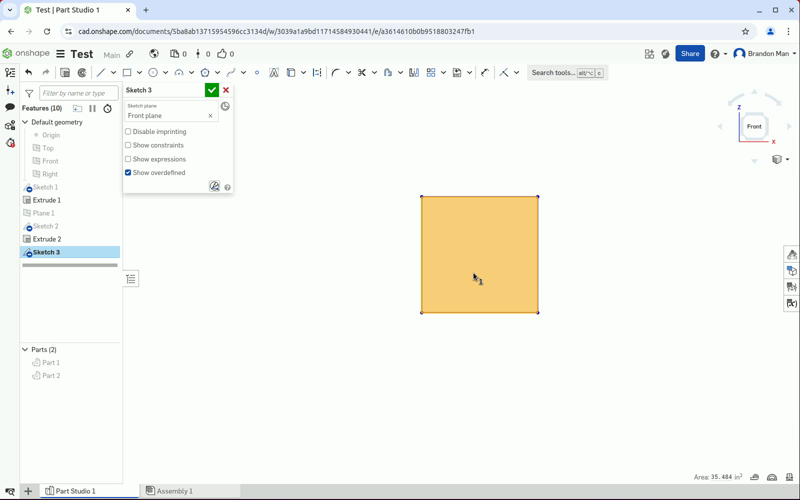
scroll(-6)
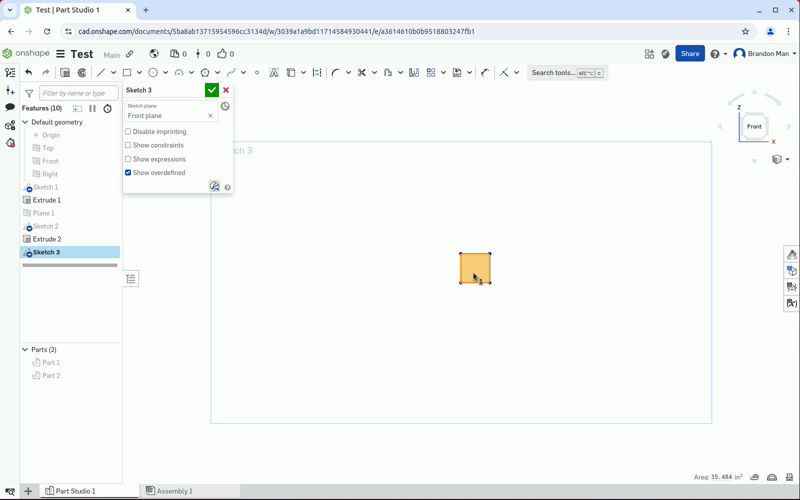
mouse_move(73, 352)
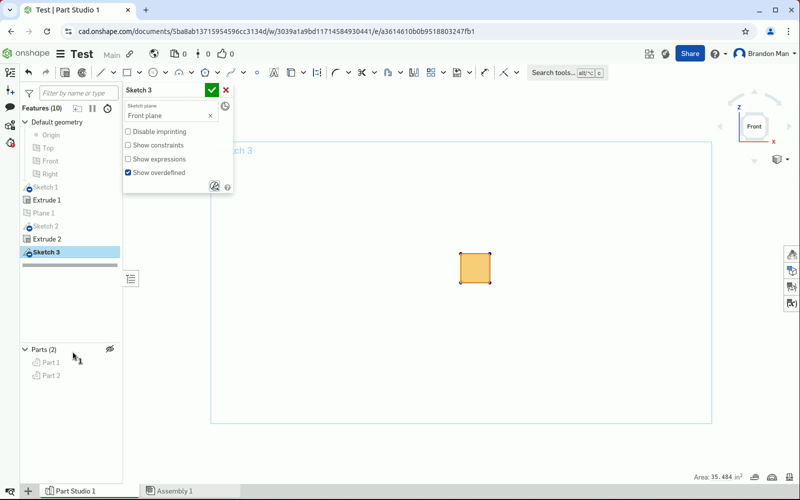
key(shift+y)
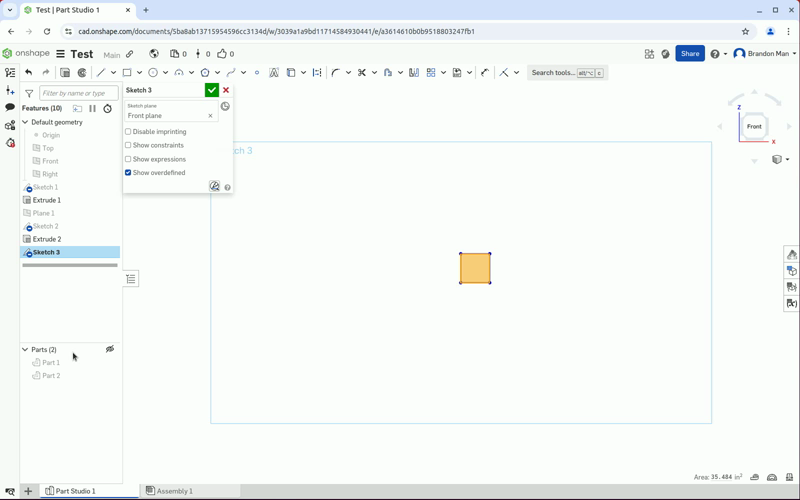
key(shift+e)
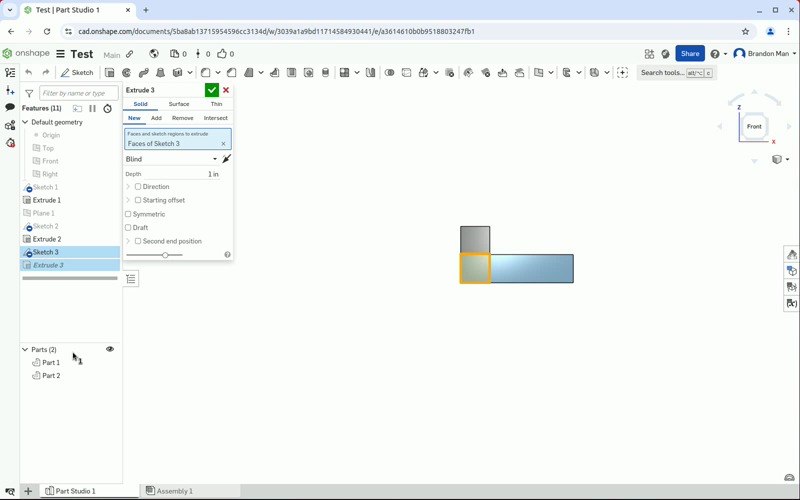
mouse_move(143, 106)
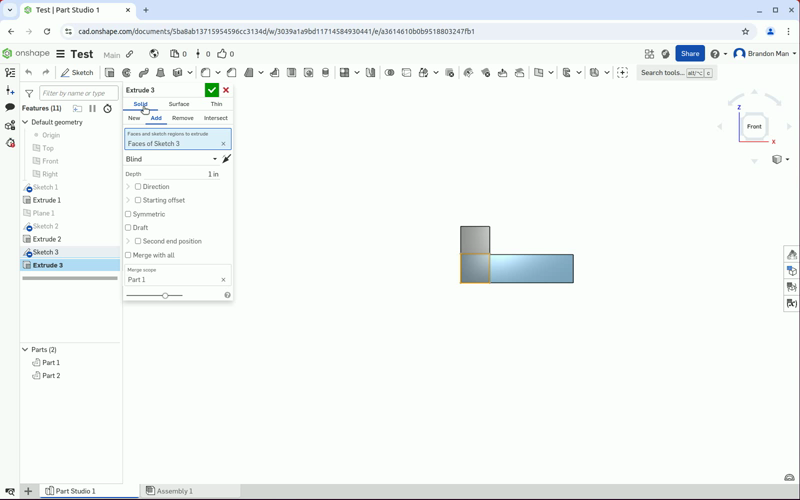
click(143, 106)
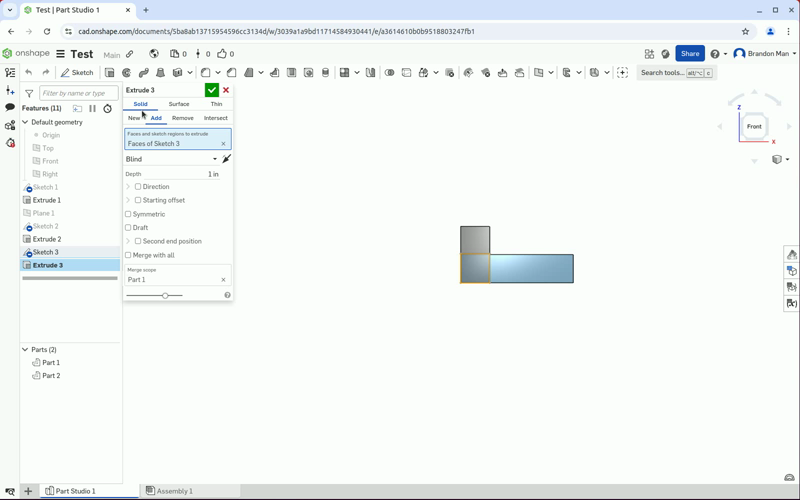
mouse_move(137, 120)
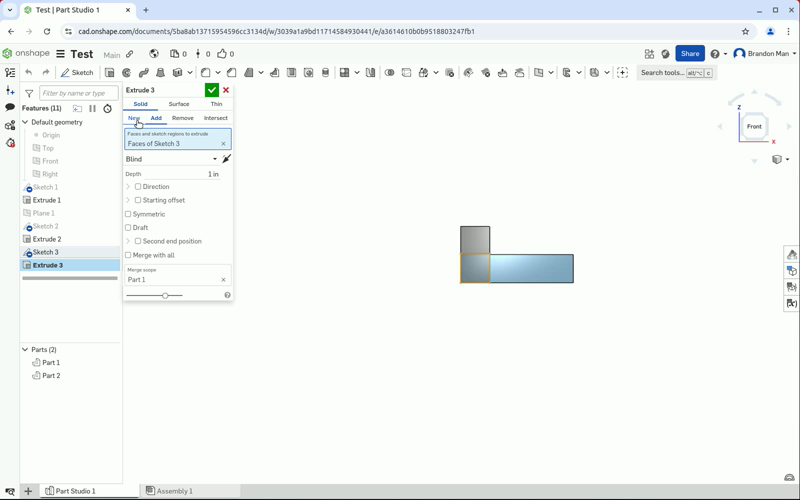
click(137, 120)
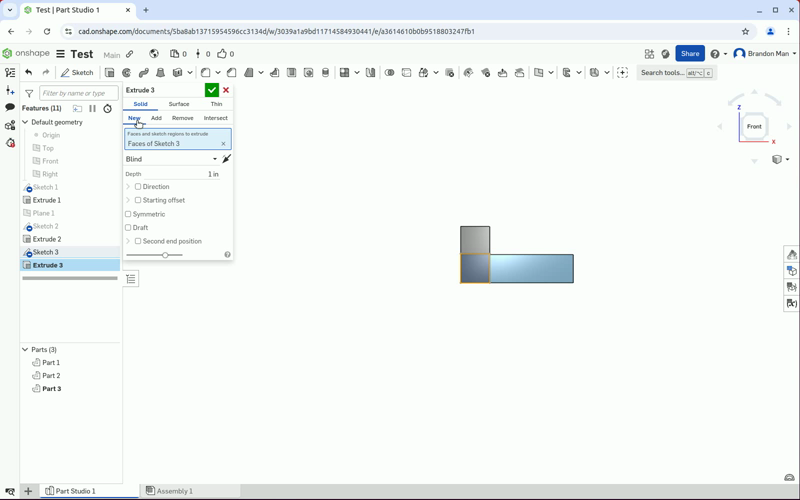
key(tab, 4)
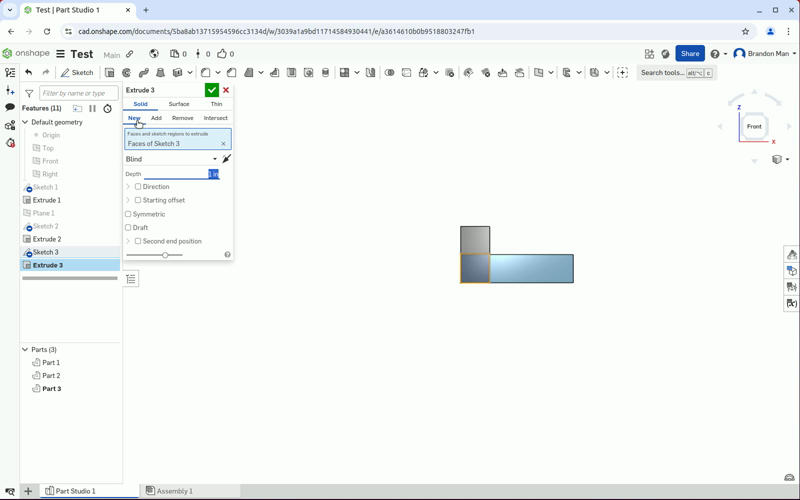
text(2.889)
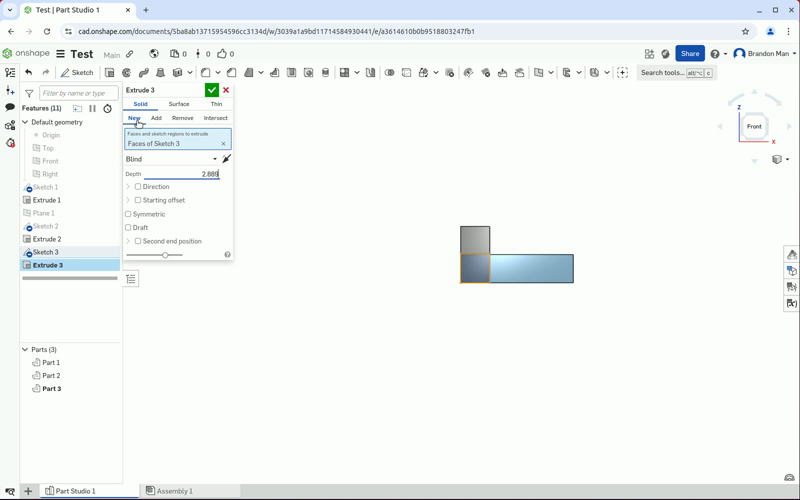
key(enter)
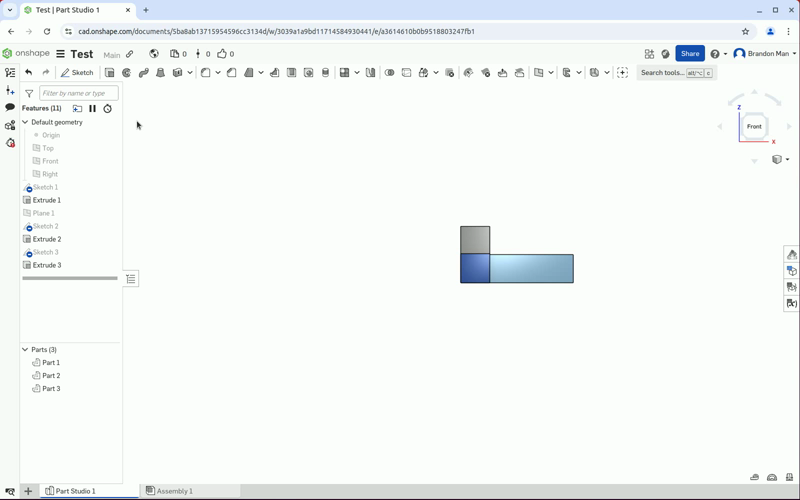
key(shift+h)
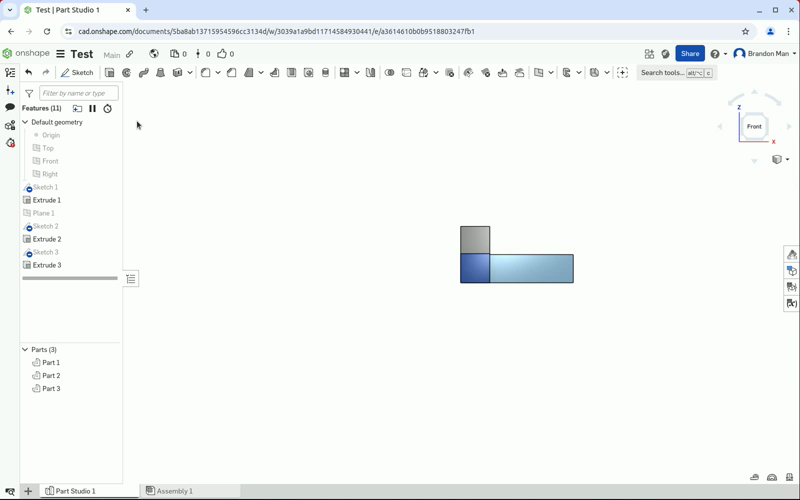
key(shift+h)
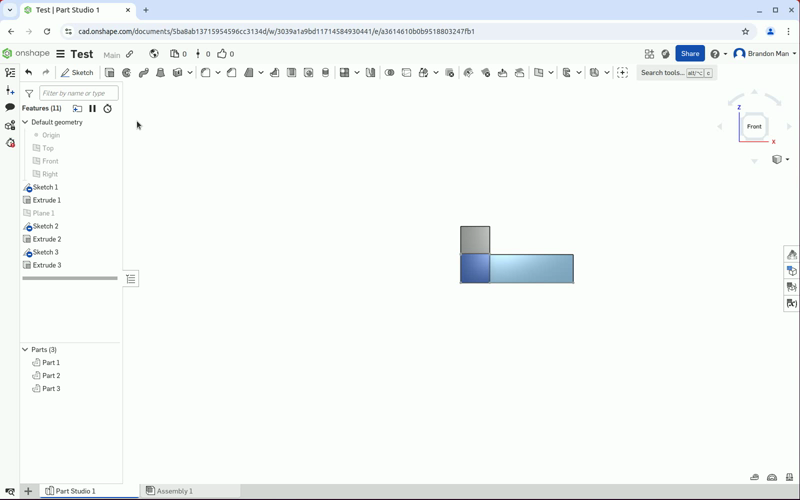
key(shift+7)
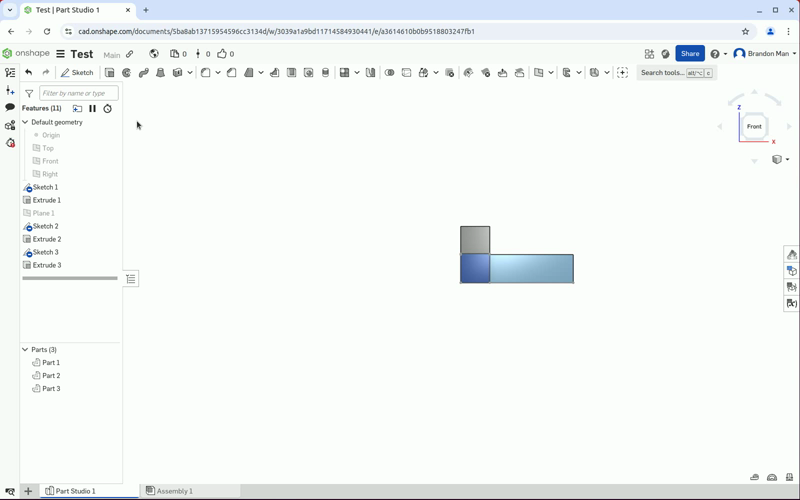
key(left, 2)
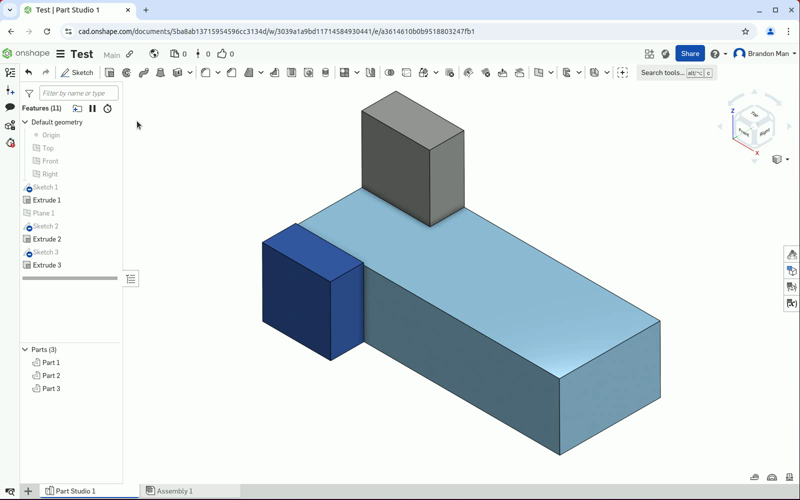
key(down, 2)
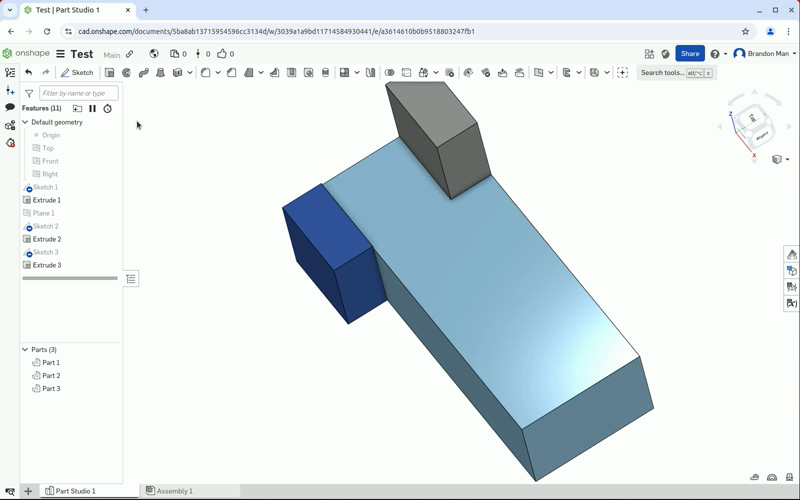
key(up, 2)
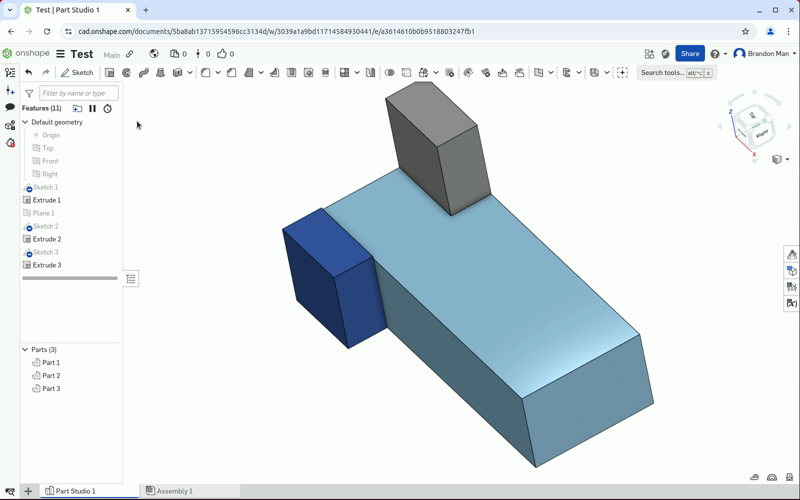
key(right, 2)
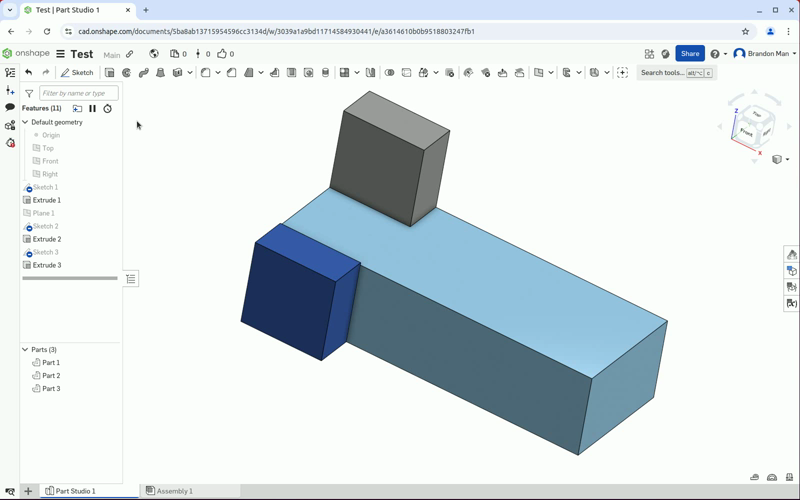
mouse_move(73, 189)
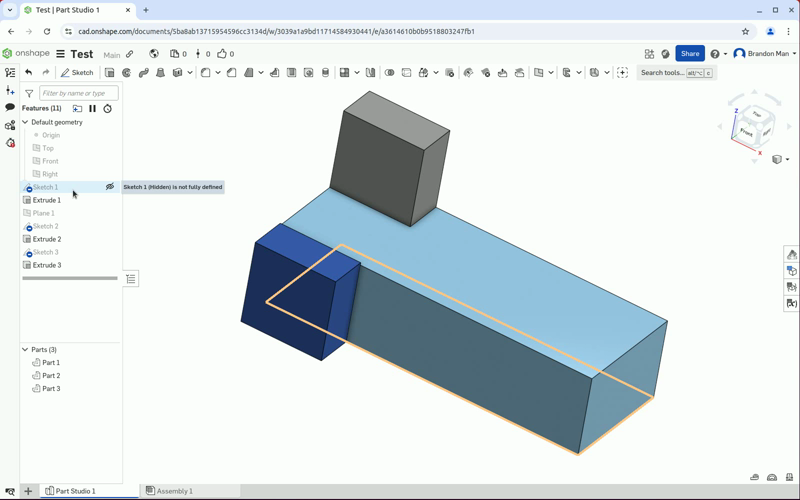
click(73, 189)